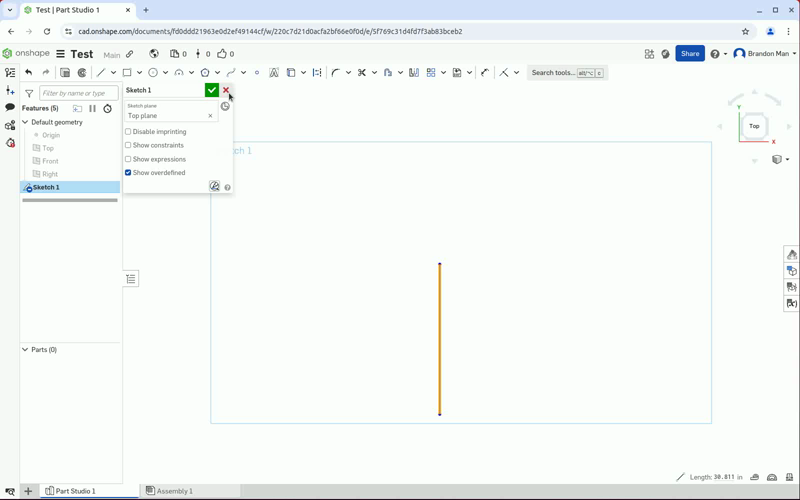
key(shift+h)
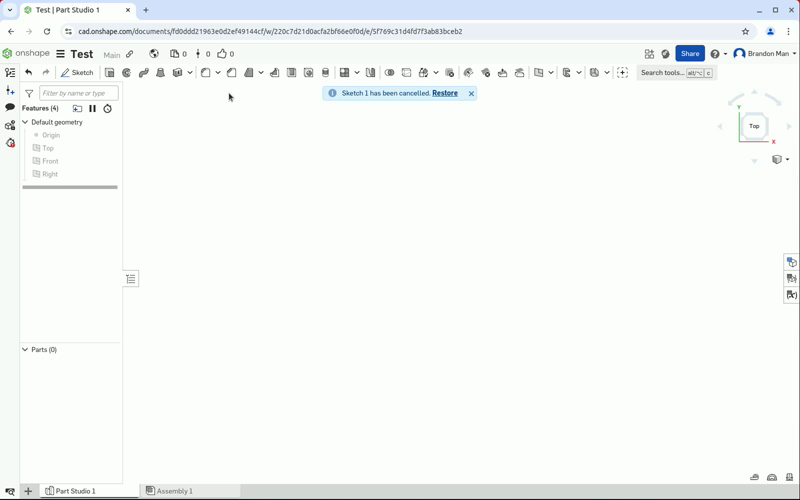
mouse_move(73, 352)
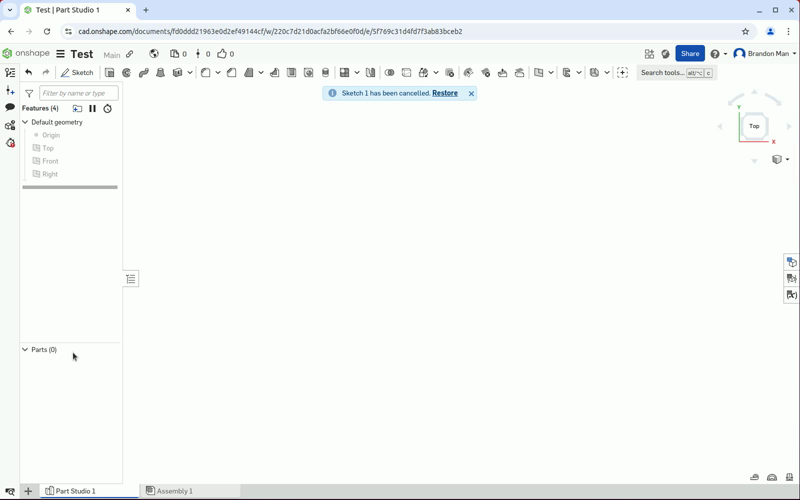
key(y)
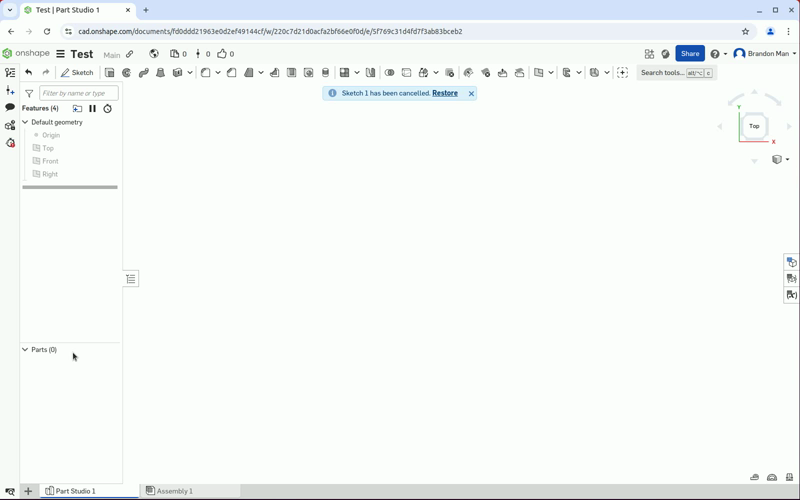
key(shift+p)
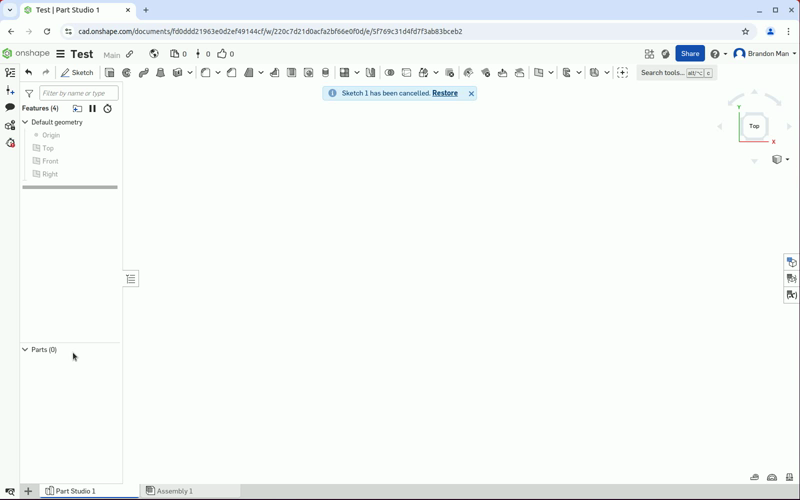
key(space)
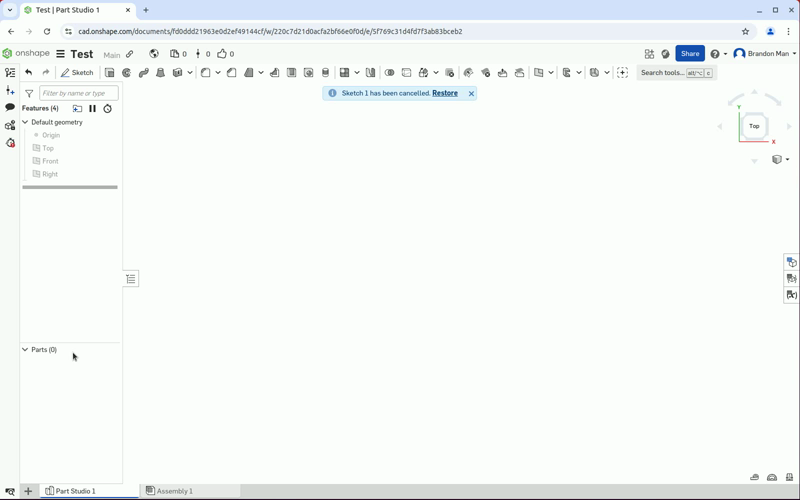
key_down(shift)
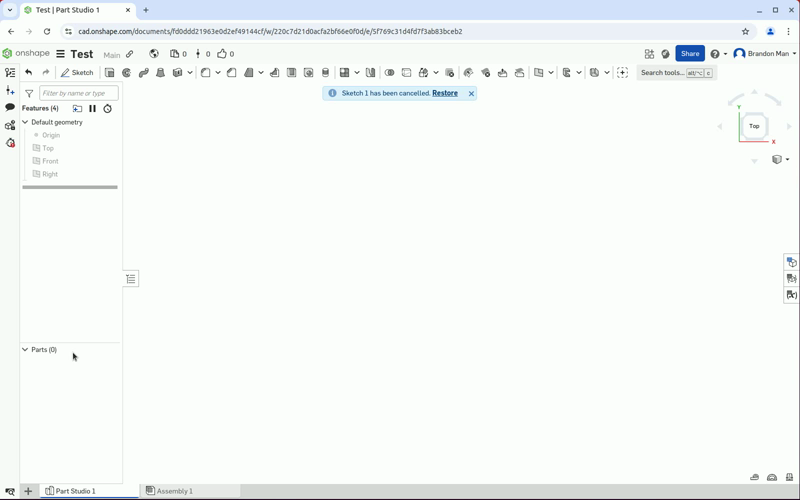
key(up)
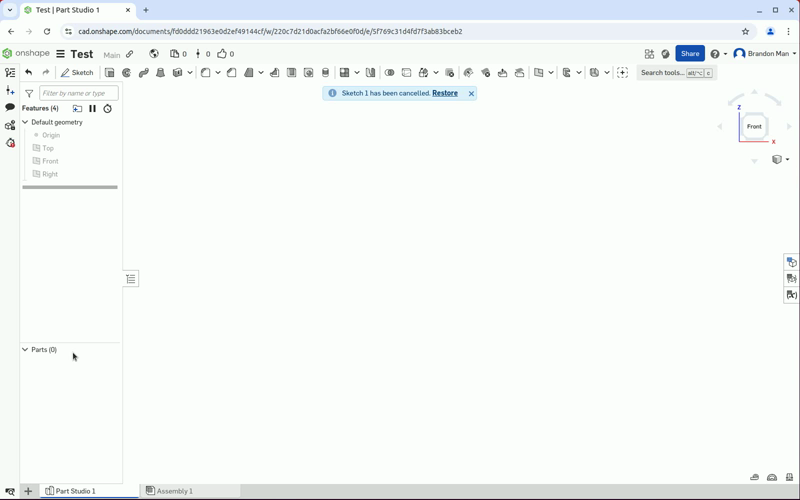
key_up(shift)
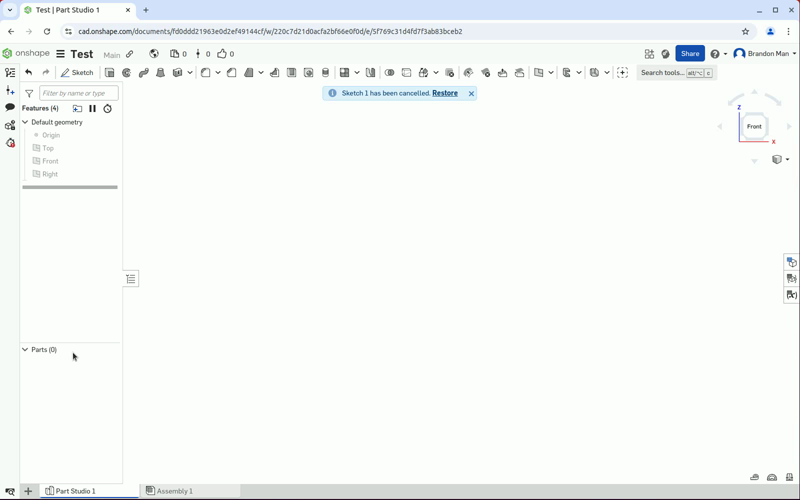
mouse_move(73, 352)
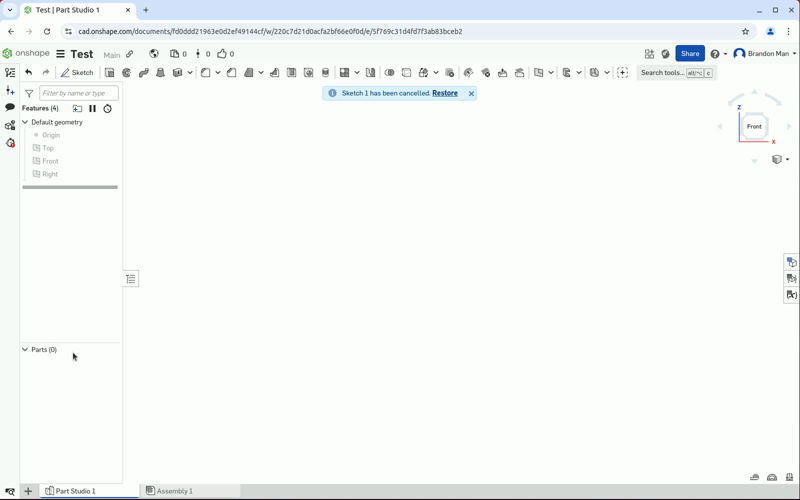
key(shift+y)
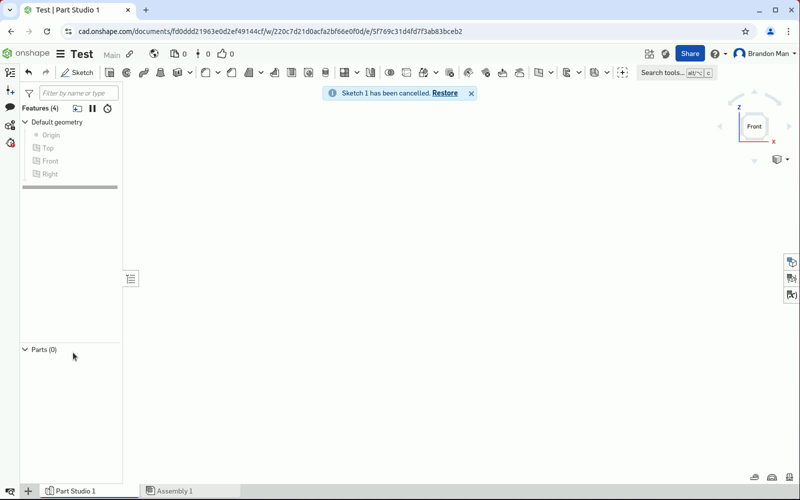
key(shift+s)
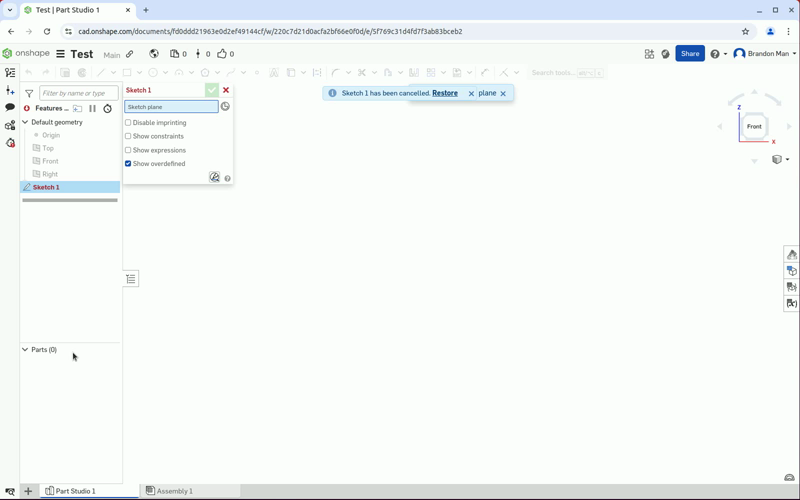
mouse_move(73, 163)
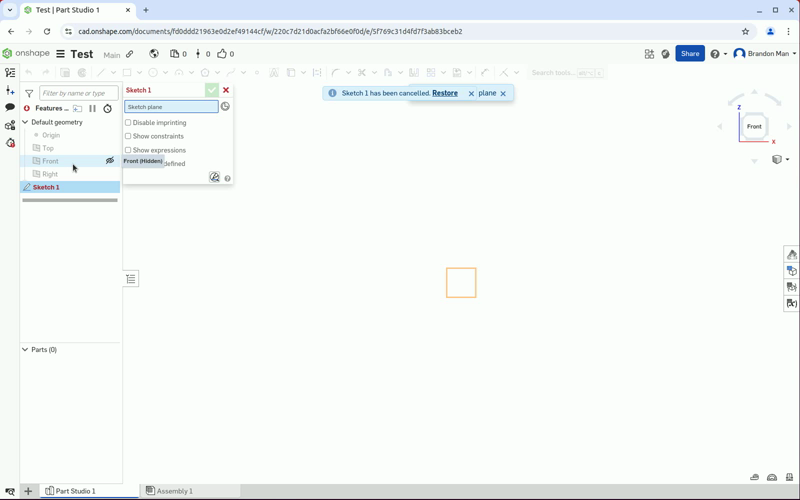
click(73, 163)
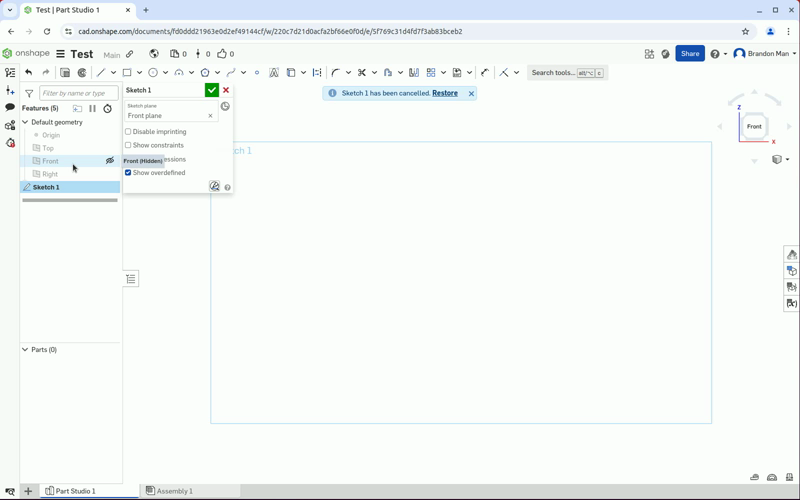
mouse_move(73, 352)
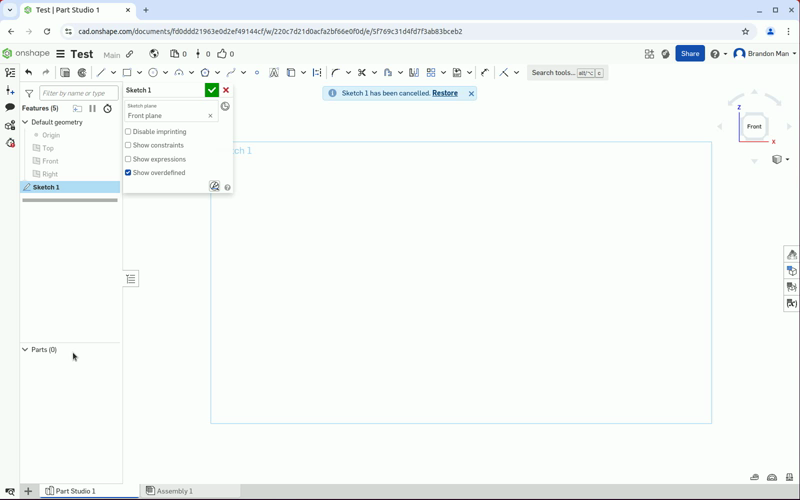
key(y)
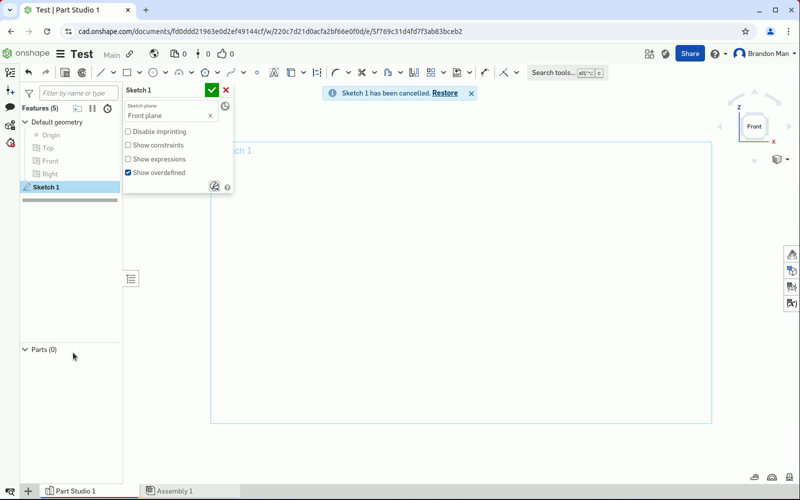
key(l)
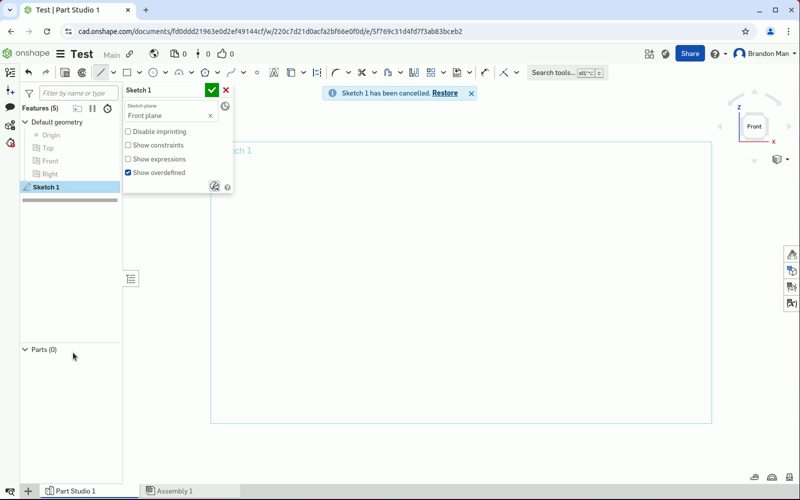
key_down(shift)
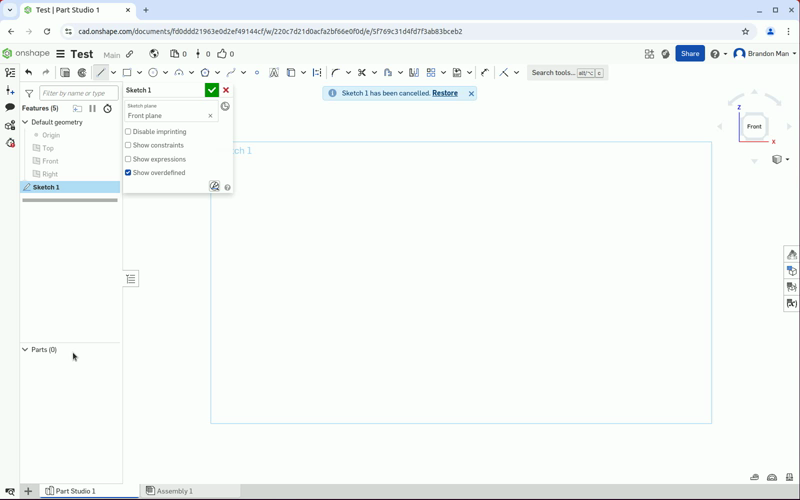
mouse_move(460, 282)
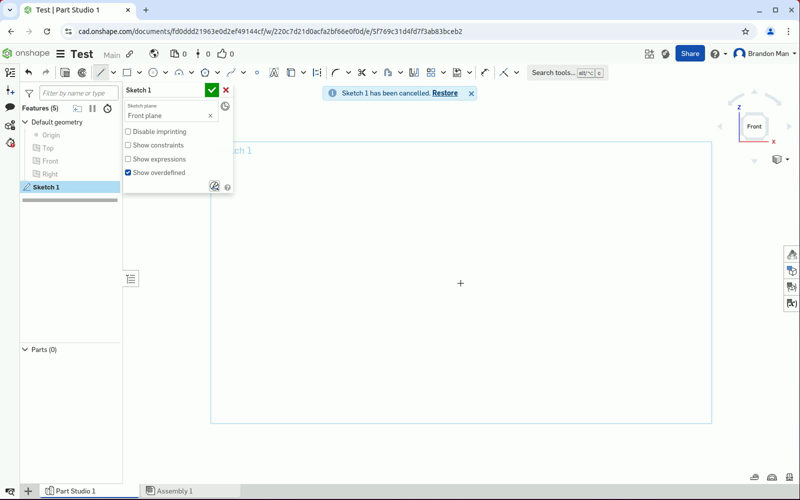
click(460, 282)
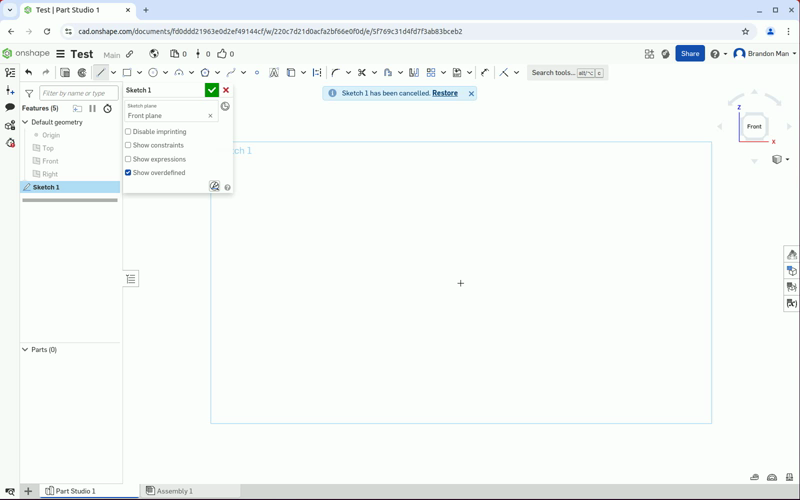
key_up(shift)
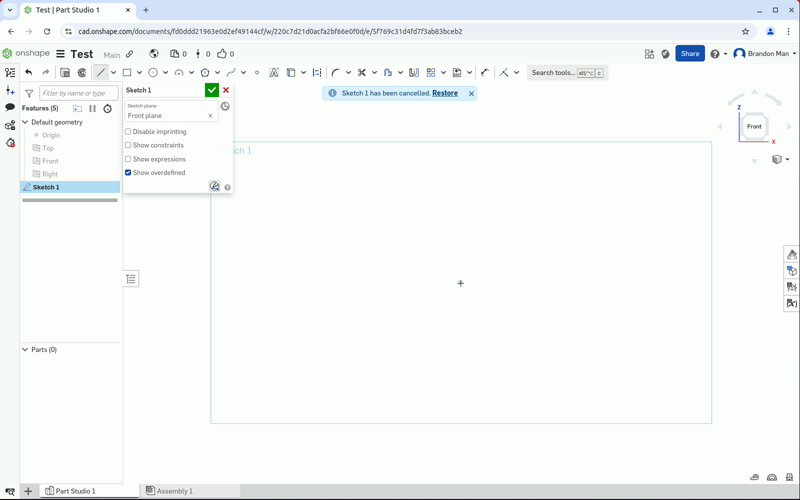
key_down(shift)
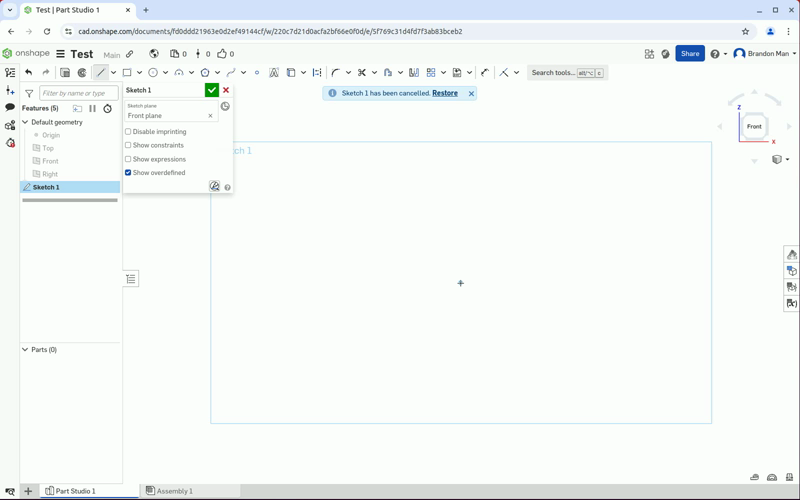
mouse_move(490, 282)
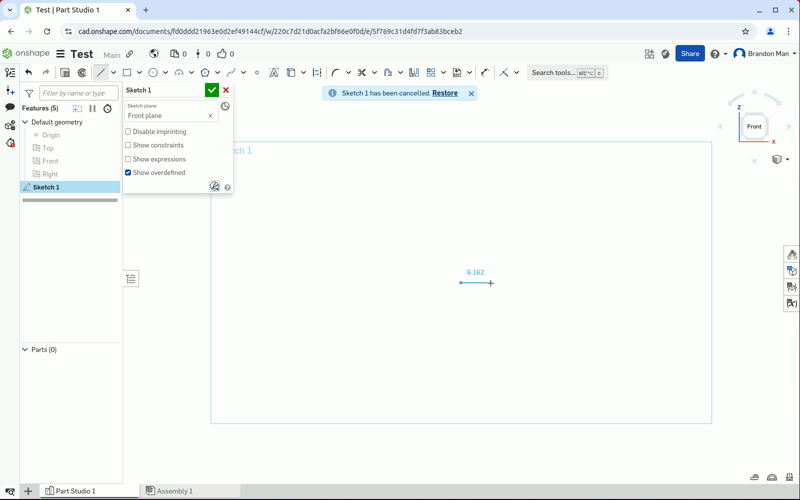
mouse_move(465, 282)
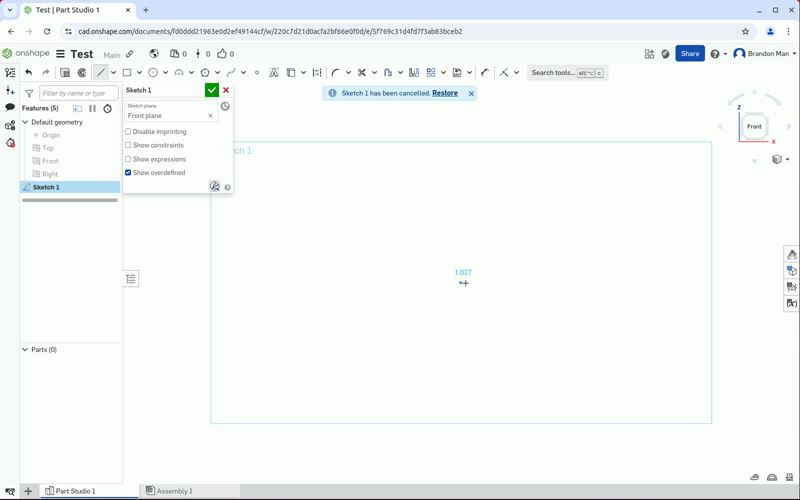
scroll(6)
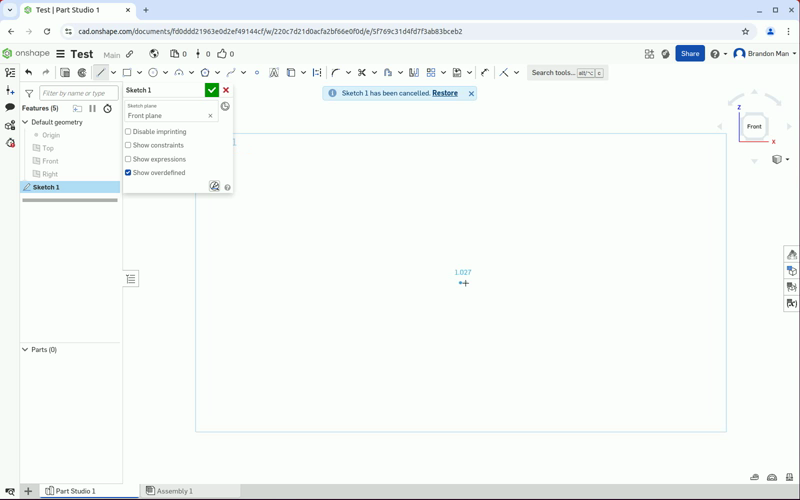
scroll(6)
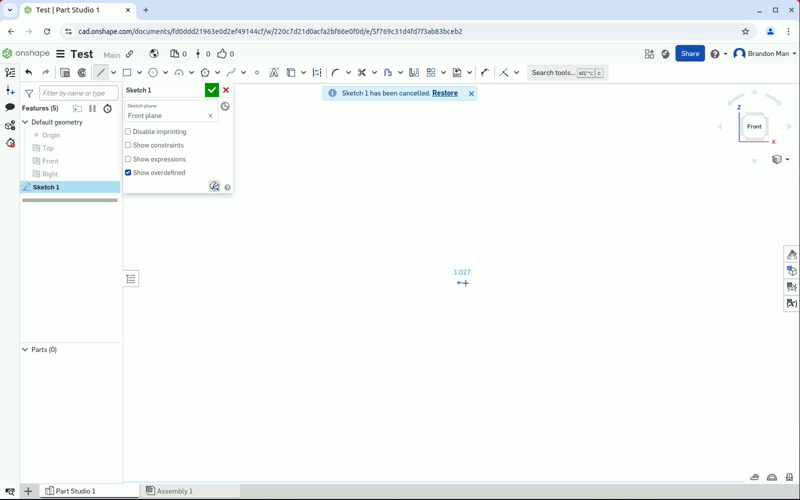
scroll(6)
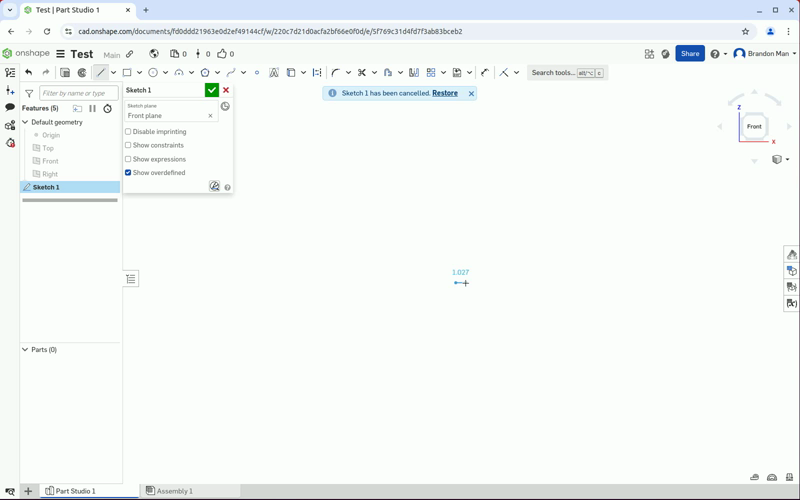
scroll(6)
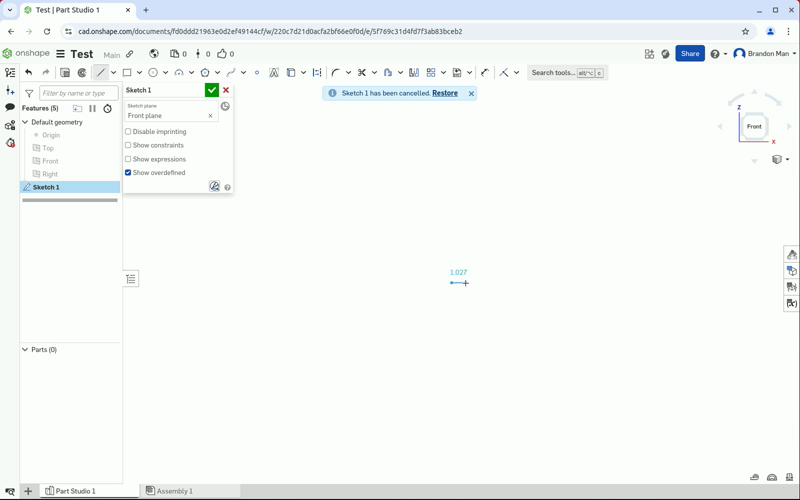
scroll(6)
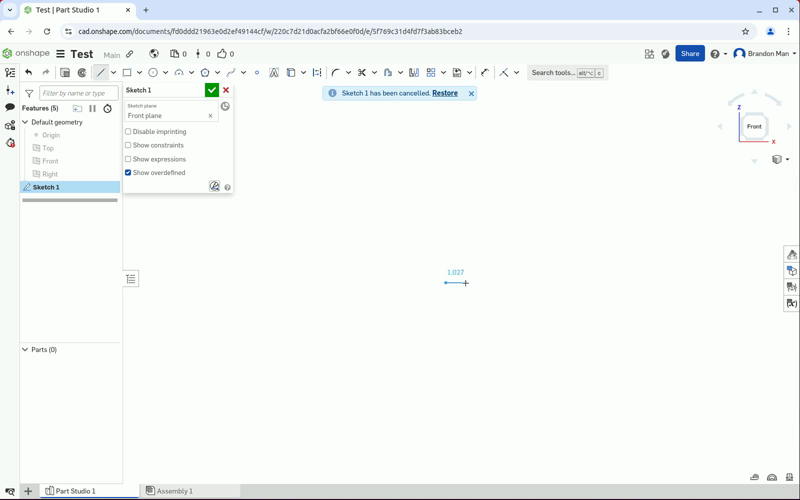
scroll(6)
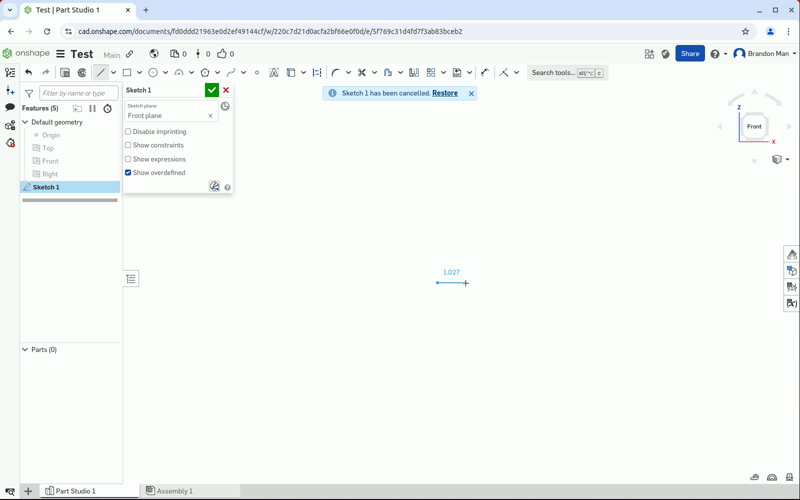
scroll(6)
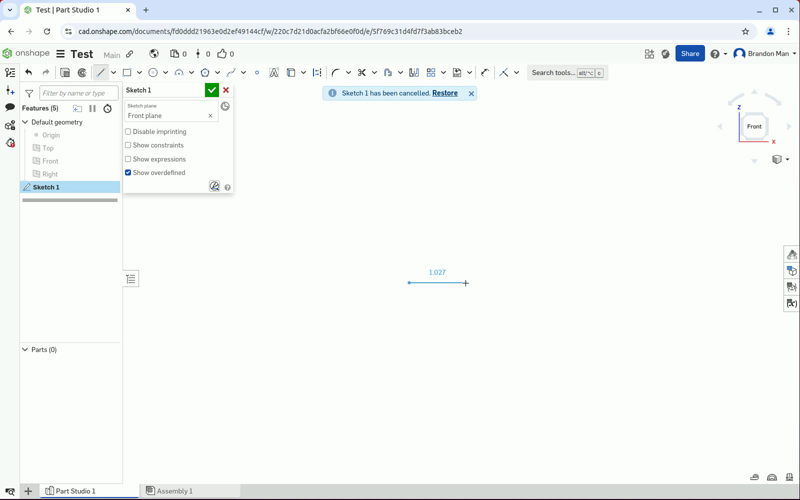
click(465, 282)
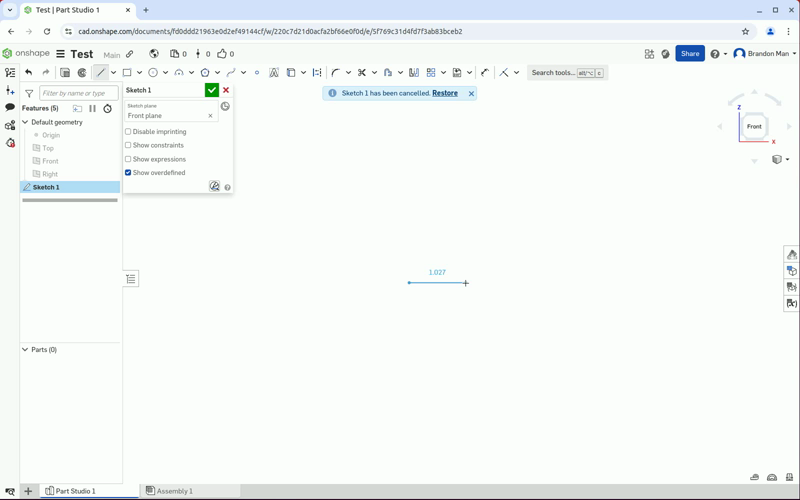
scroll(-6)
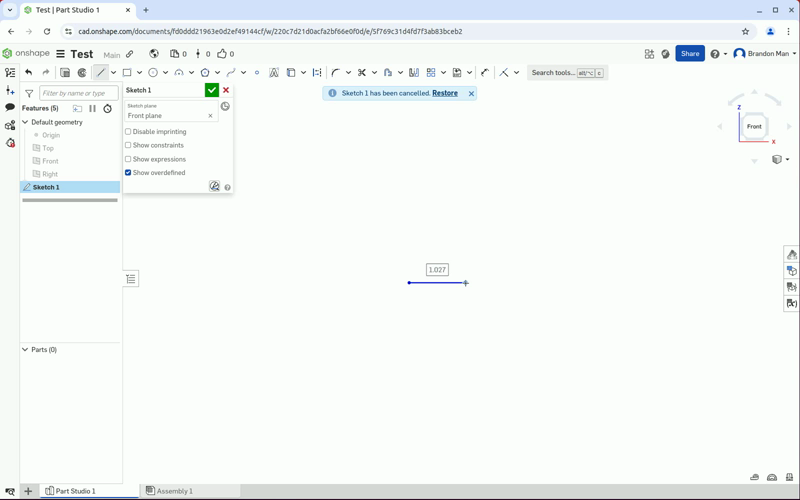
scroll(-6)
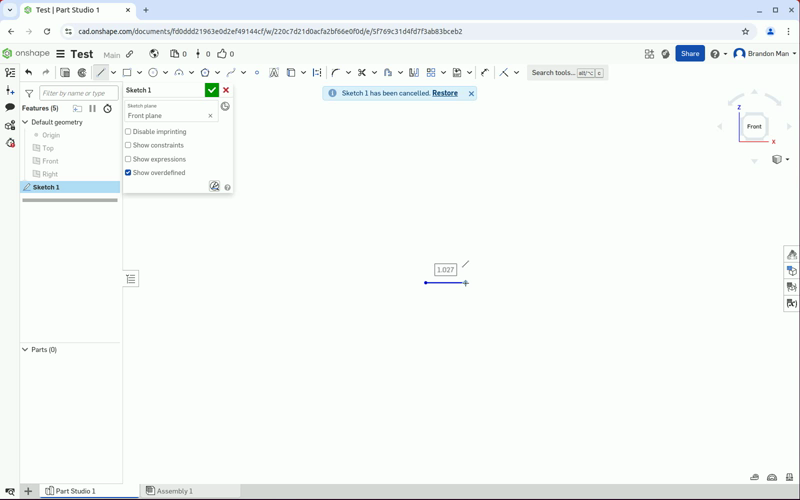
scroll(-6)
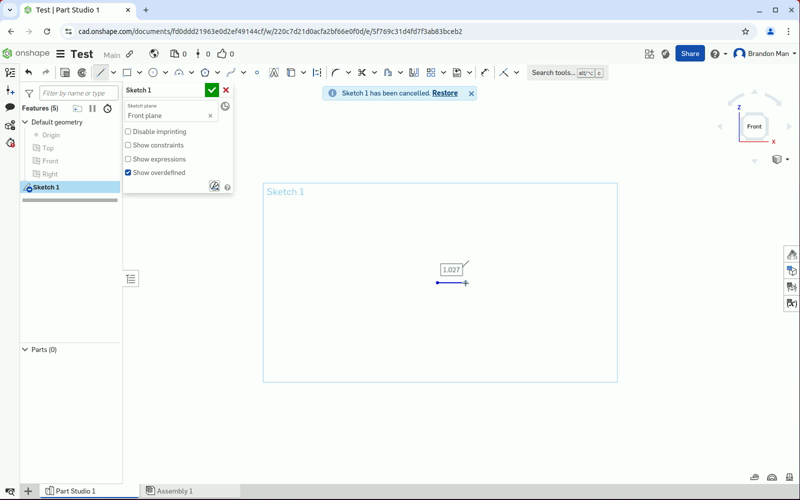
scroll(-6)
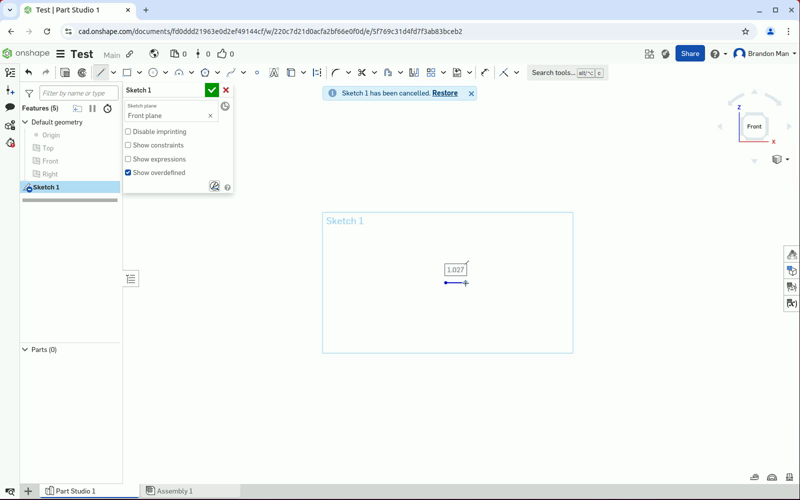
scroll(-6)
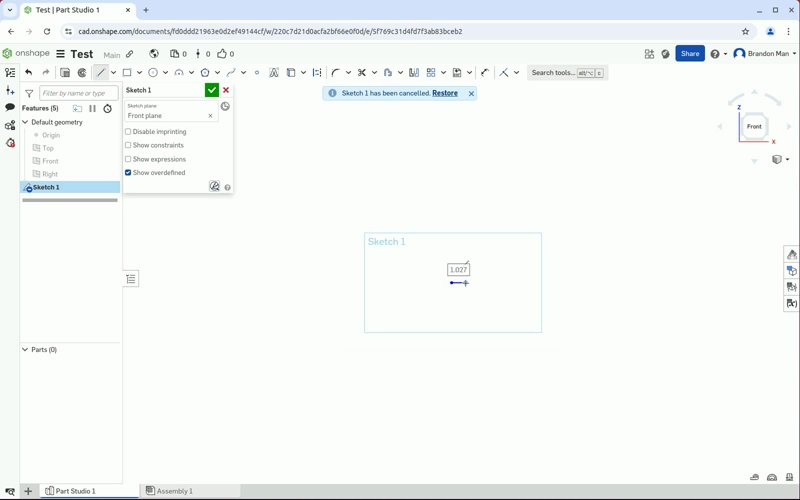
scroll(-6)
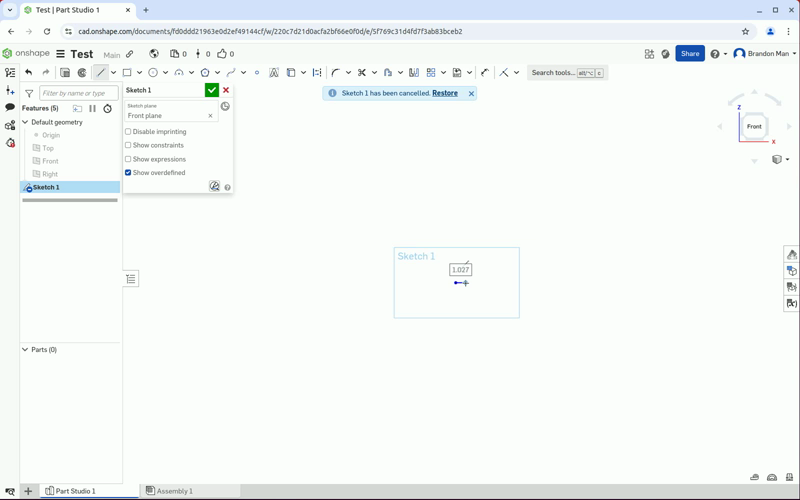
scroll(-6)
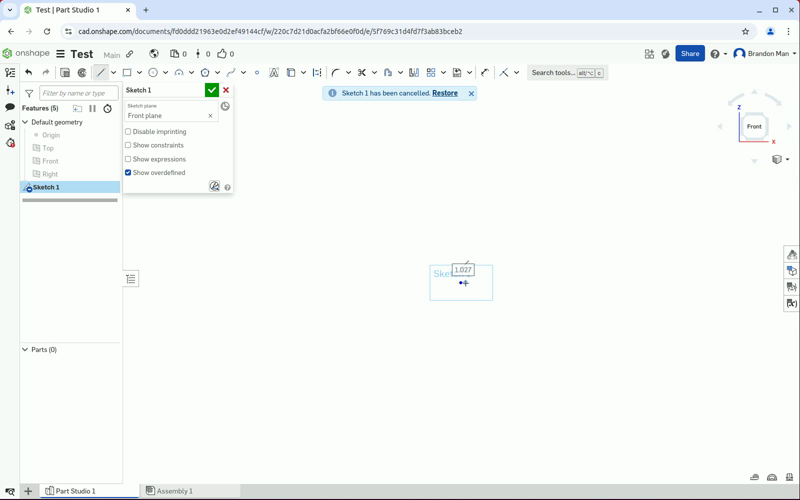
key_up(shift)
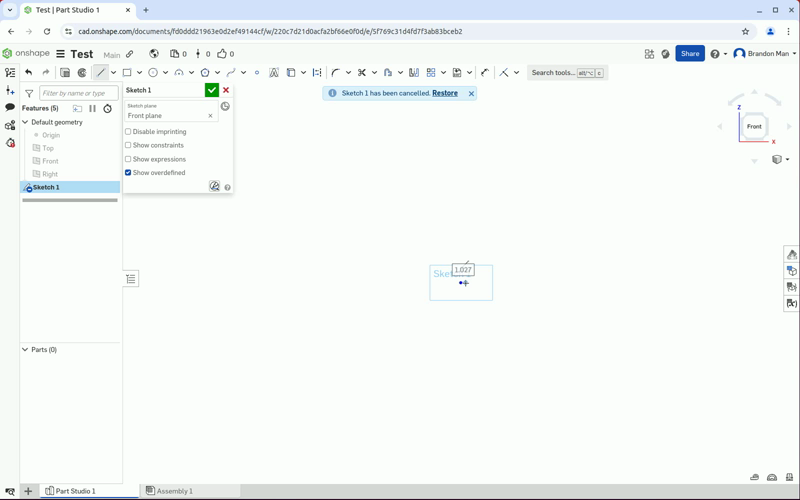
key_down(shift)
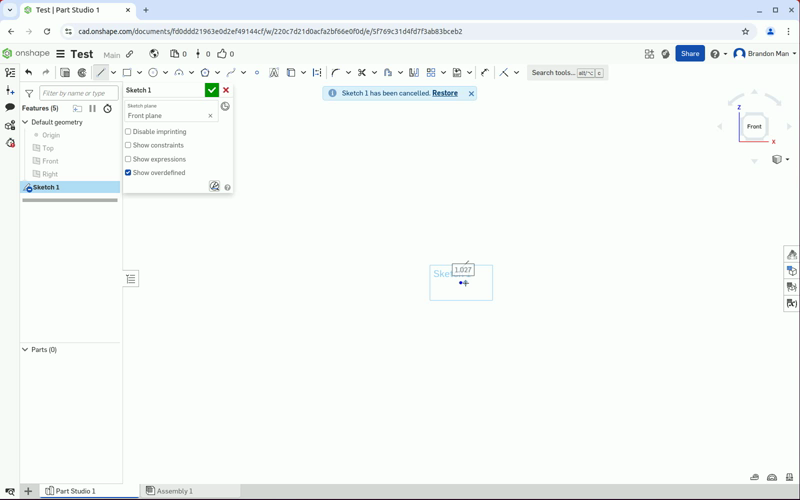
mouse_move(495, 282)
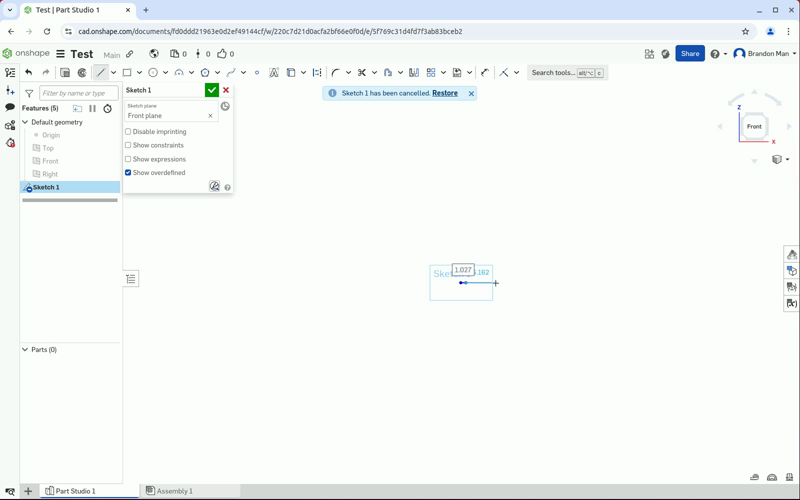
mouse_move(465, 225)
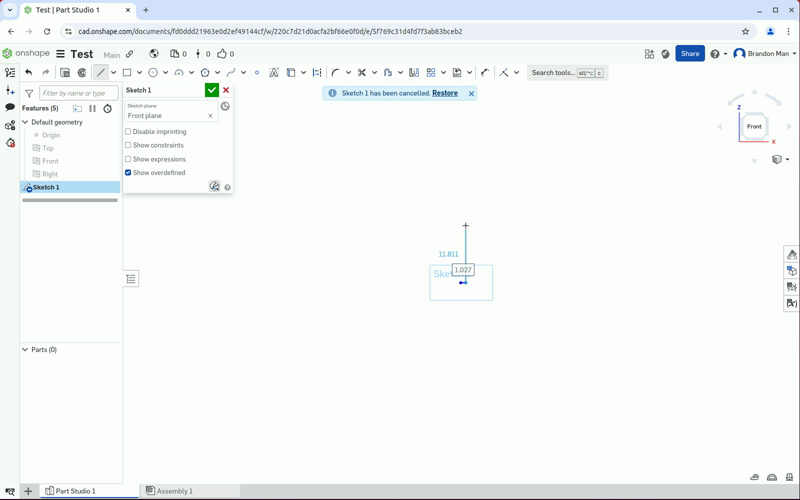
click(465, 225)
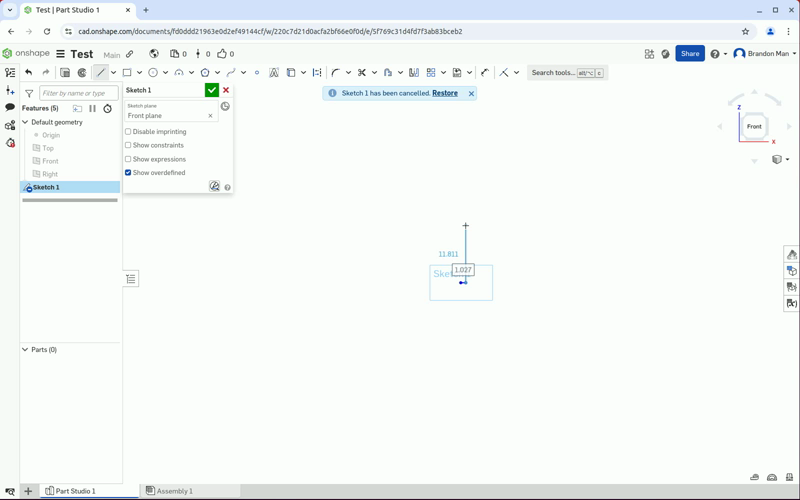
key_up(shift)
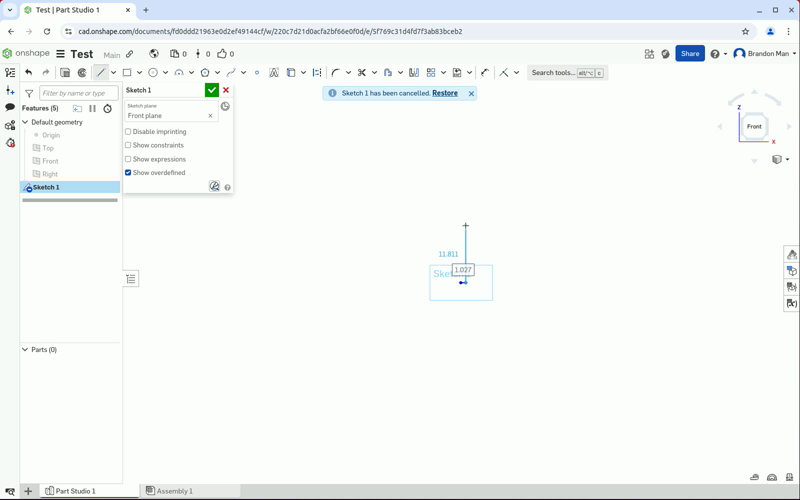
key_down(shift)
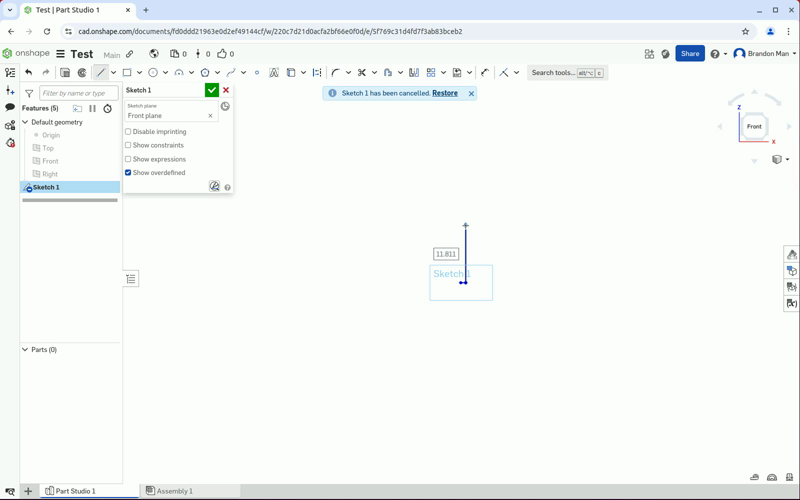
mouse_move(495, 225)
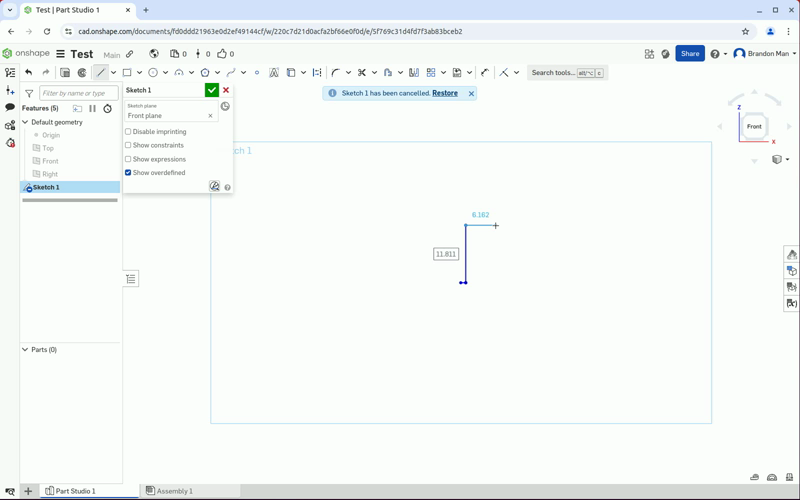
mouse_move(465, 216)
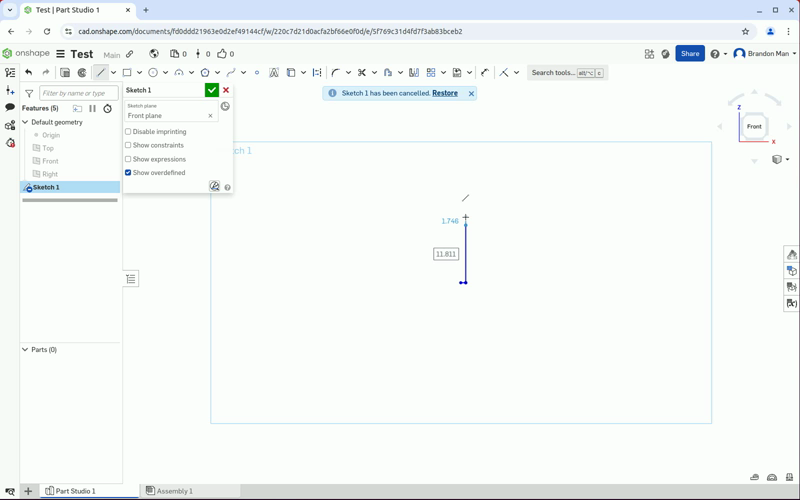
click(465, 216)
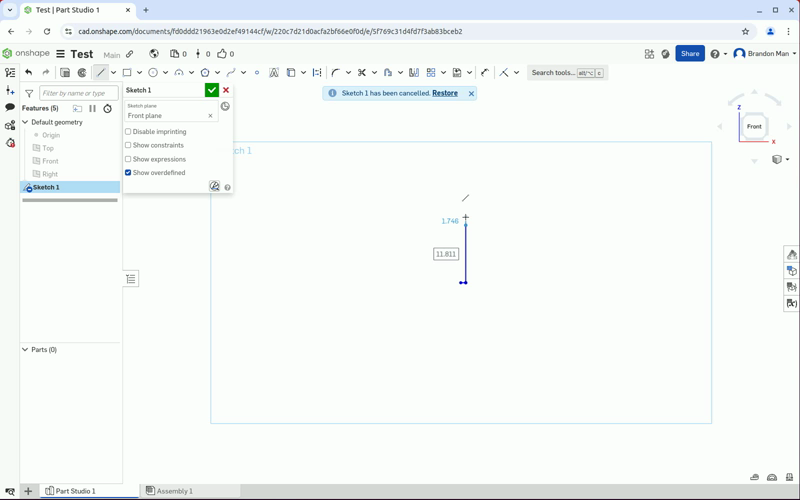
key_up(shift)
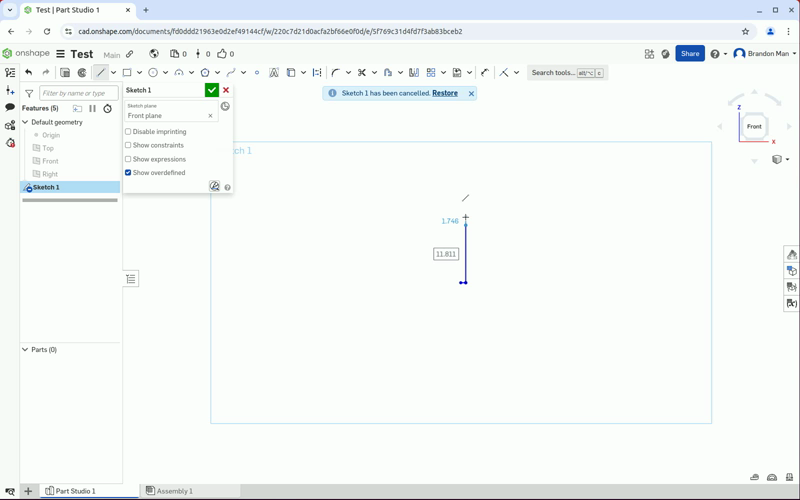
key_down(shift)
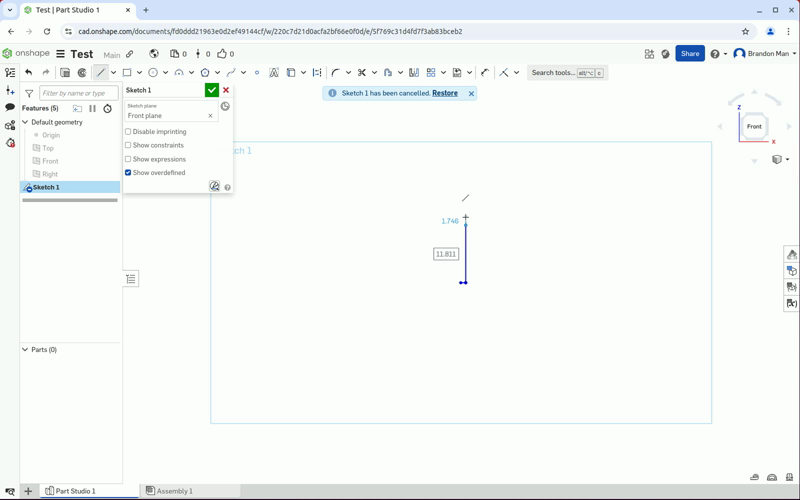
mouse_move(495, 216)
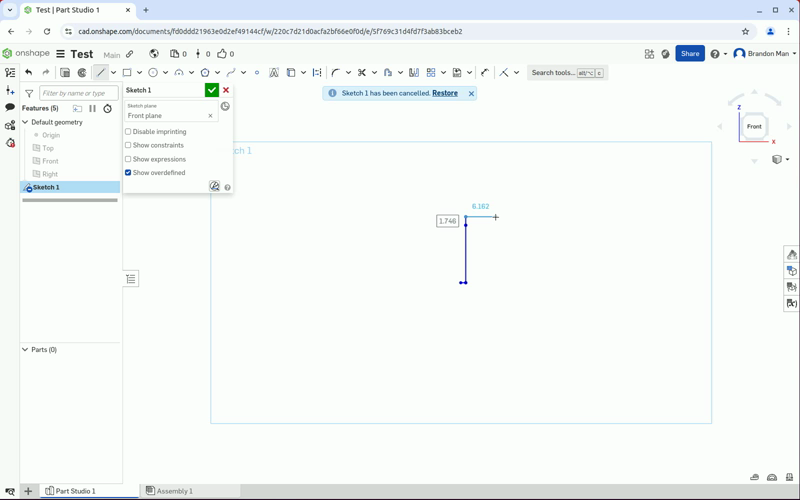
mouse_move(460, 216)
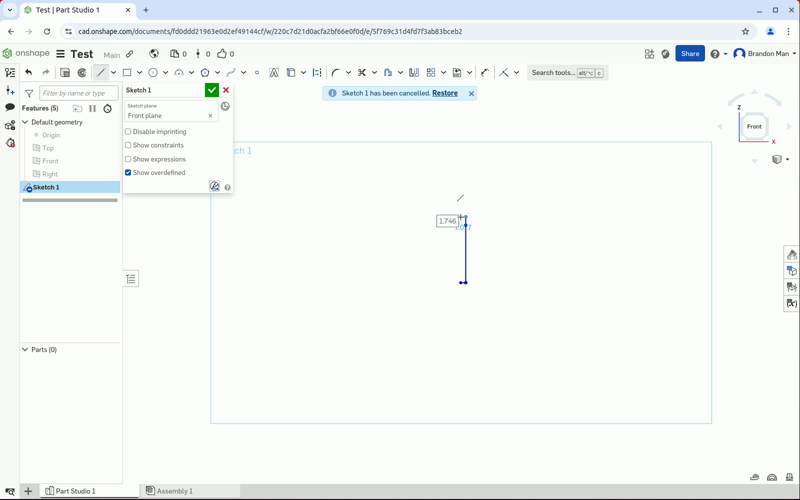
scroll(6)
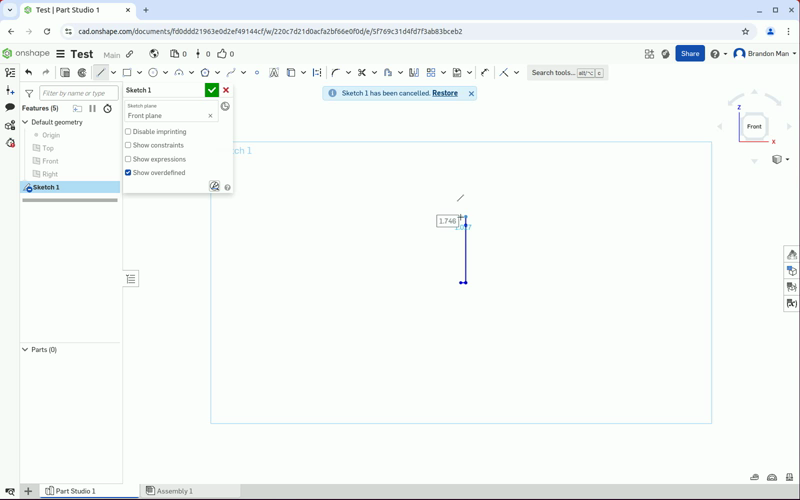
scroll(6)
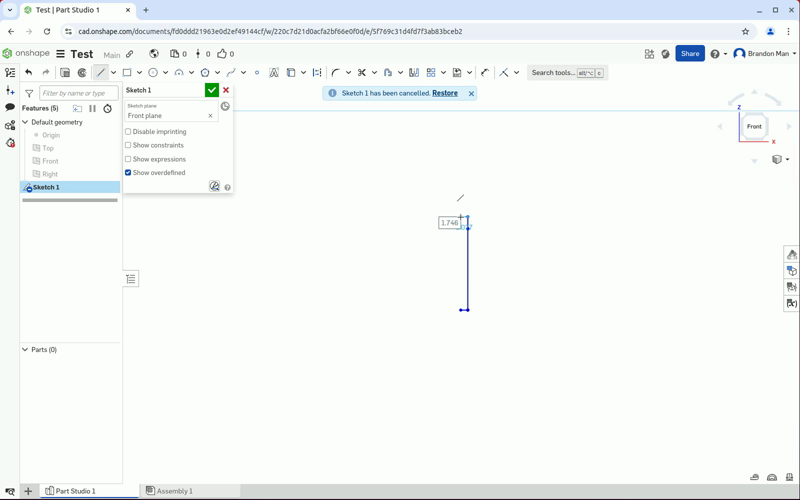
scroll(6)
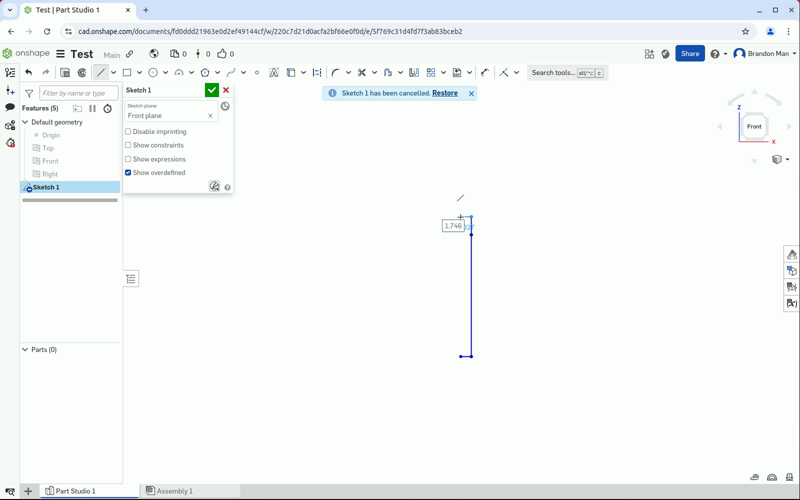
scroll(6)
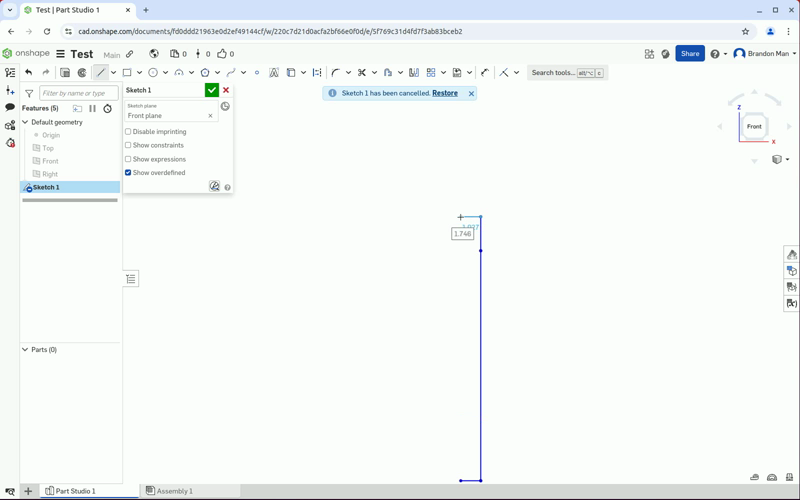
scroll(6)
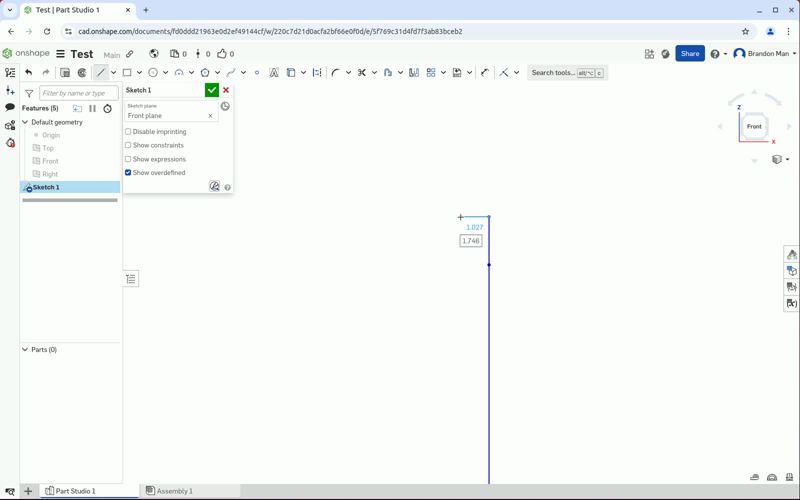
scroll(6)
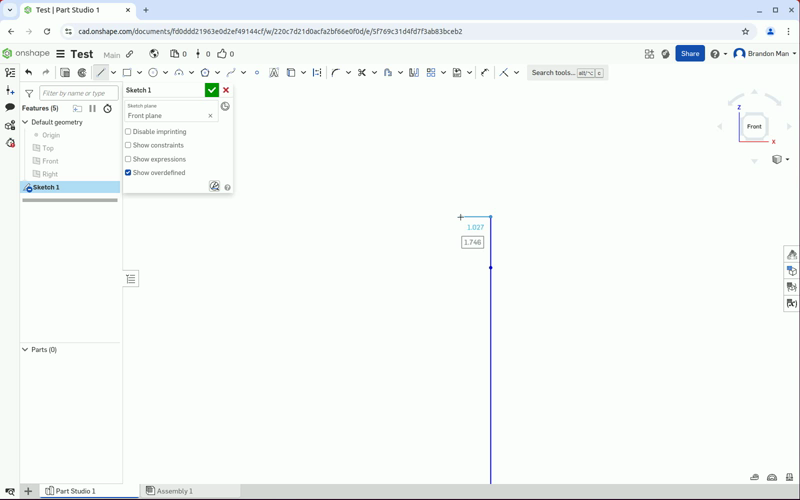
scroll(6)
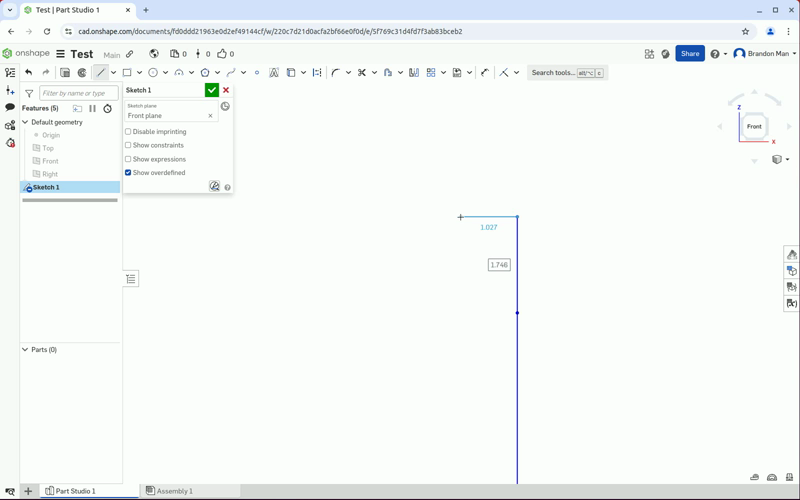
click(460, 216)
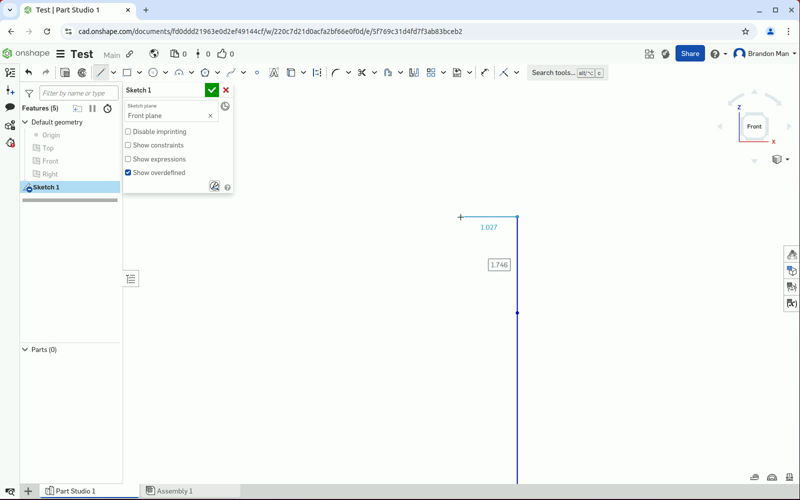
scroll(-6)
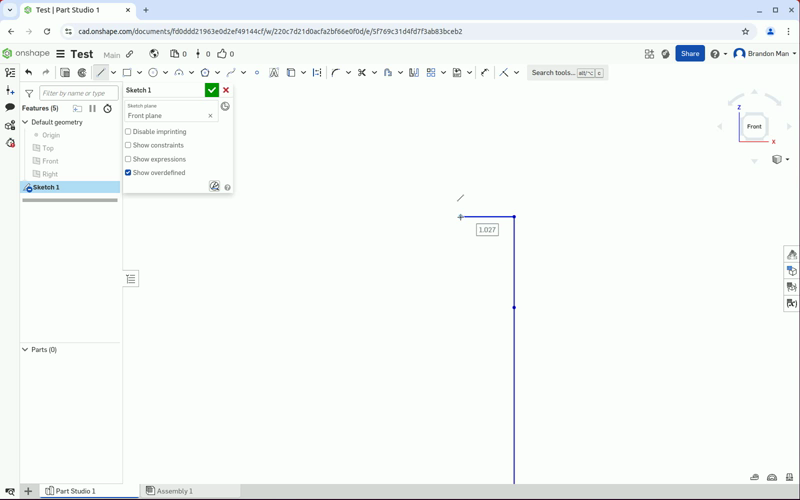
scroll(-6)
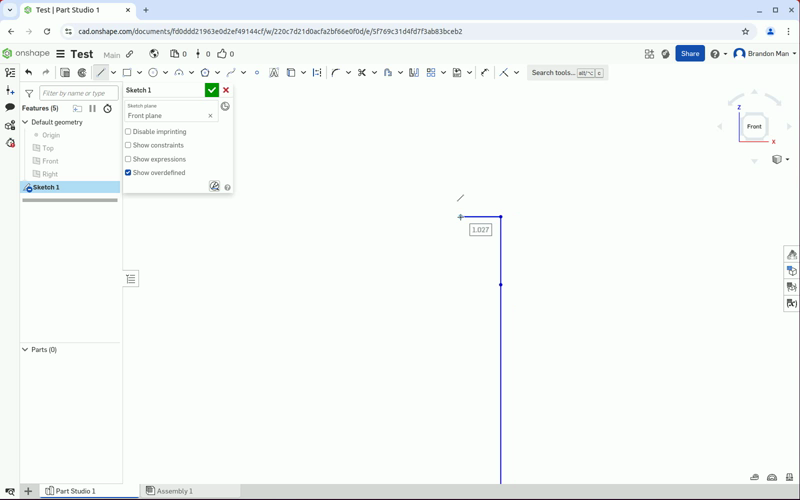
scroll(-6)
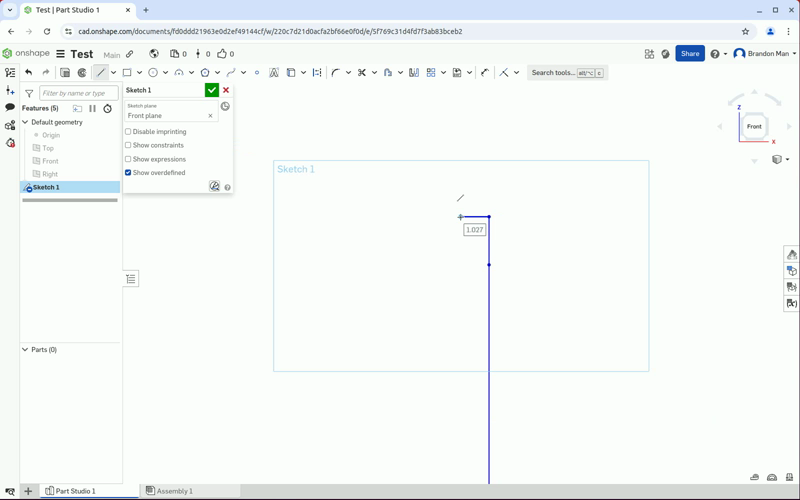
scroll(-6)
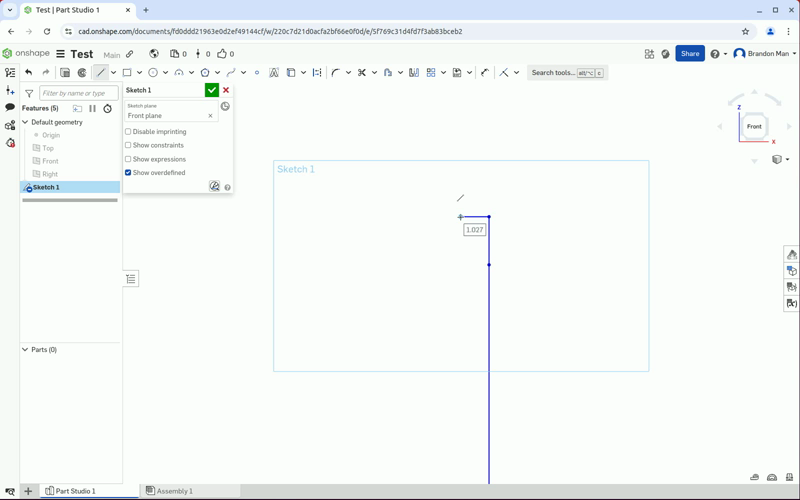
scroll(-6)
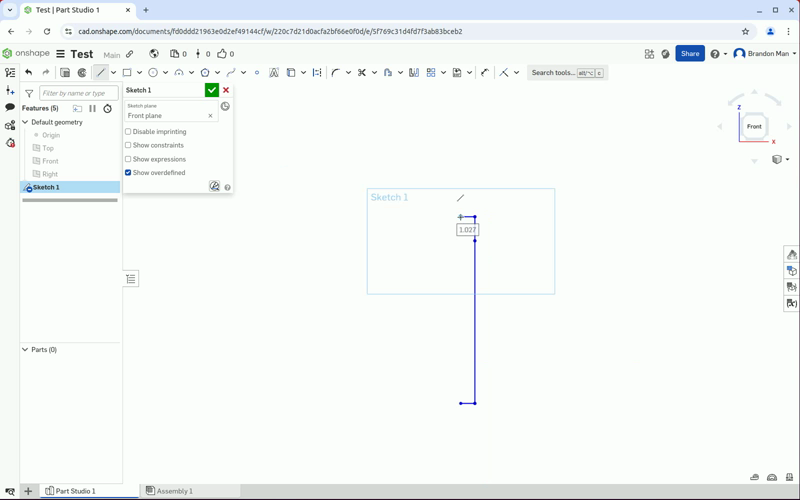
scroll(-6)
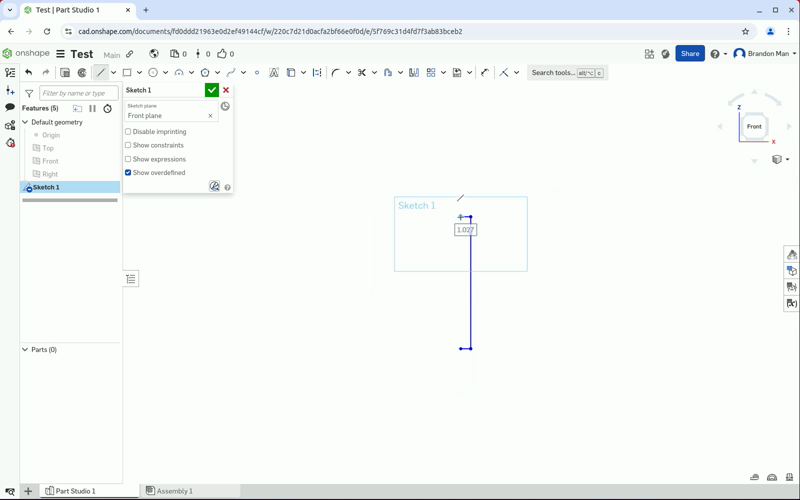
scroll(-6)
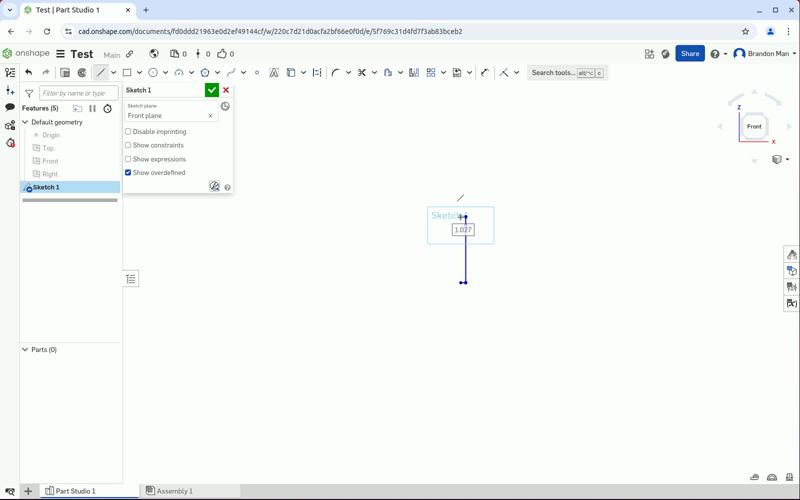
key_up(shift)
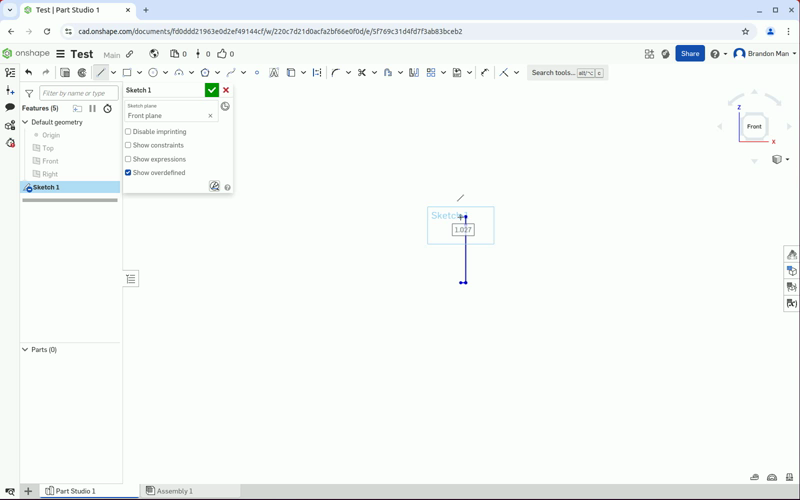
key_down(shift)
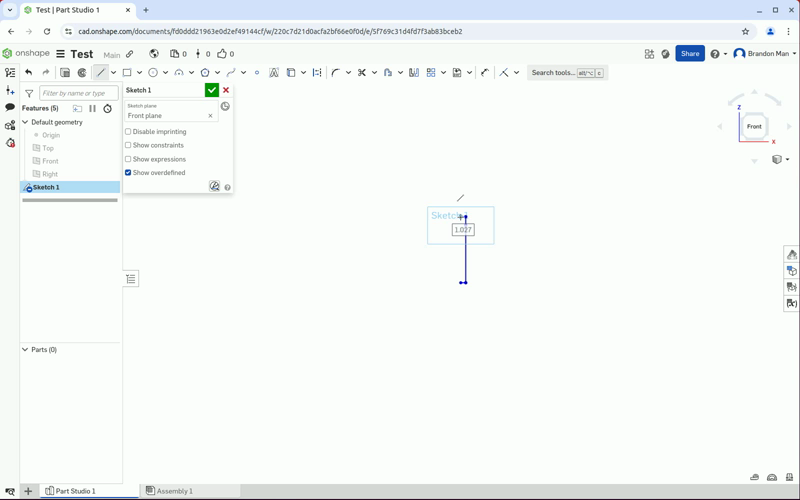
mouse_move(460, 282)
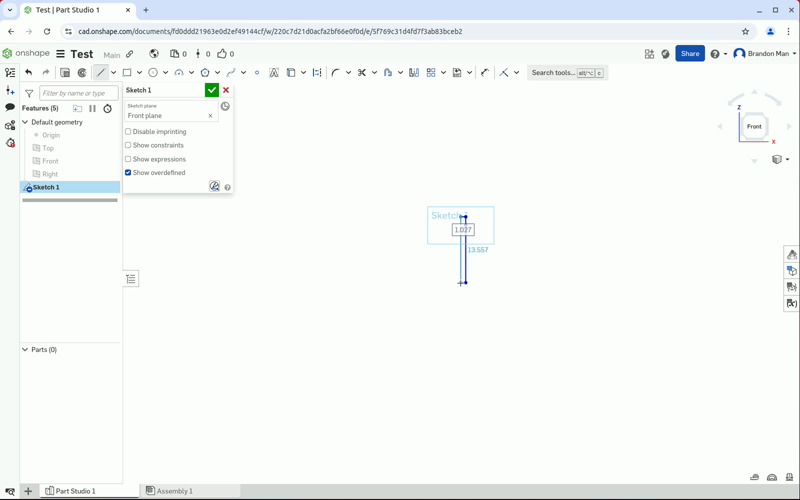
key_up(shift)
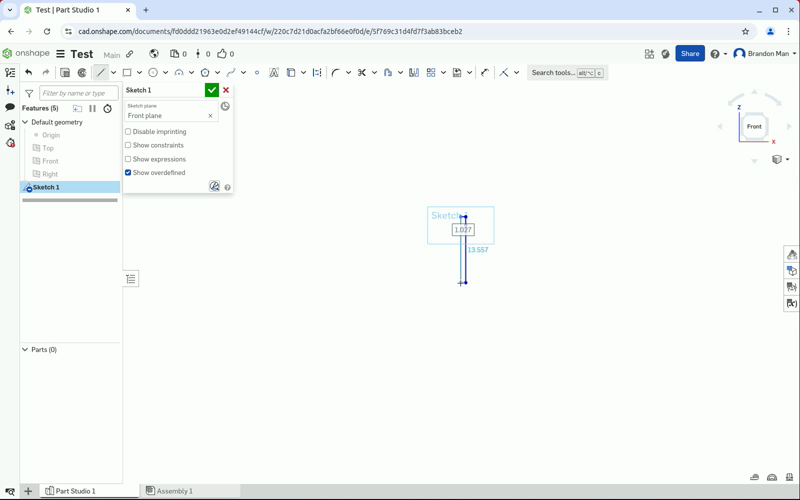
click(460, 282)
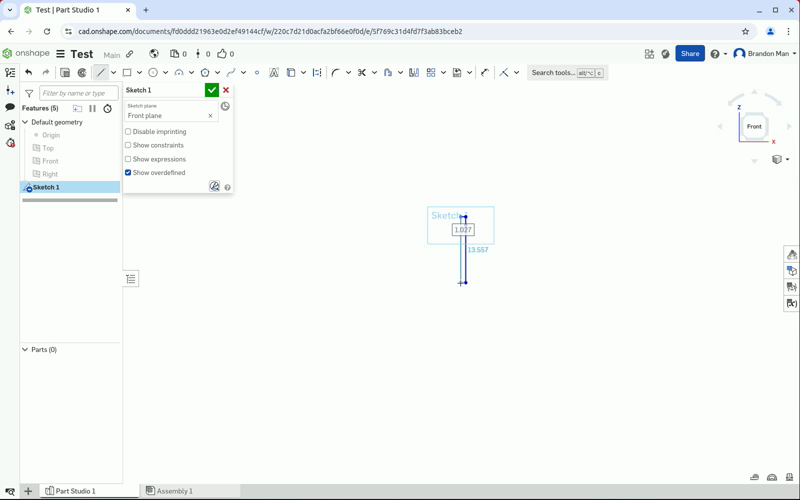
key(esc)
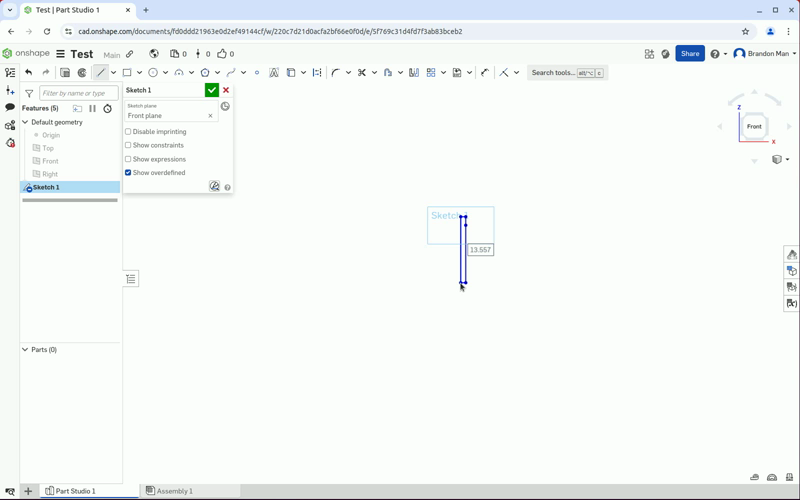
mouse_move(463, 260)
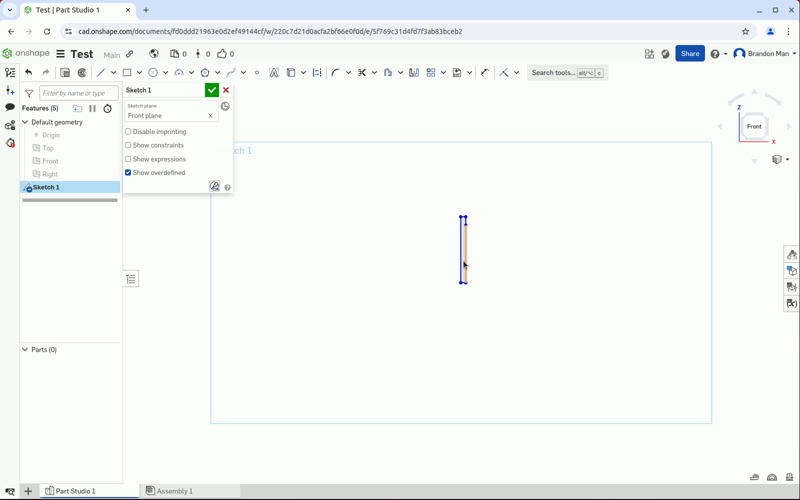
scroll(6)
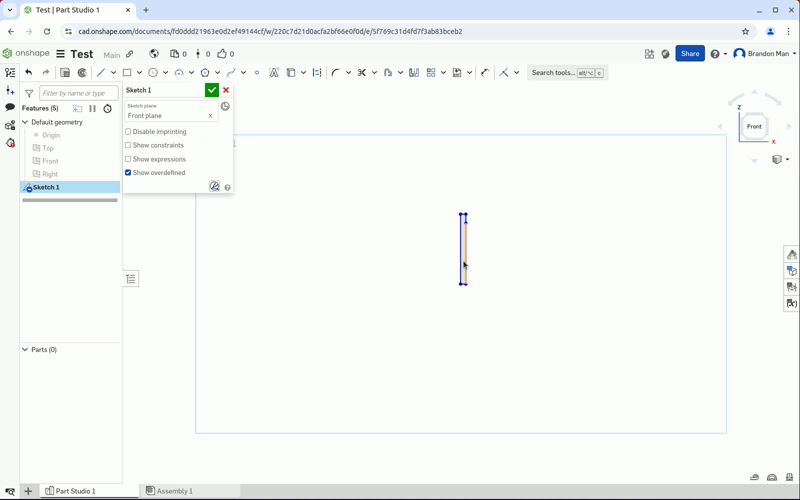
scroll(6)
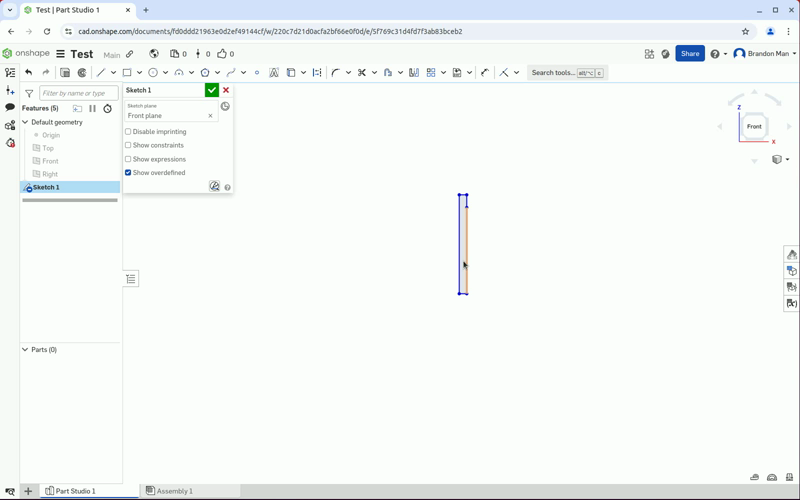
scroll(6)
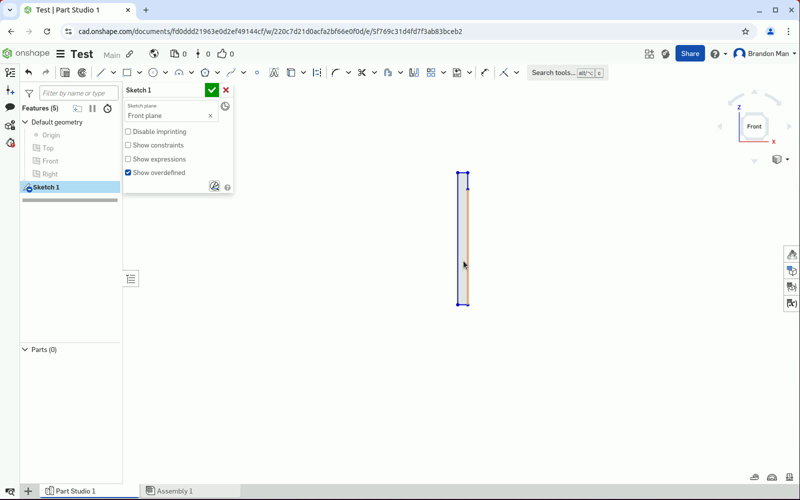
scroll(6)
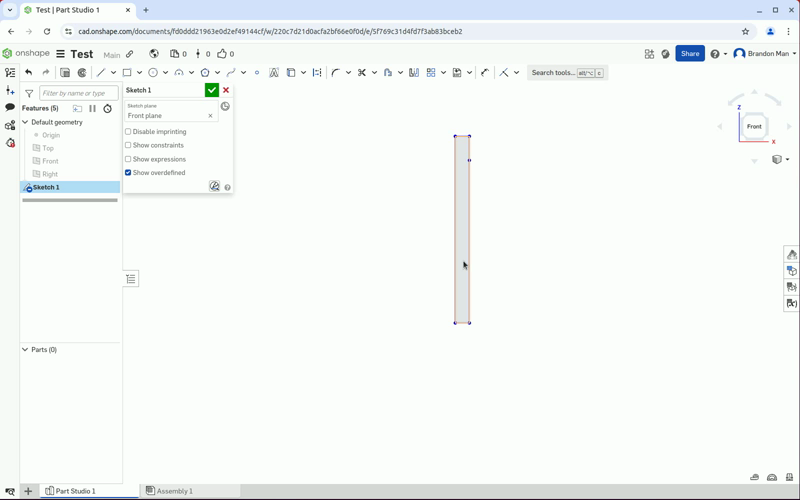
scroll(6)
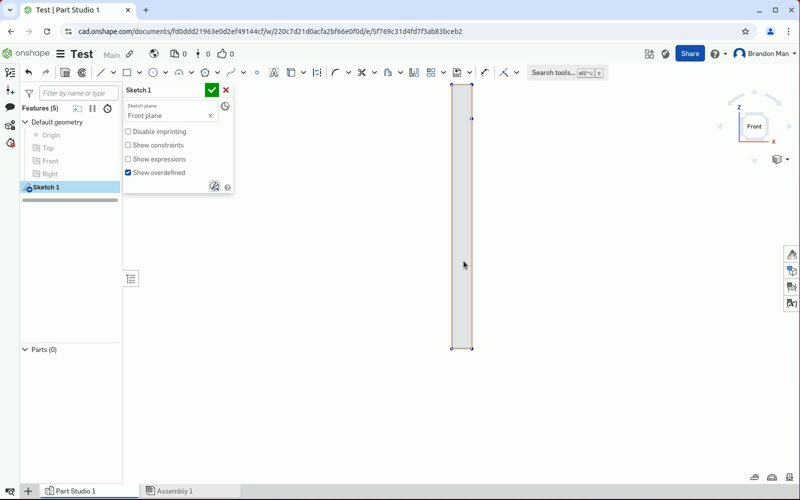
scroll(6)
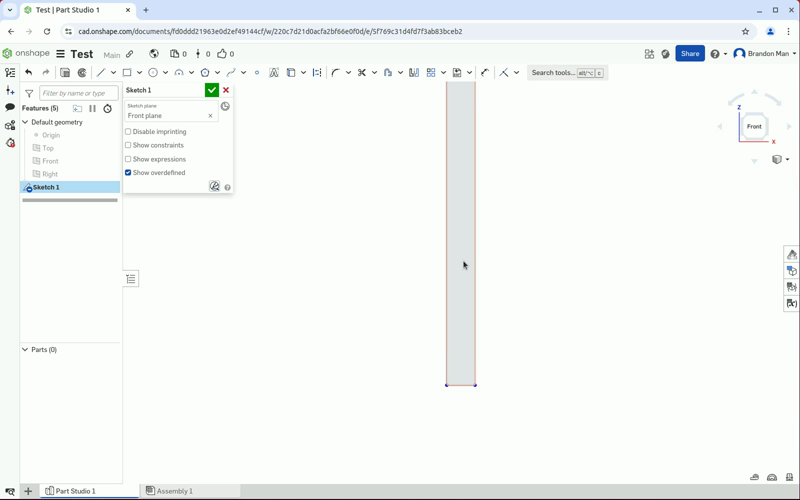
scroll(6)
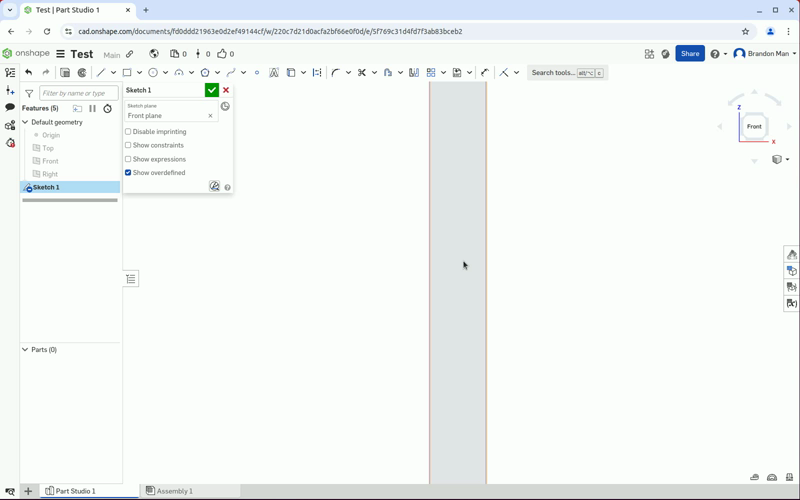
click(463, 260)
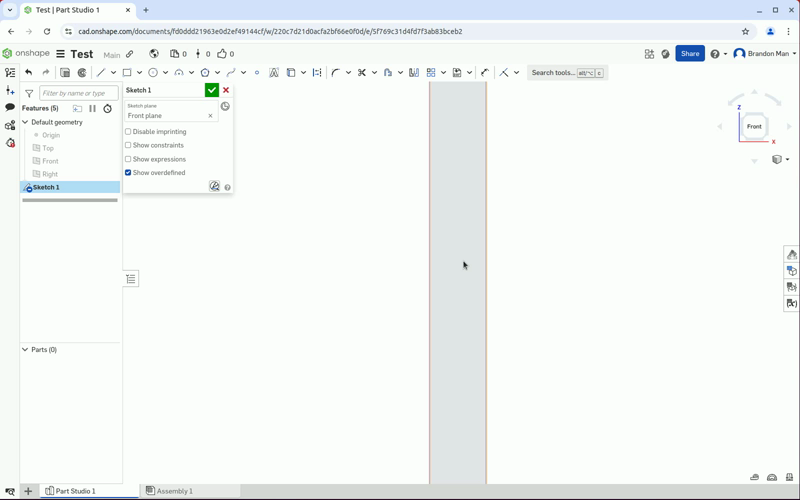
scroll(-6)
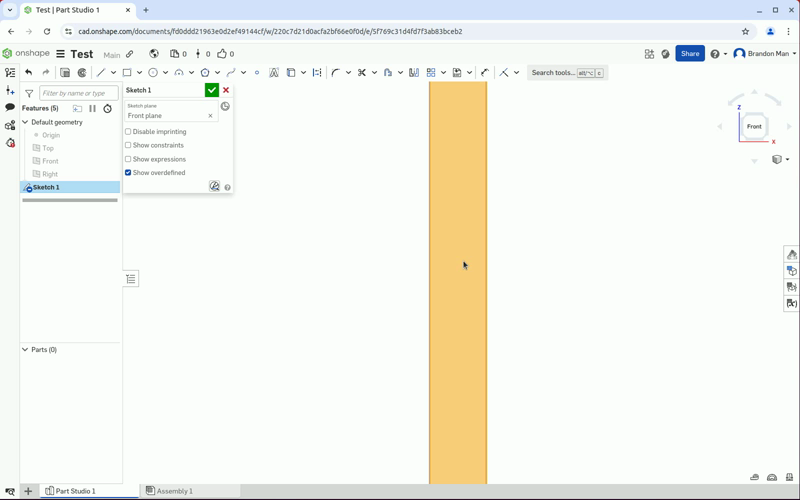
scroll(-6)
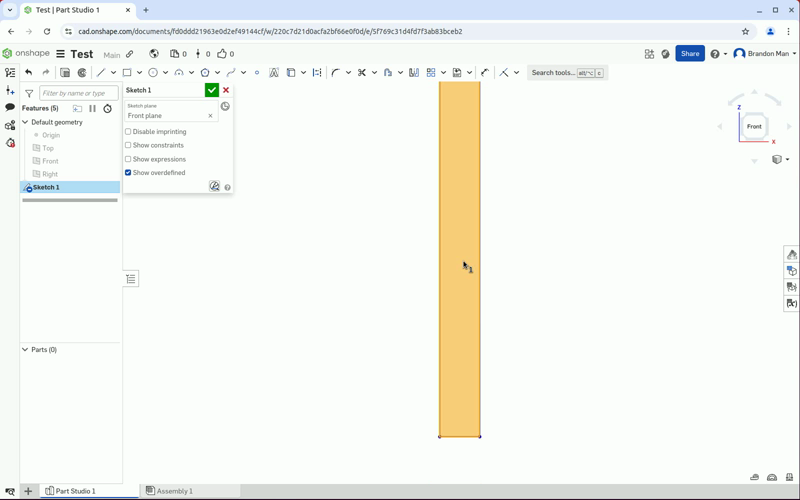
scroll(-6)
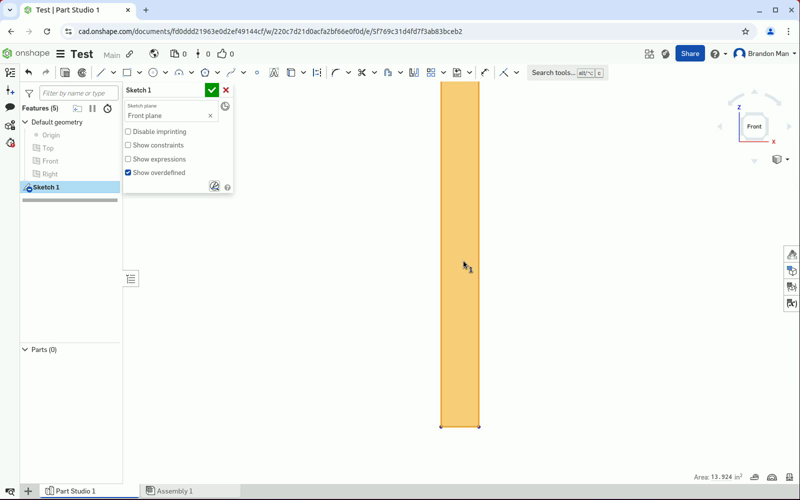
scroll(-6)
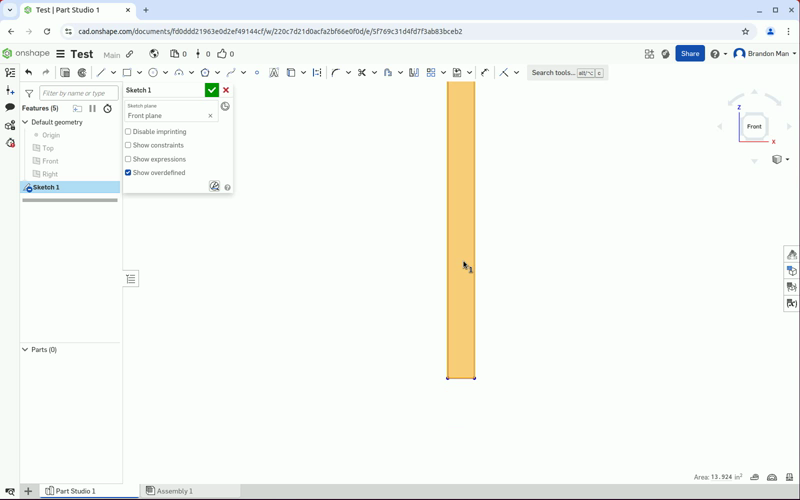
scroll(-6)
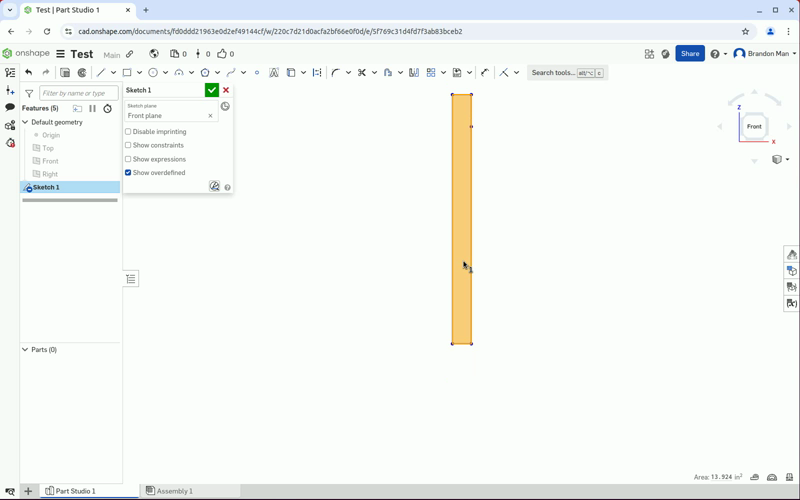
scroll(-6)
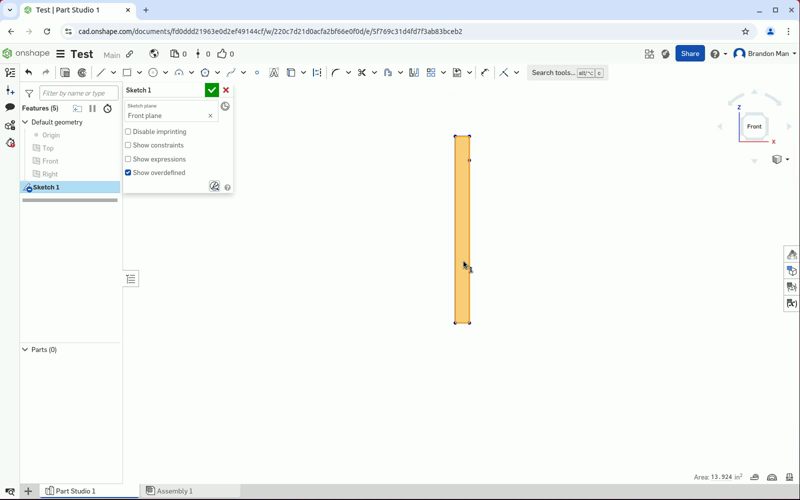
scroll(-6)
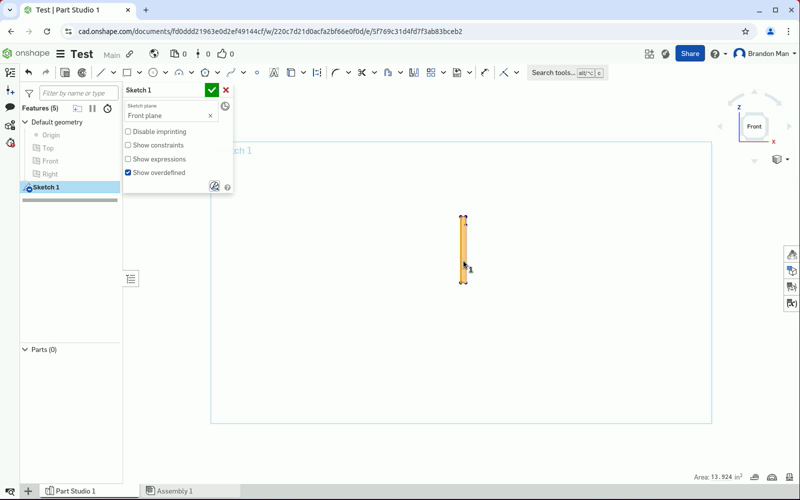
mouse_move(73, 352)
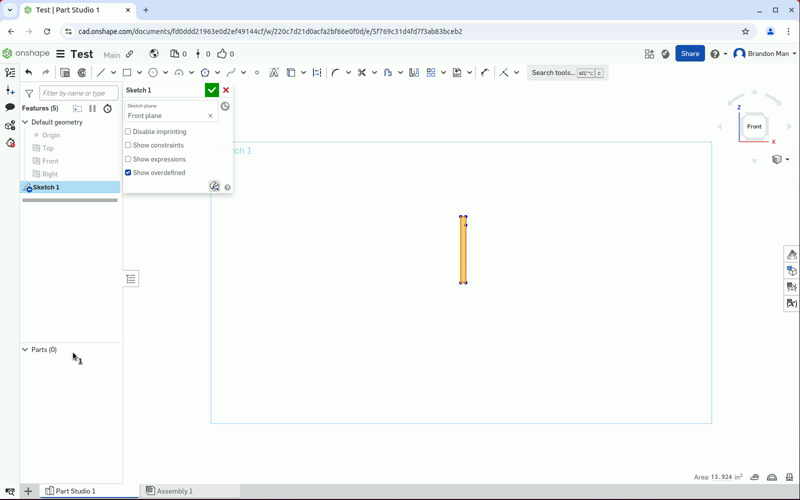
key(shift+y)
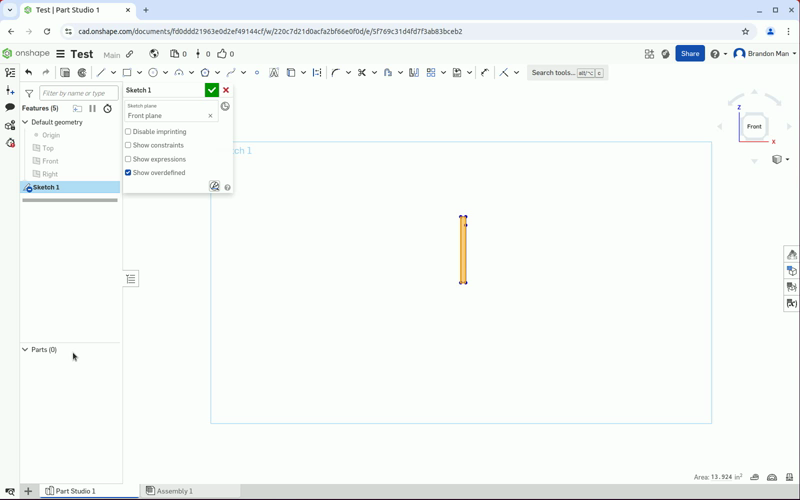
key(shift+e)
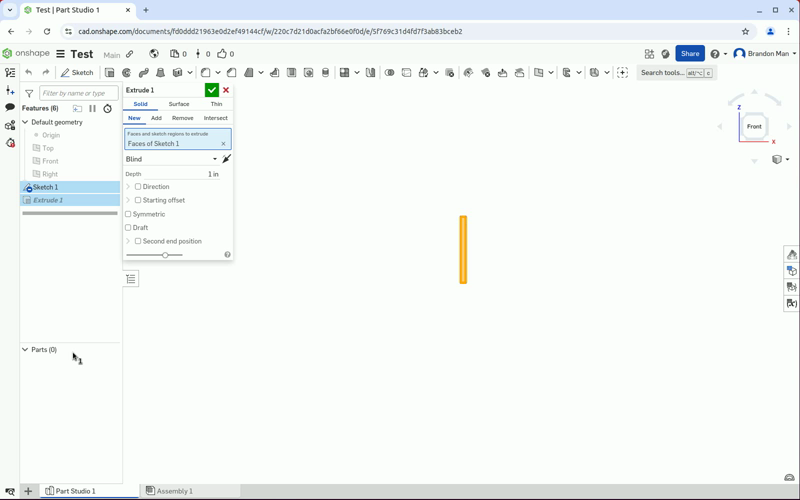
mouse_move(143, 106)
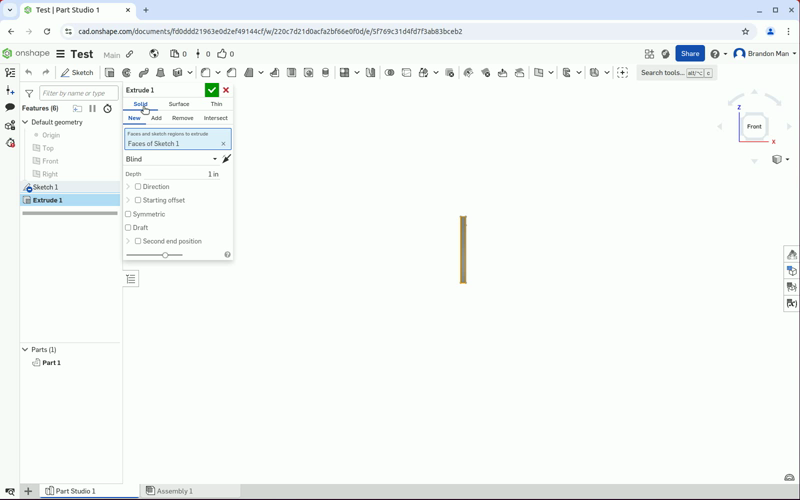
click(143, 106)
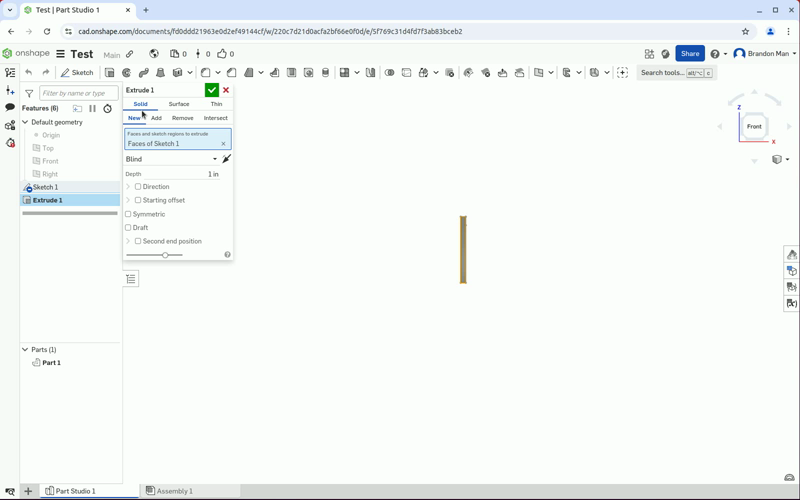
mouse_move(137, 120)
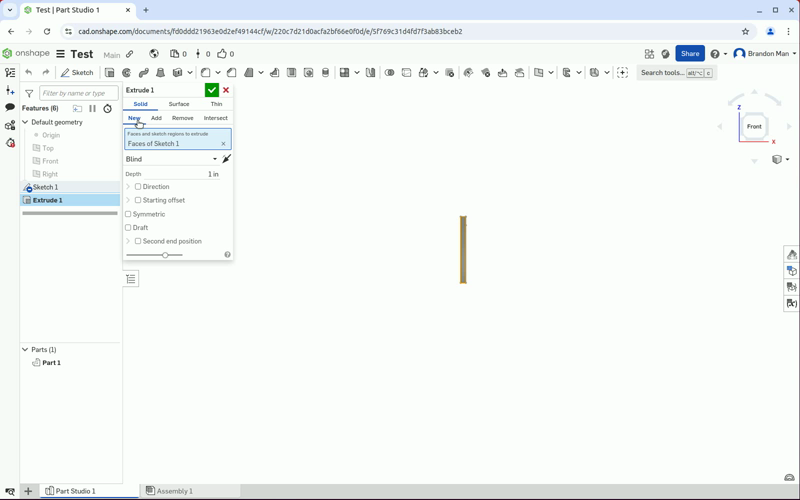
click(137, 120)
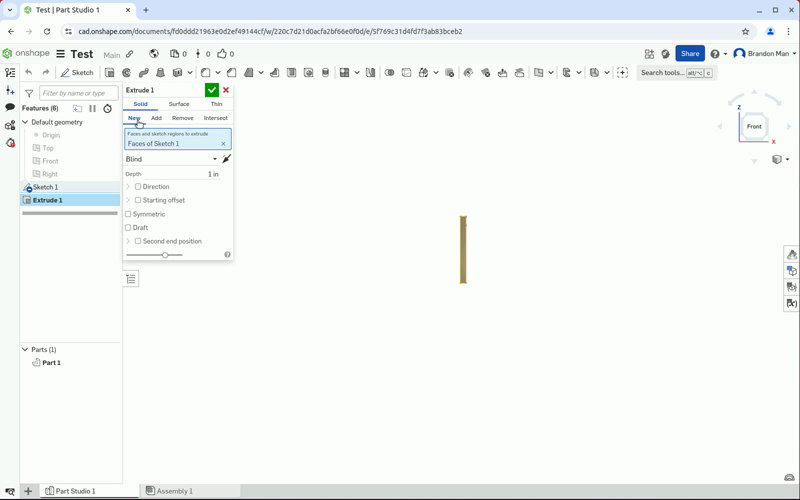
key(tab, 4)
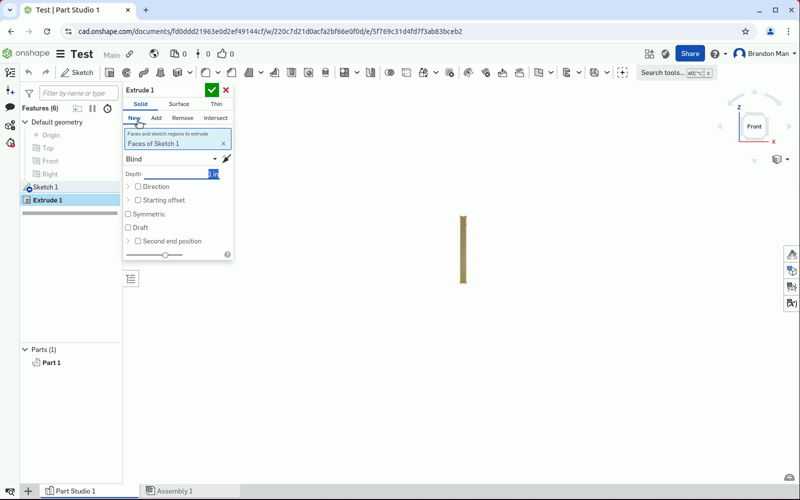
text(0.963)
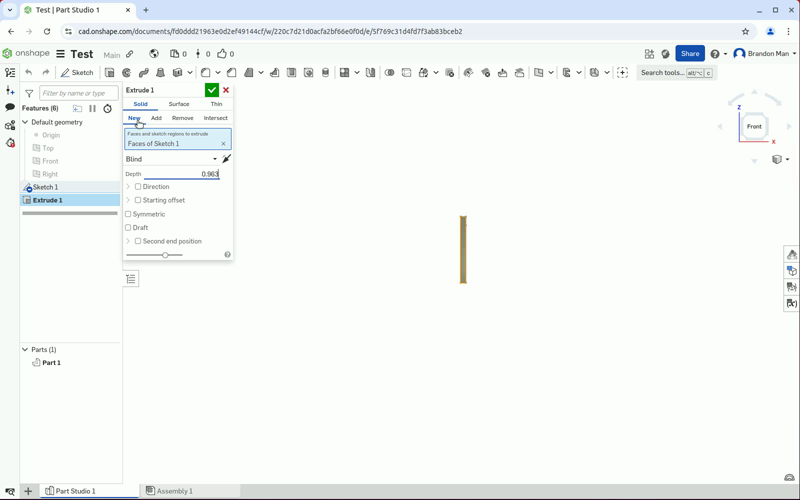
key(enter)
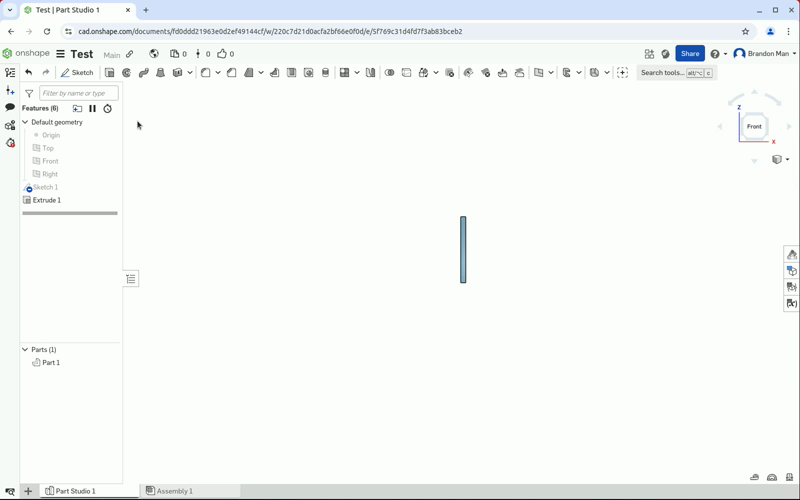
key(shift+h)
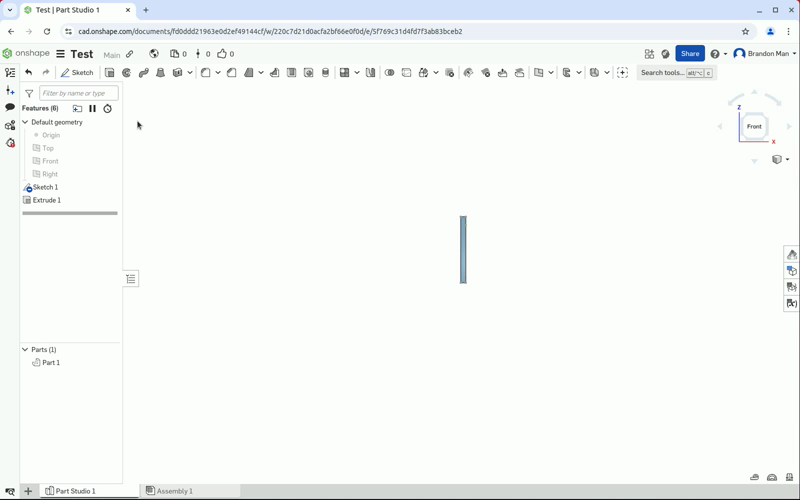
key(shift+h)
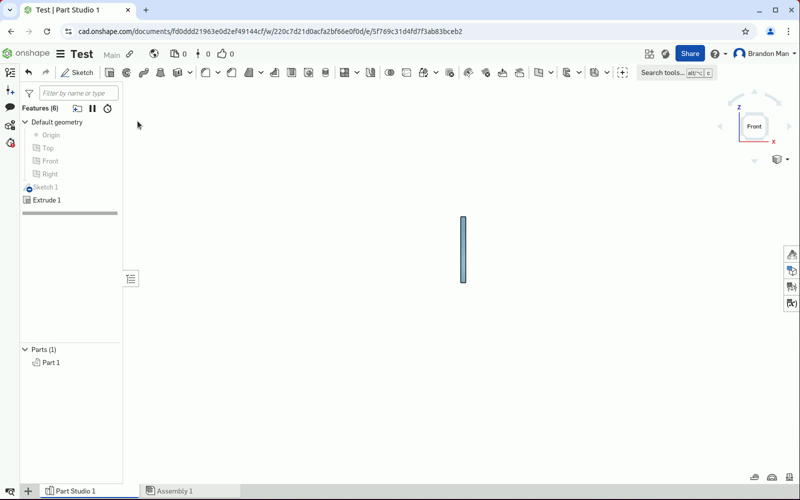
mouse_move(73, 189)
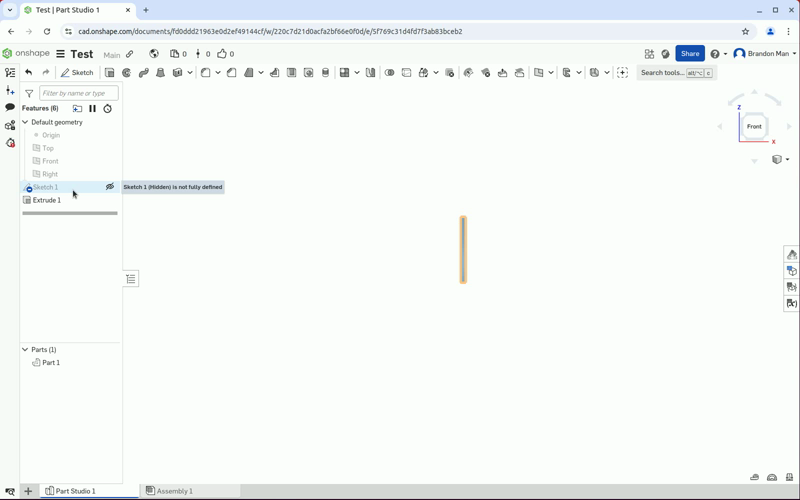
click(73, 189)
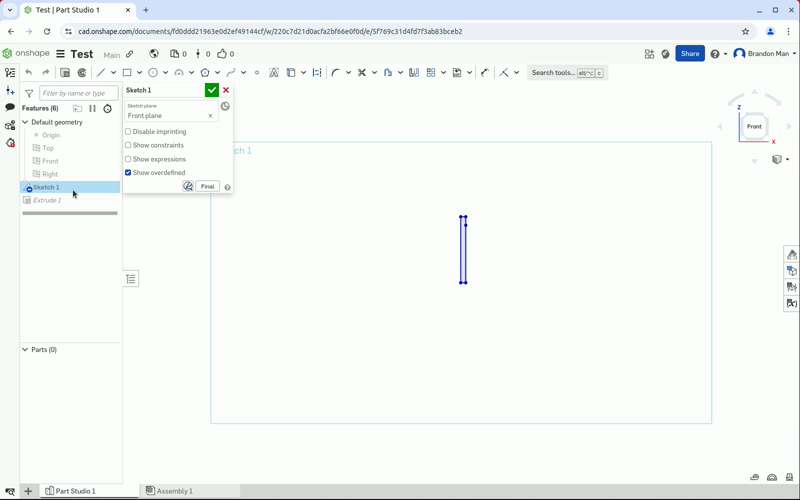
mouse_move(229, 92)
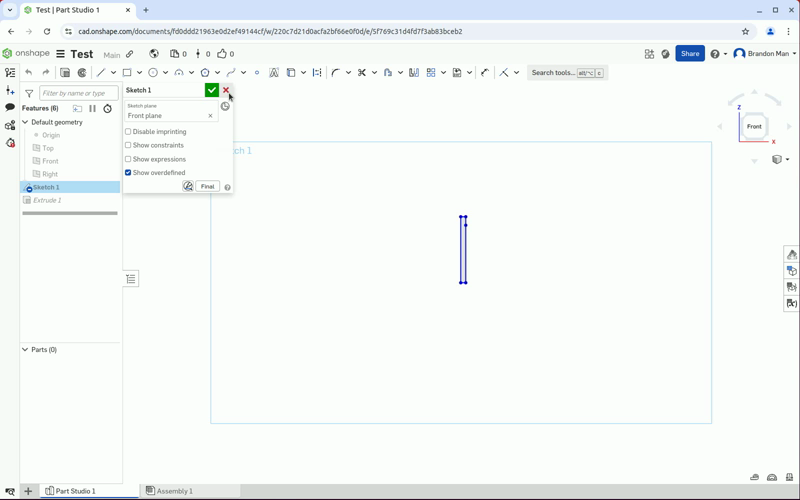
click(229, 92)
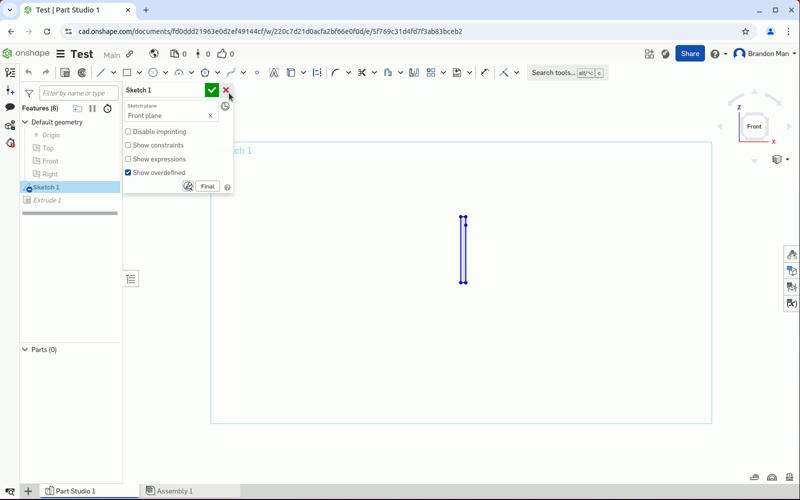
key(shift+s)
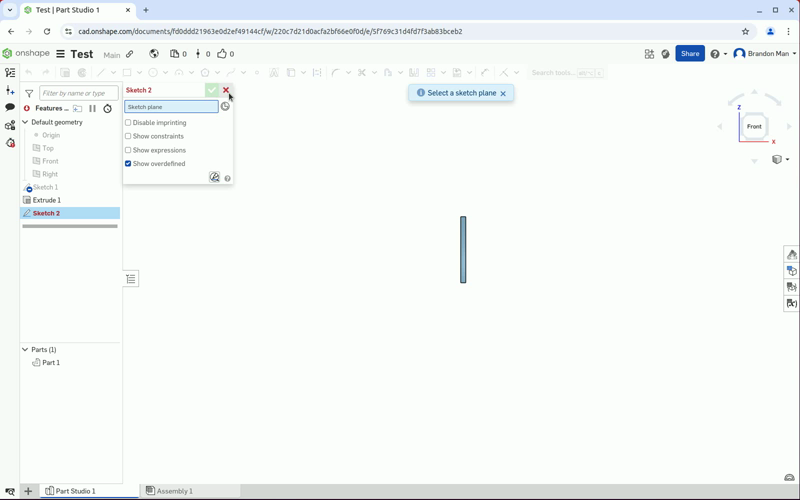
mouse_move(73, 163)
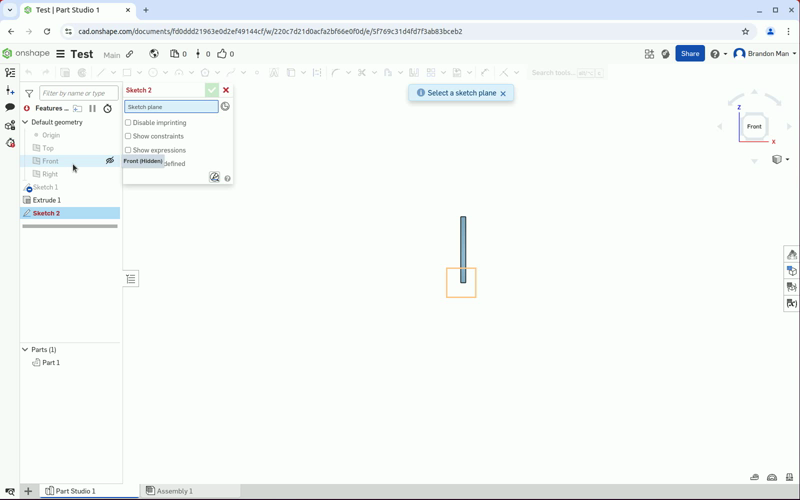
click(73, 163)
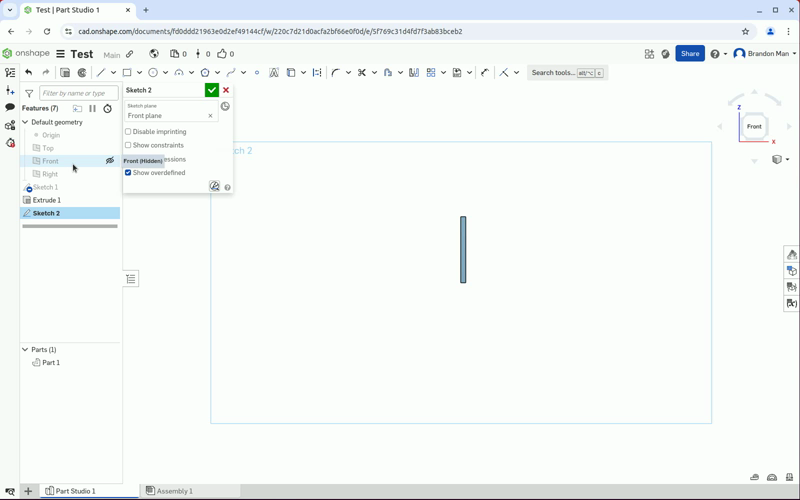
mouse_move(73, 352)
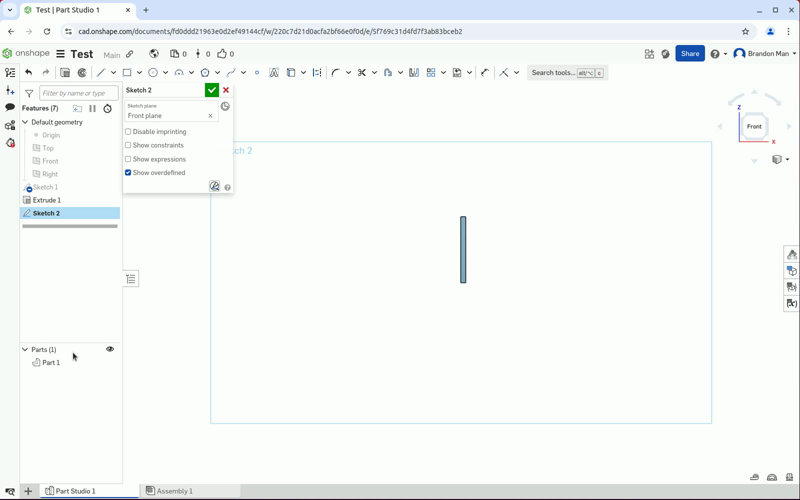
key(y)
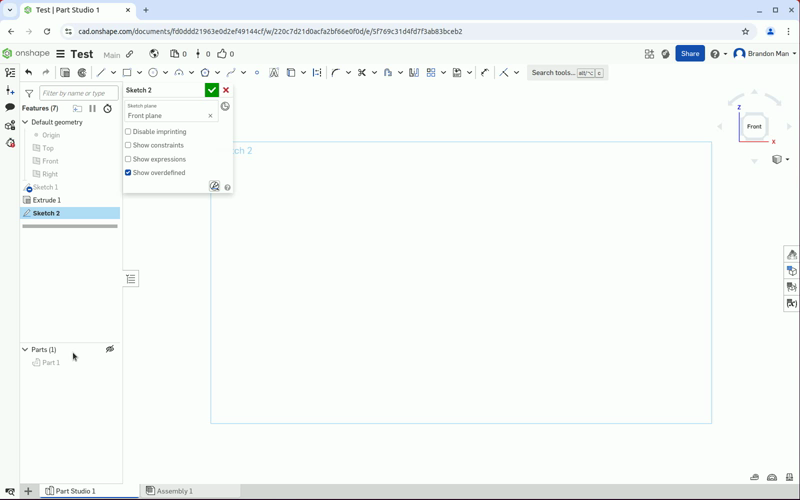
key(l)
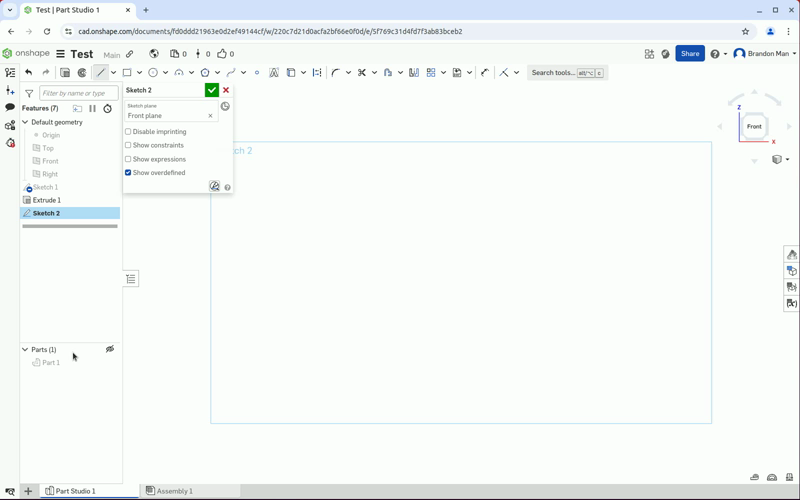
key_down(shift)
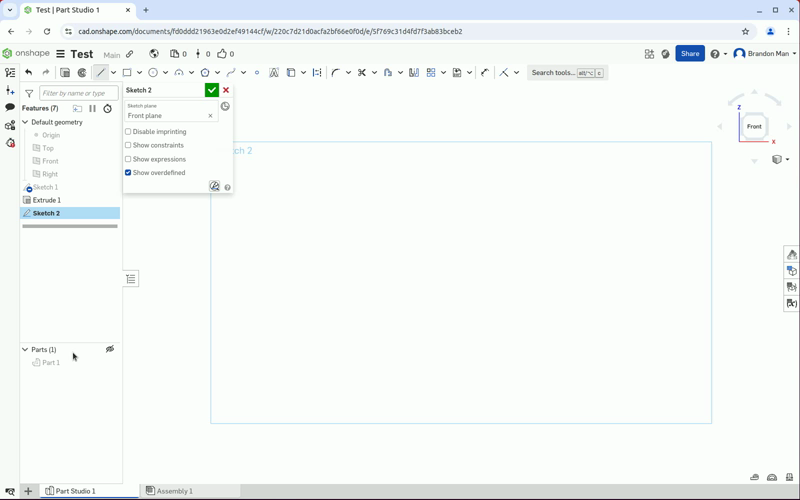
mouse_move(568, 282)
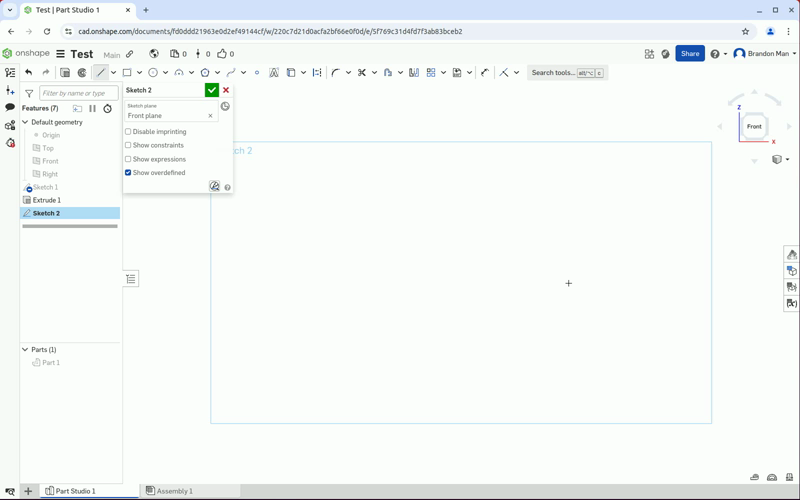
click(568, 282)
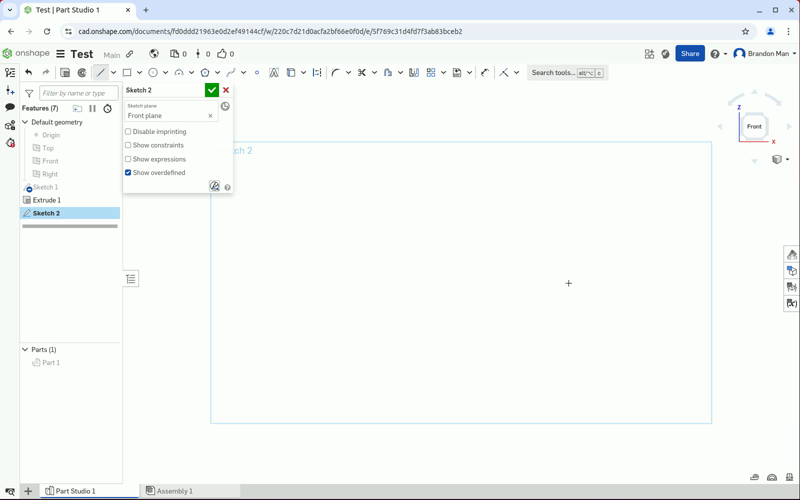
key_up(shift)
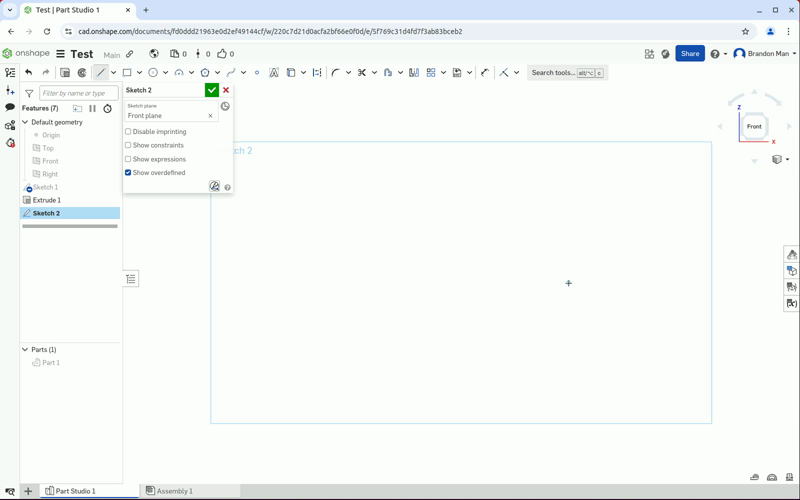
key_down(shift)
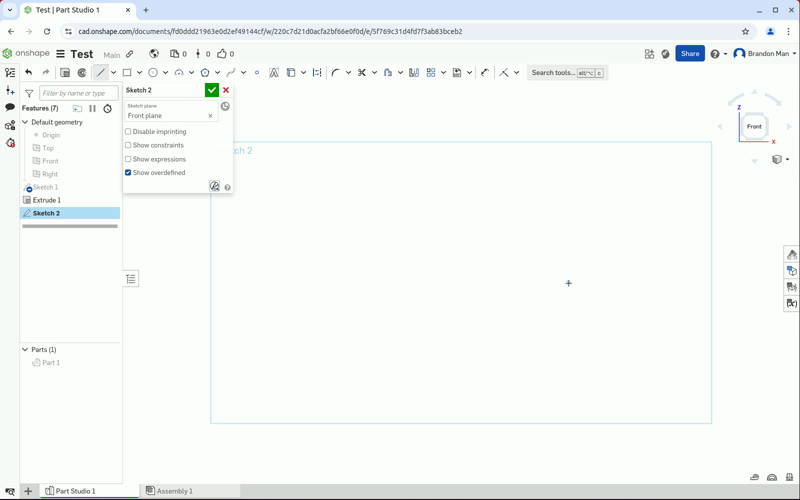
mouse_move(589, 282)
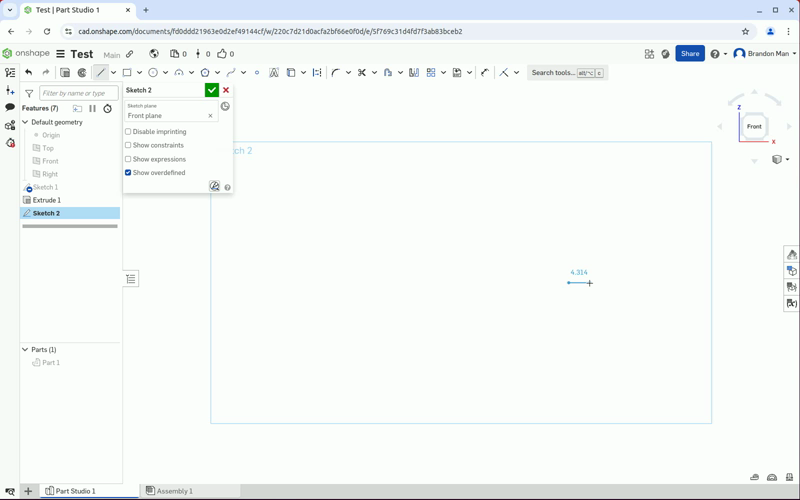
mouse_move(573, 282)
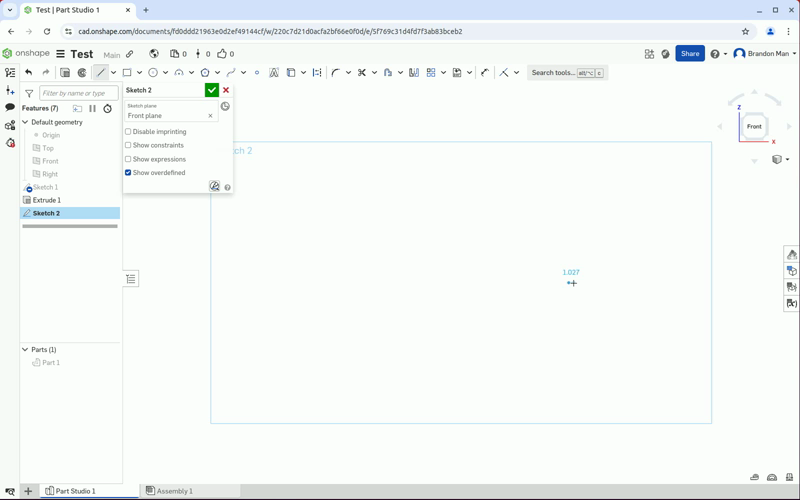
scroll(6)
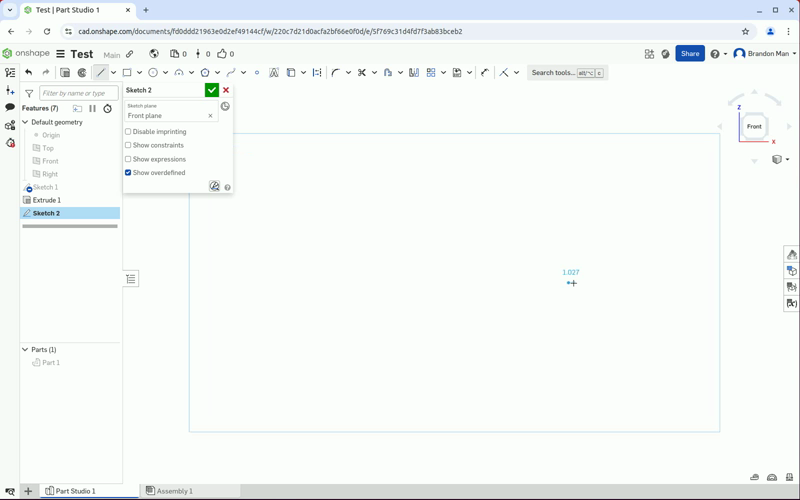
scroll(6)
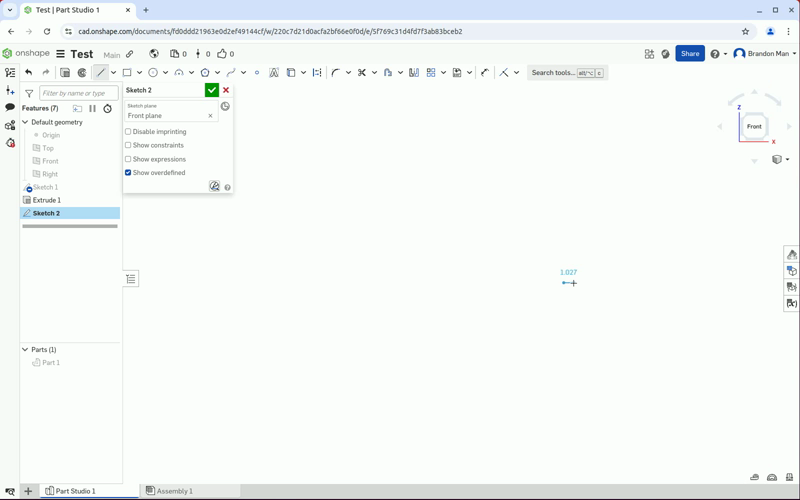
scroll(6)
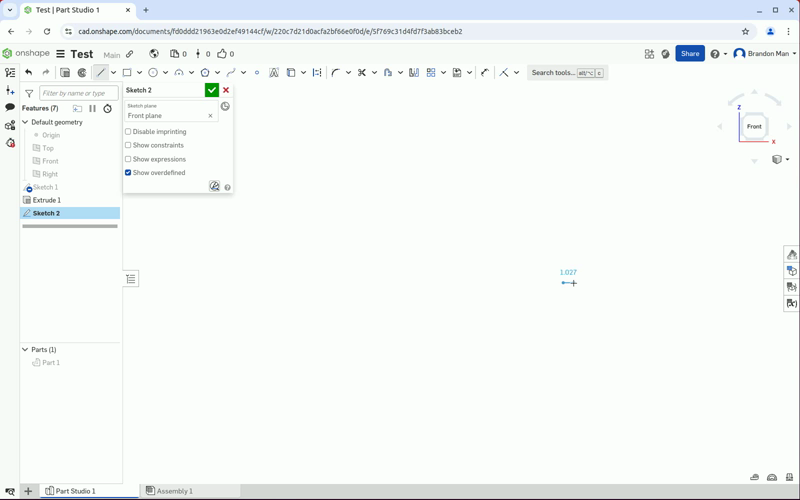
scroll(6)
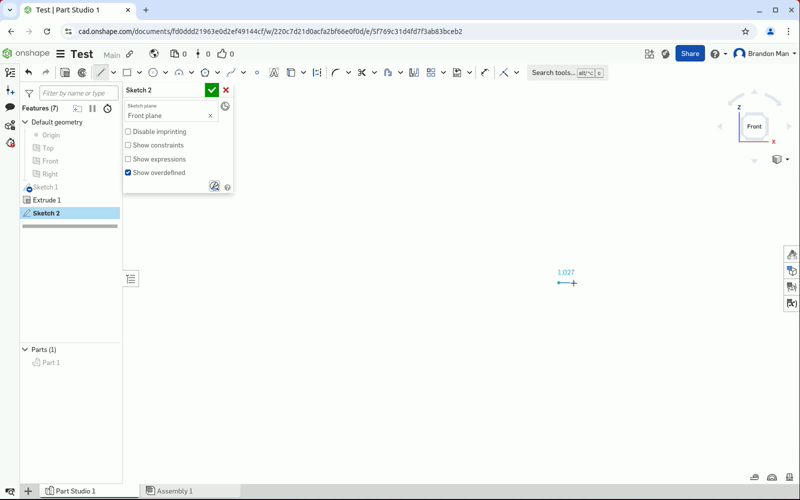
scroll(6)
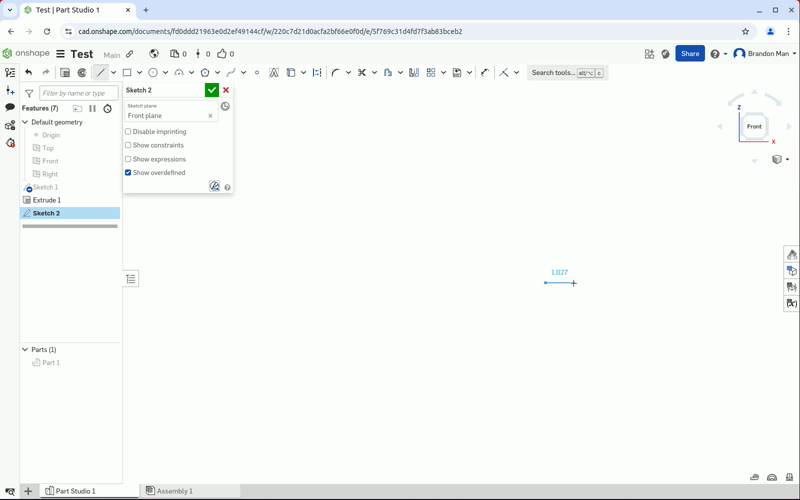
scroll(6)
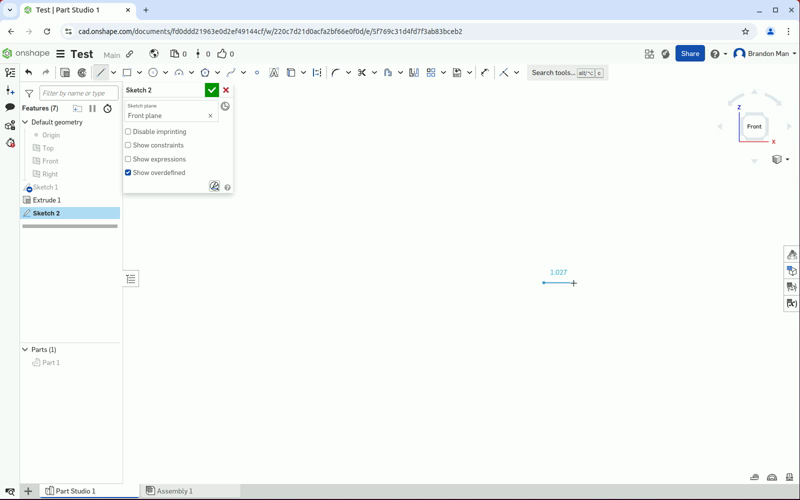
scroll(6)
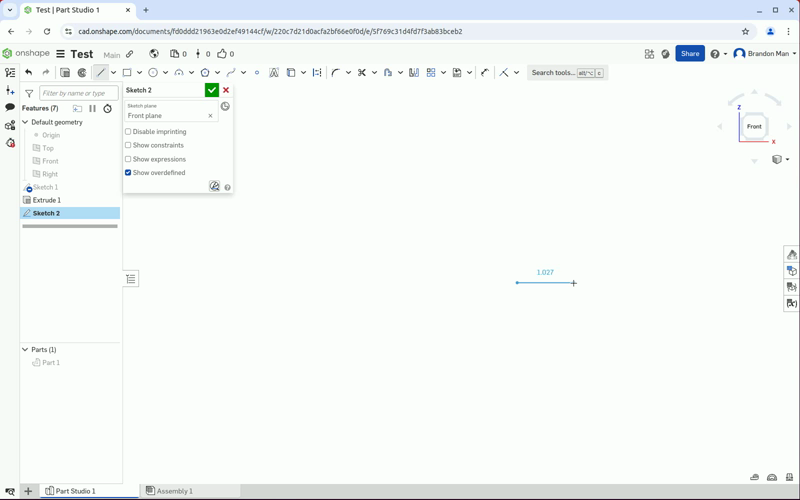
click(573, 282)
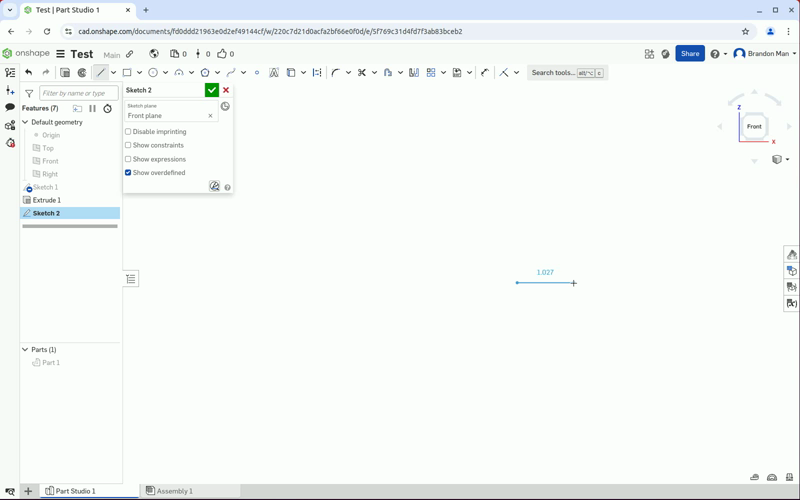
scroll(-6)
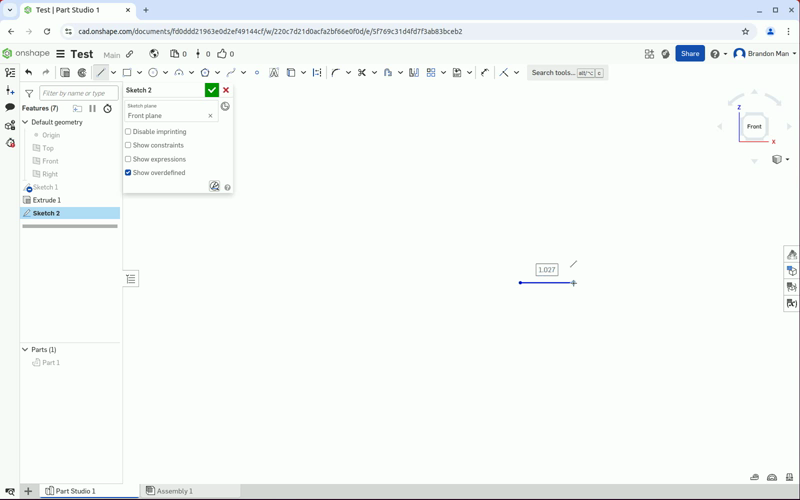
scroll(-6)
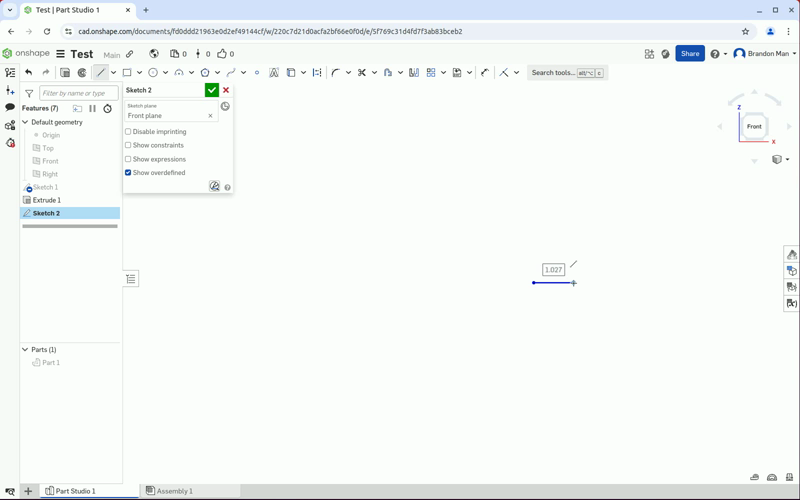
scroll(-6)
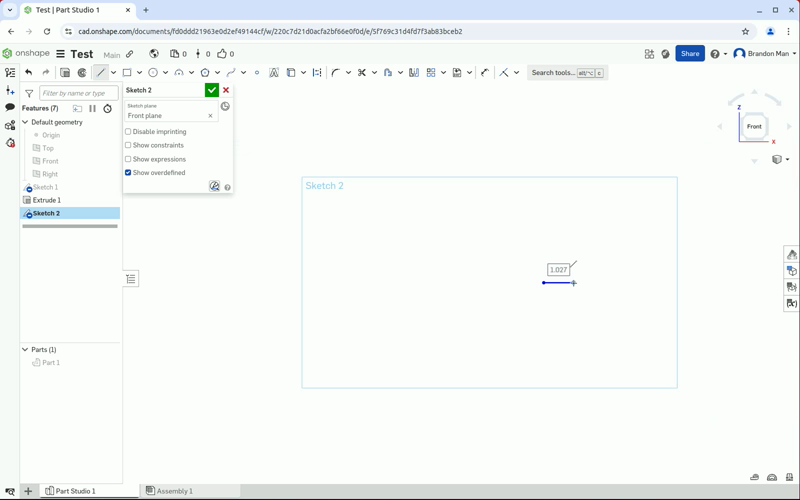
scroll(-6)
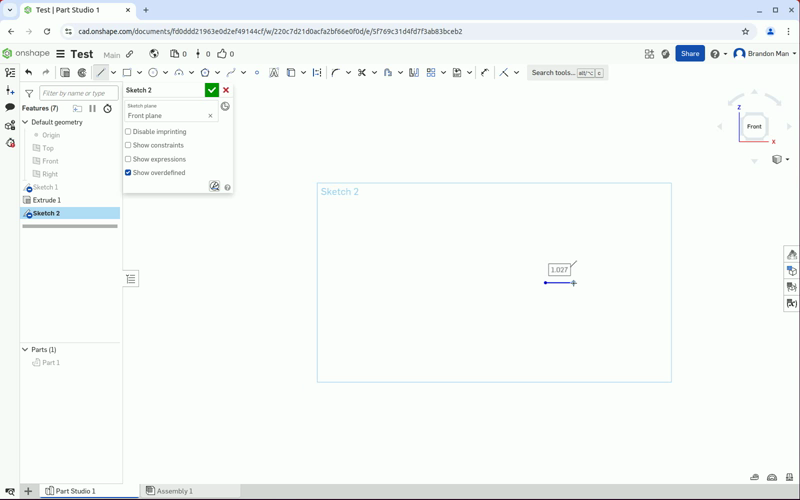
scroll(-6)
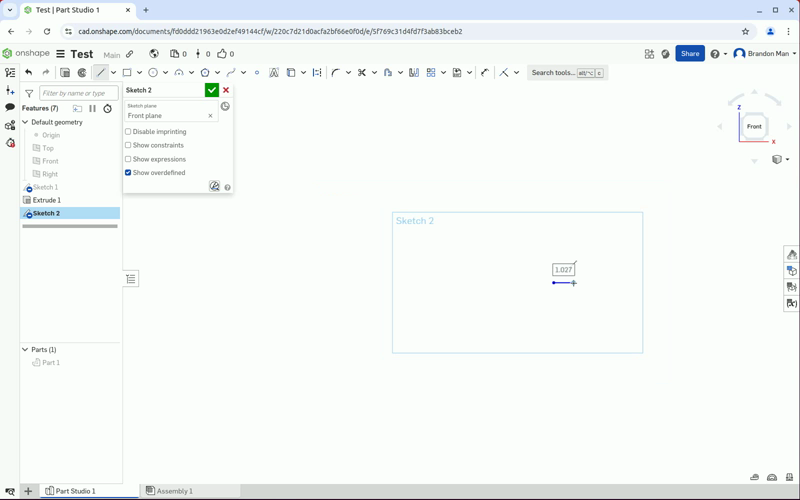
scroll(-6)
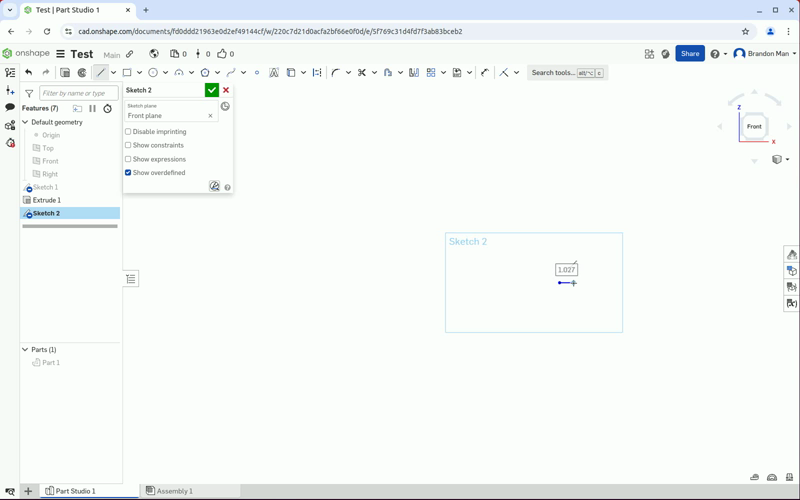
scroll(-6)
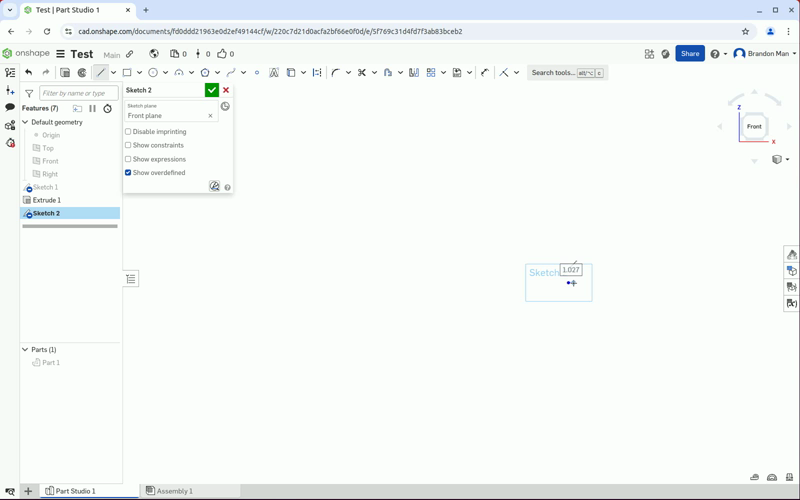
key_up(shift)
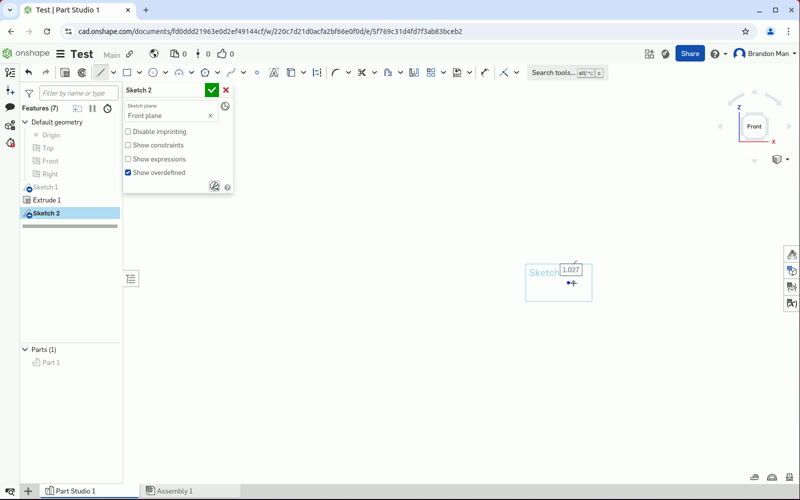
key_down(shift)
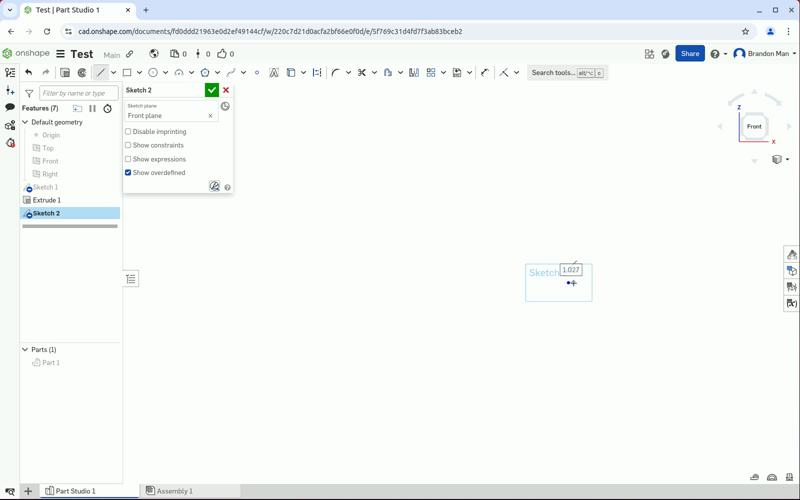
mouse_move(573, 216)
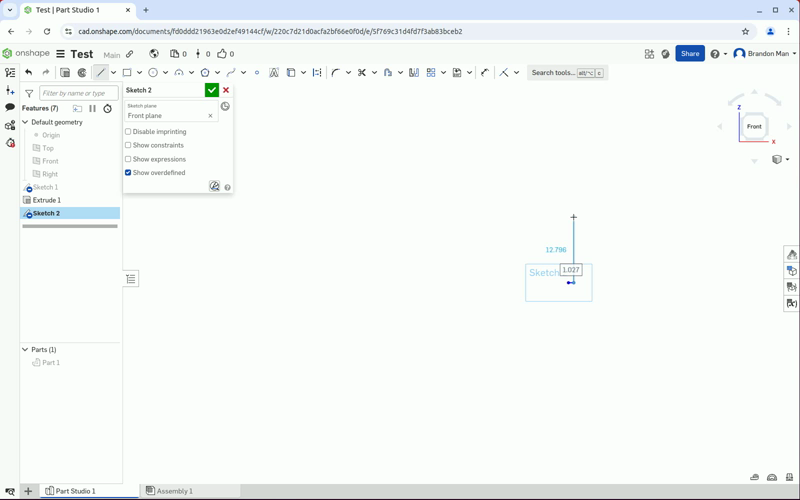
click(573, 216)
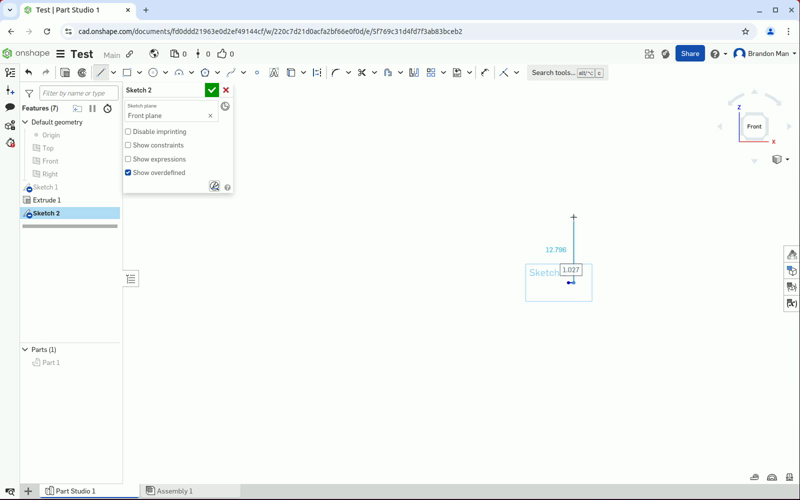
key_up(shift)
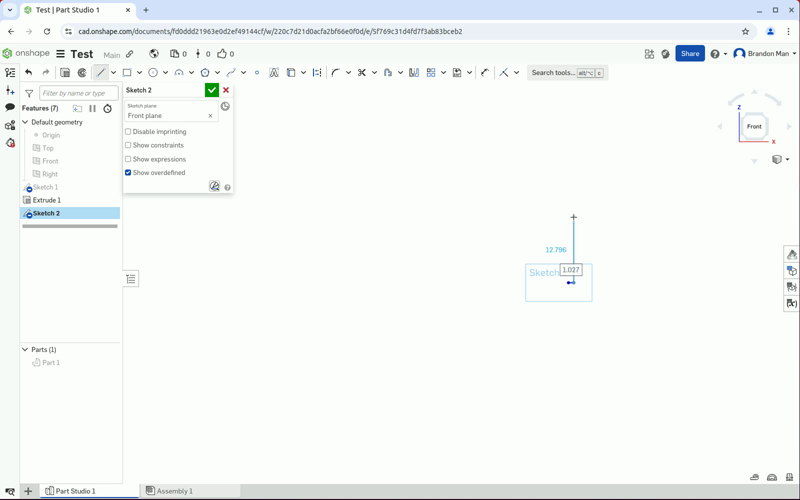
key_down(shift)
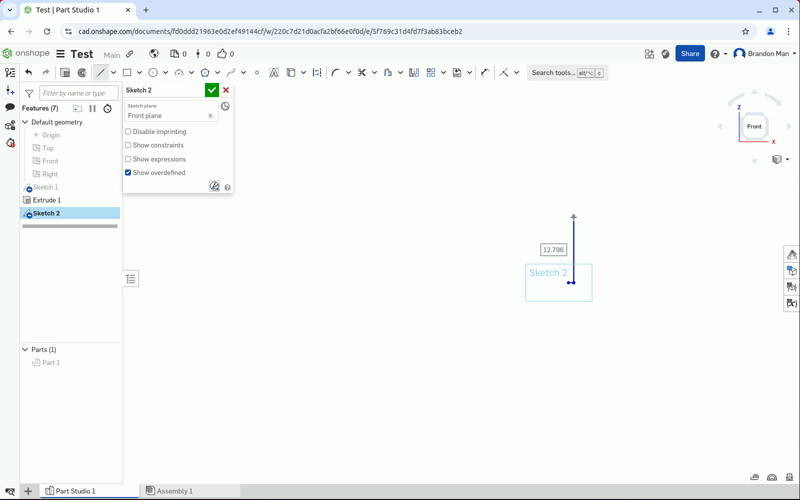
mouse_move(589, 216)
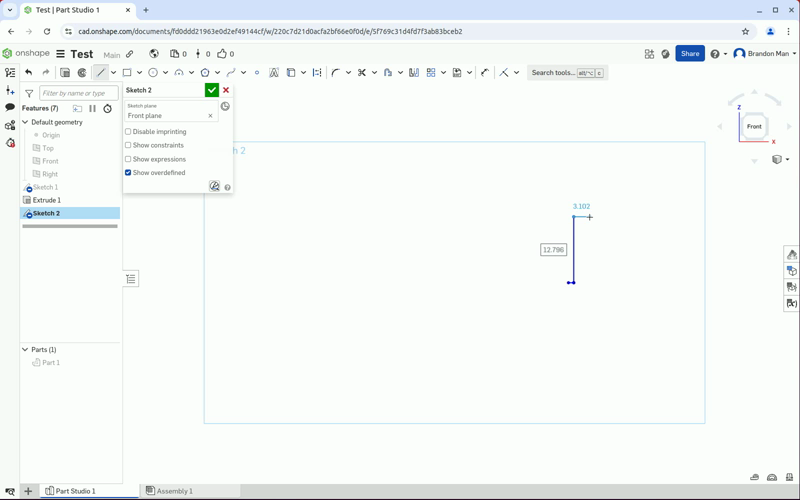
mouse_move(568, 216)
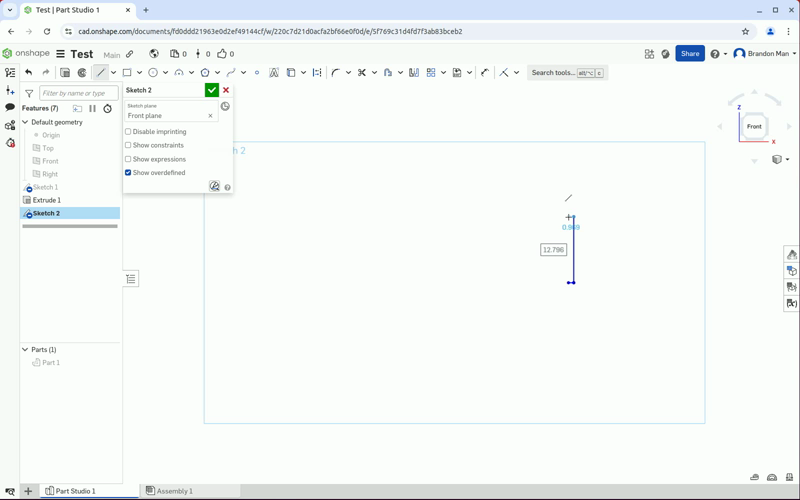
scroll(6)
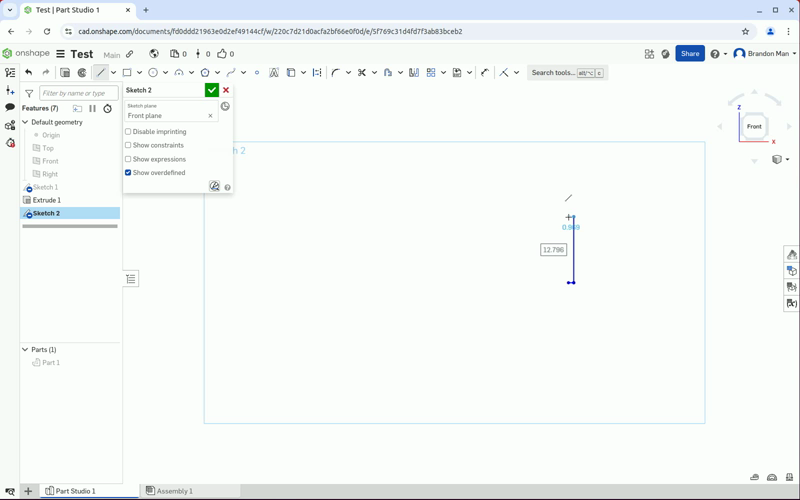
scroll(6)
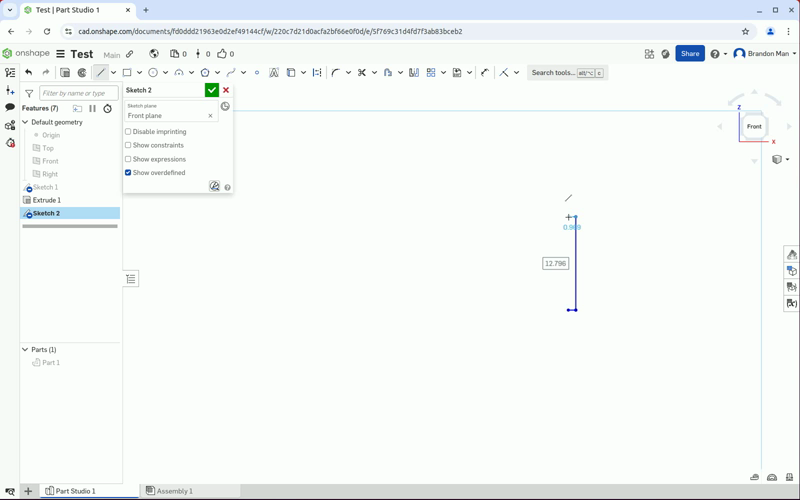
scroll(6)
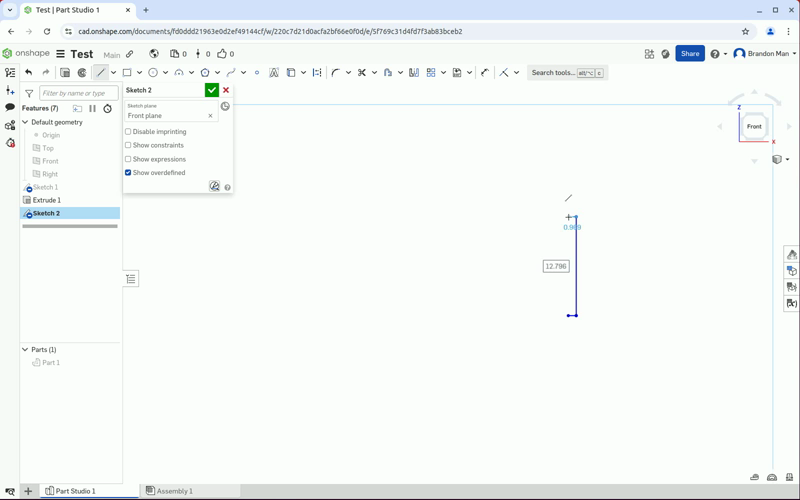
scroll(6)
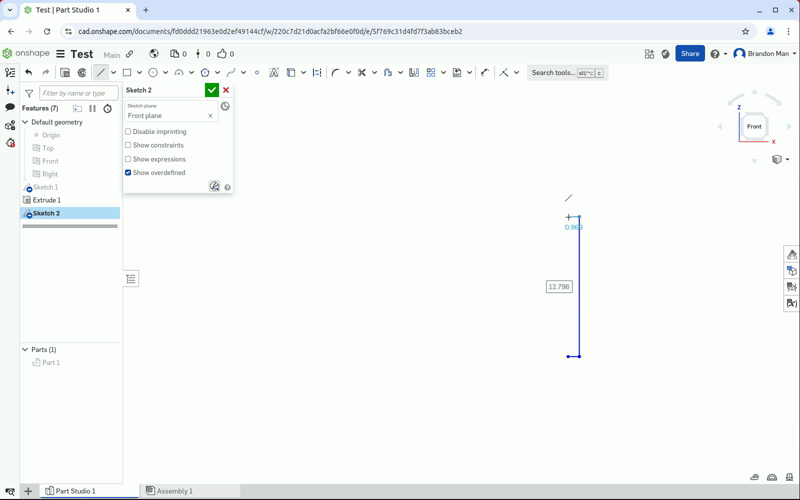
scroll(6)
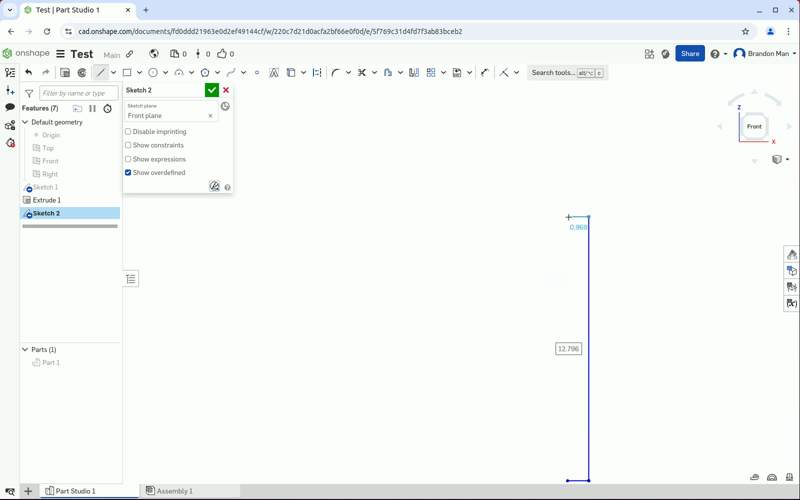
scroll(6)
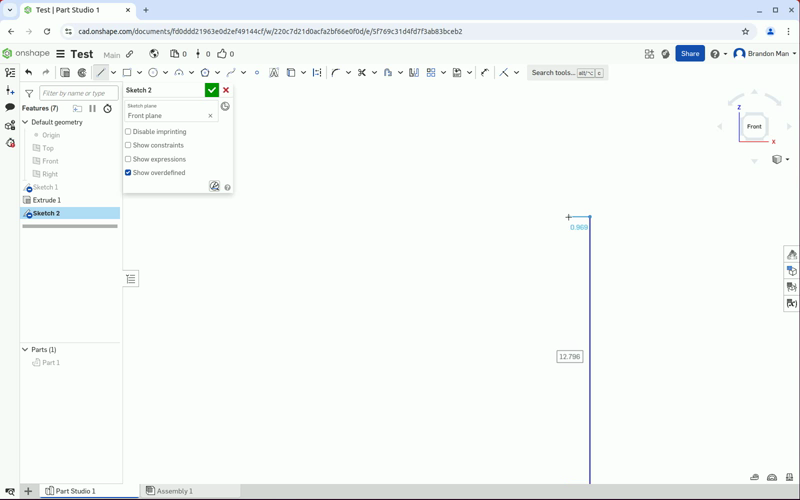
scroll(6)
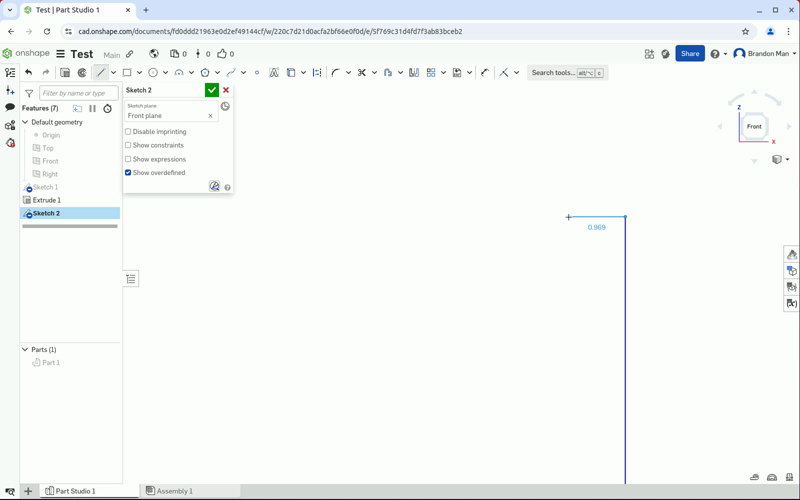
click(568, 216)
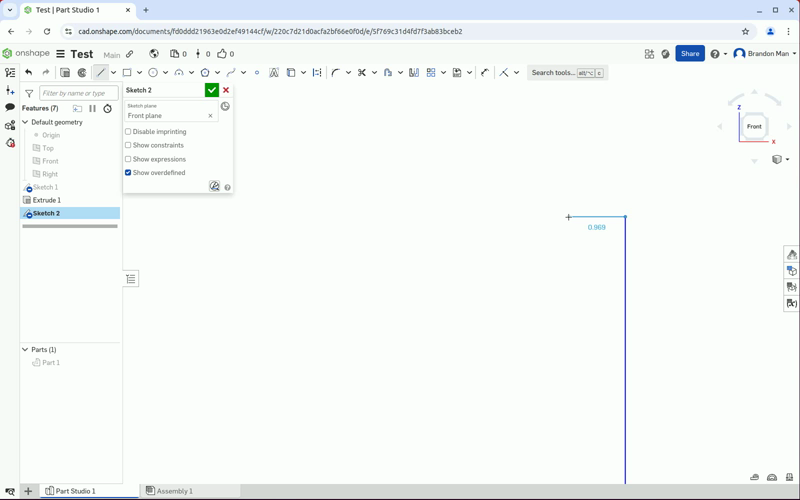
scroll(-6)
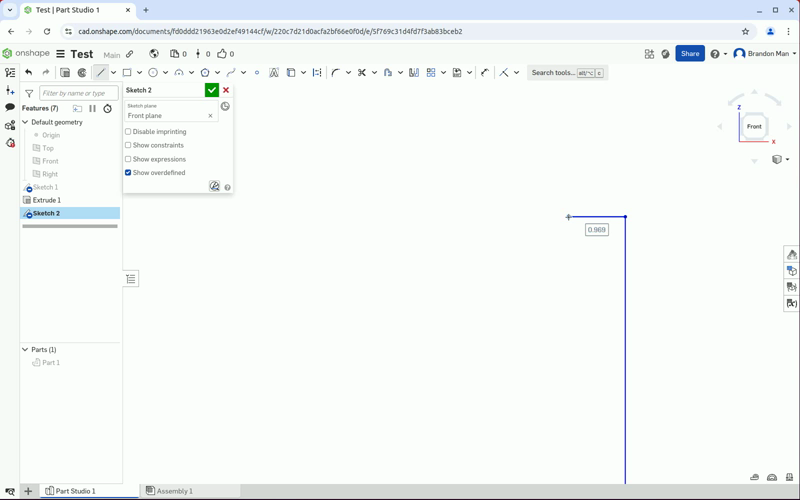
scroll(-6)
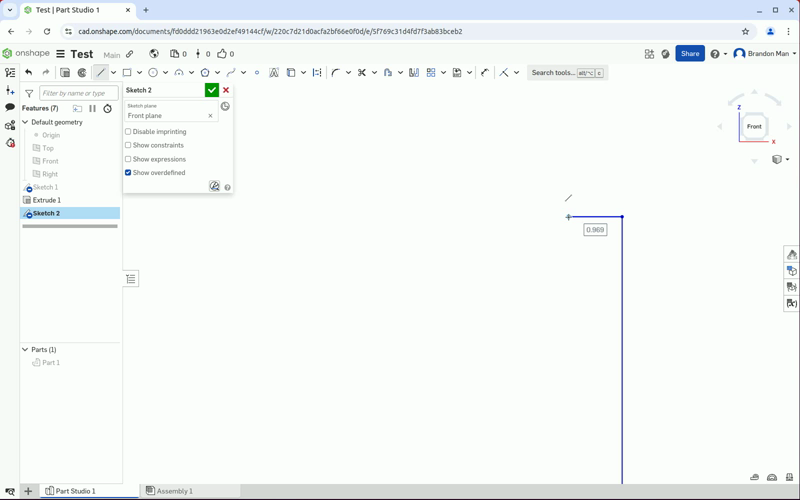
scroll(-6)
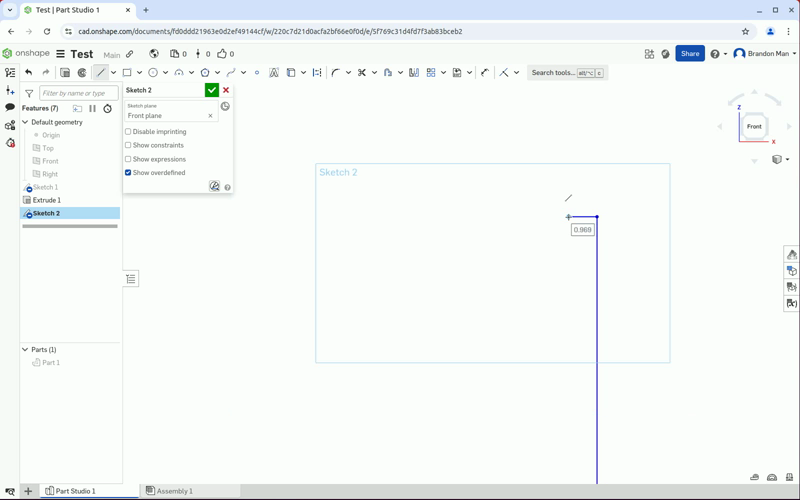
scroll(-6)
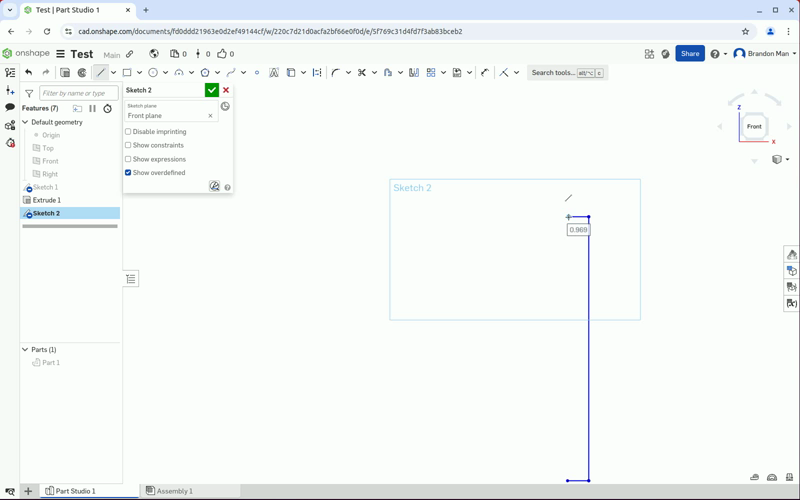
scroll(-6)
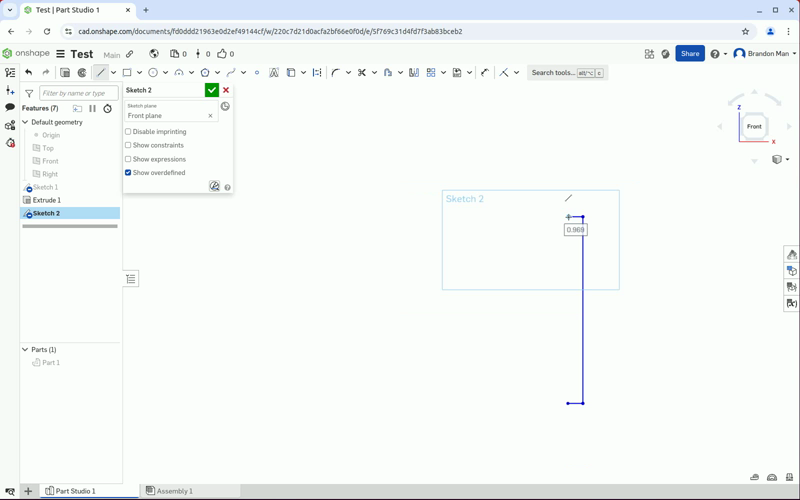
scroll(-6)
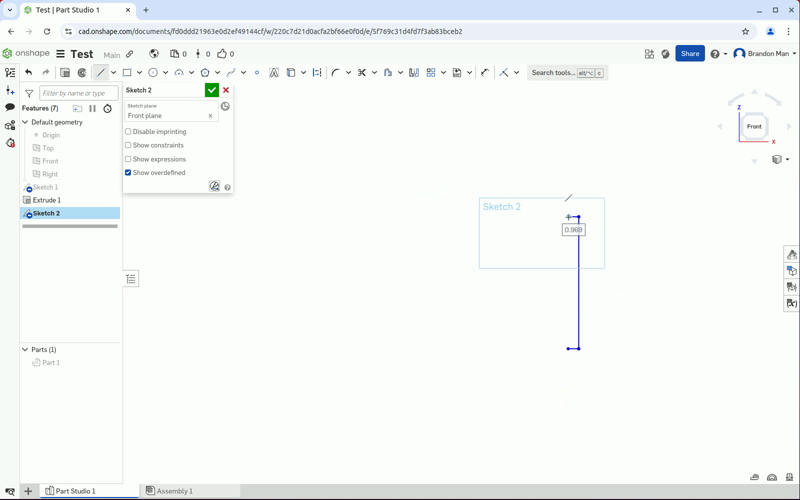
scroll(-6)
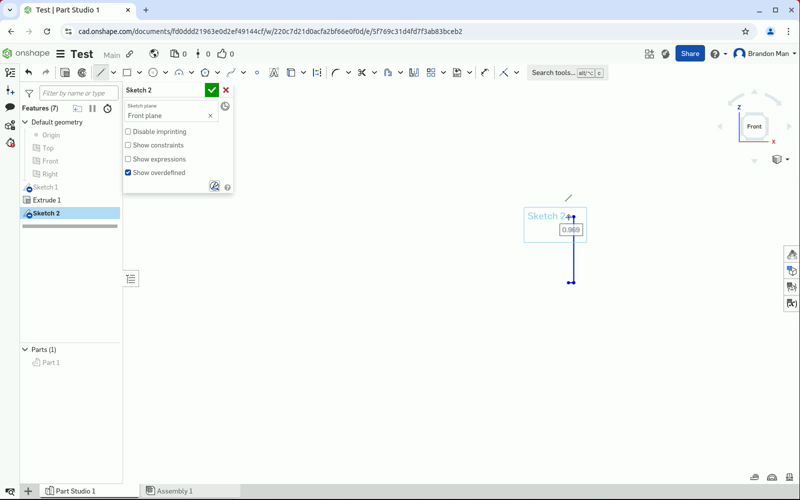
key_up(shift)
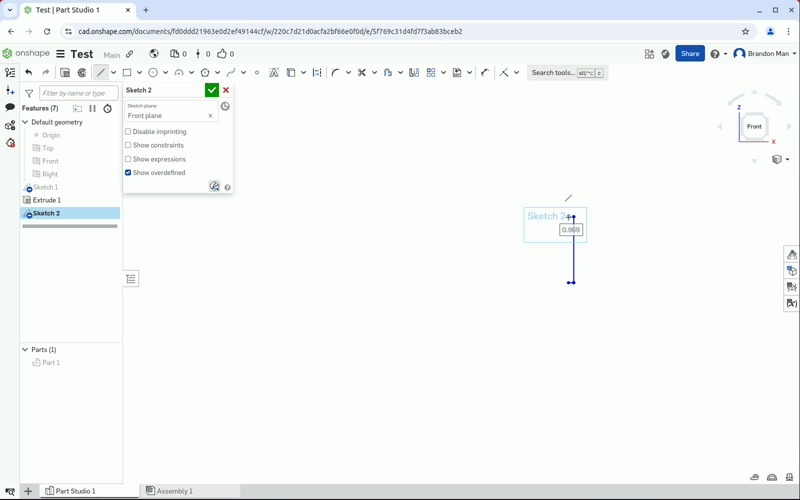
key_down(shift)
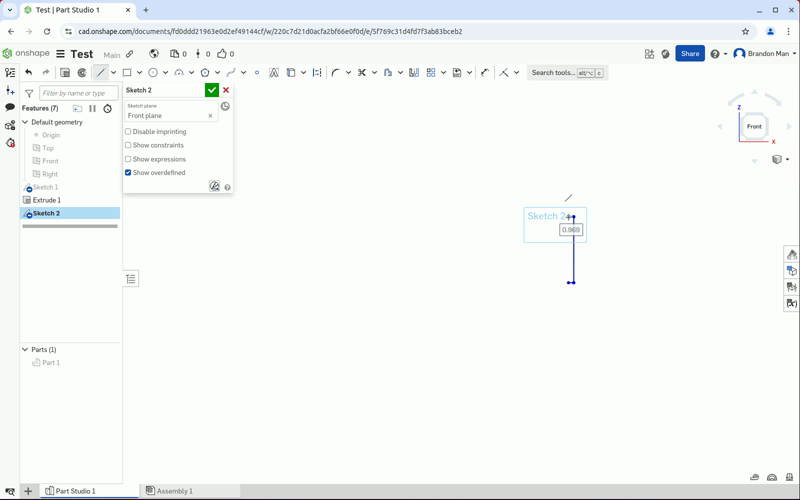
mouse_move(589, 216)
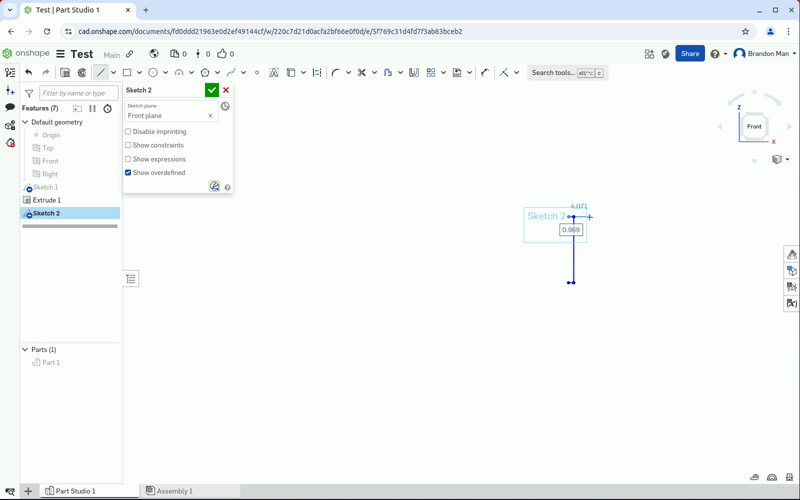
mouse_move(568, 225)
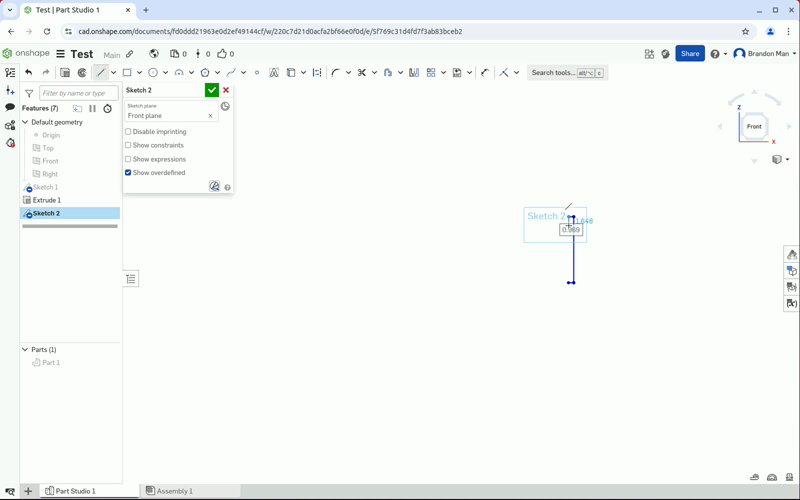
click(568, 225)
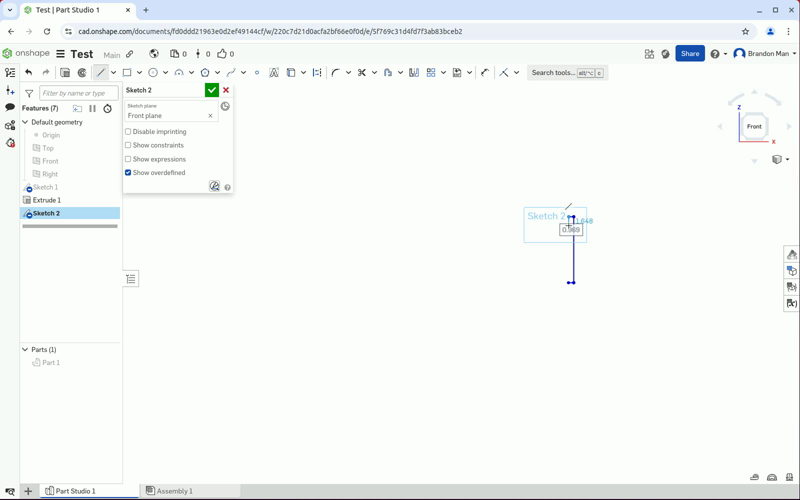
key_up(shift)
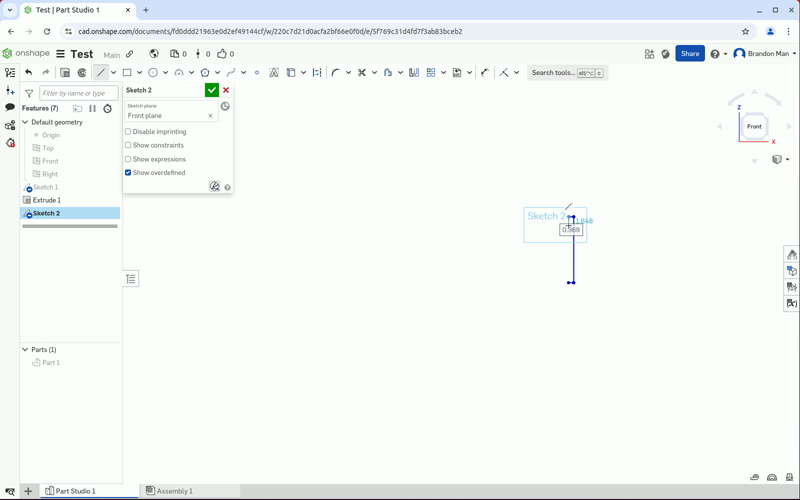
mouse_move(589, 225)
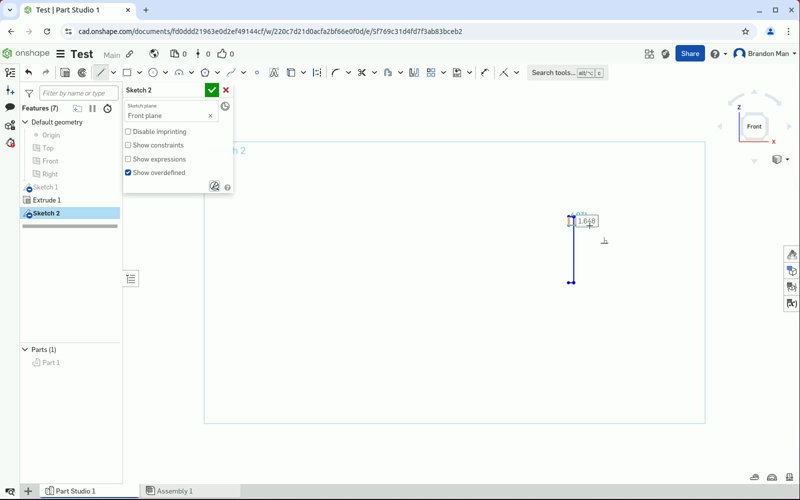
key_down(shift)
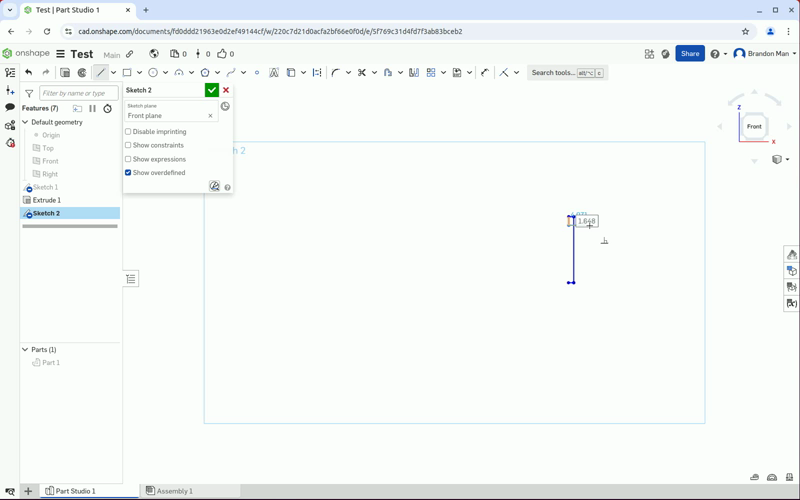
mouse_move(568, 282)
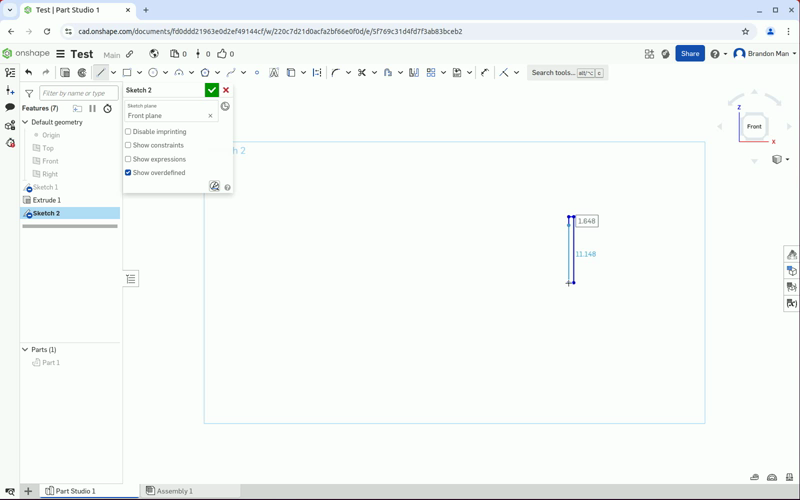
key_up(shift)
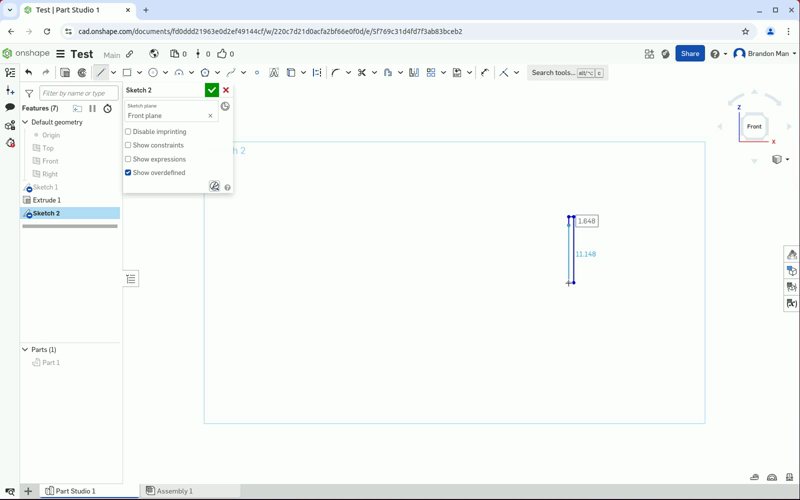
click(568, 282)
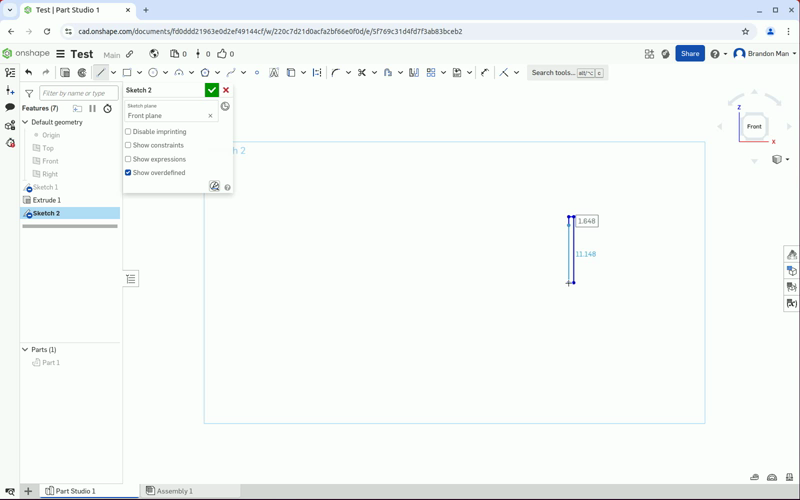
key(esc)
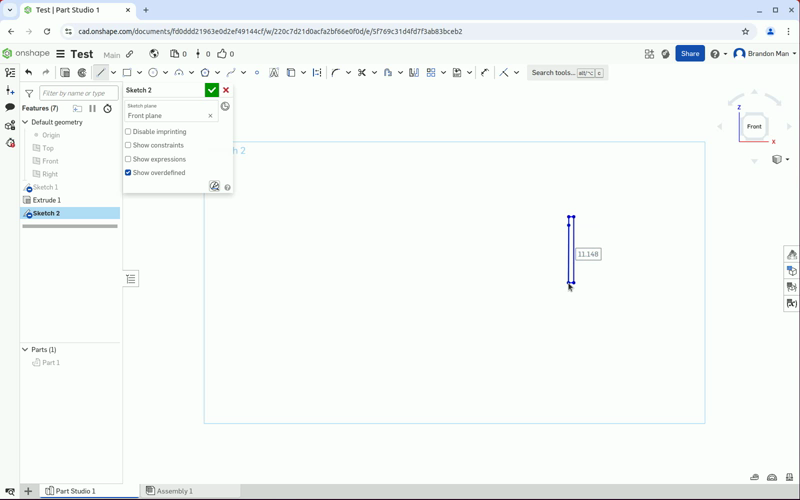
mouse_move(570, 240)
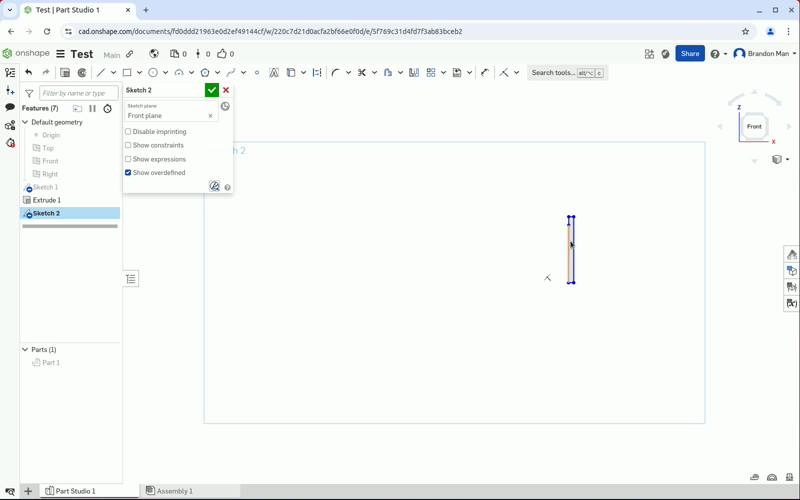
scroll(6)
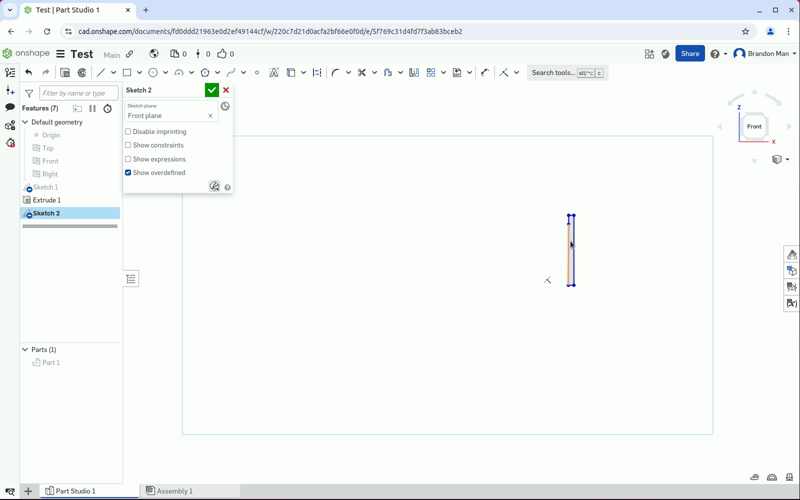
scroll(6)
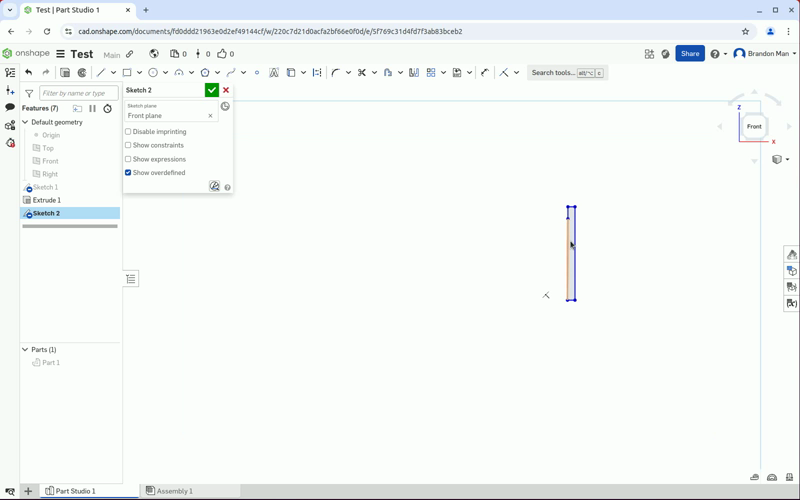
scroll(6)
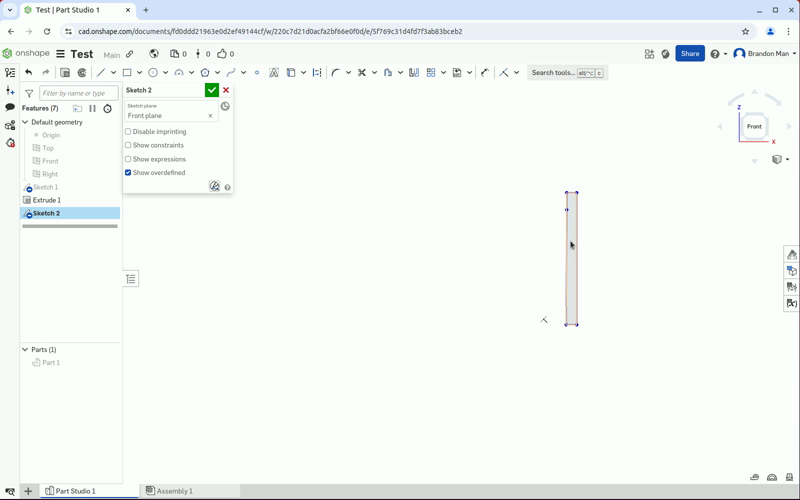
scroll(6)
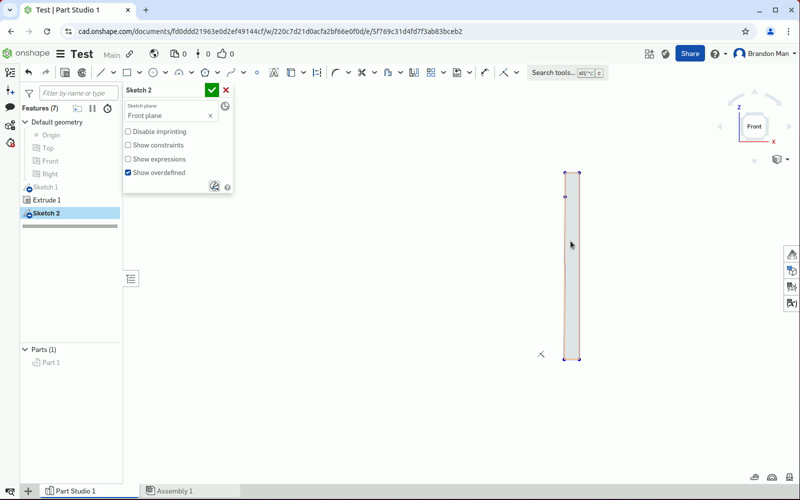
scroll(6)
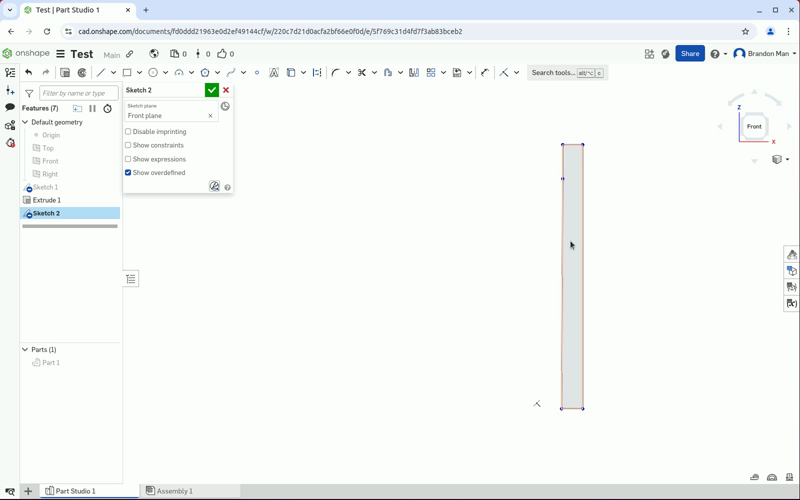
scroll(6)
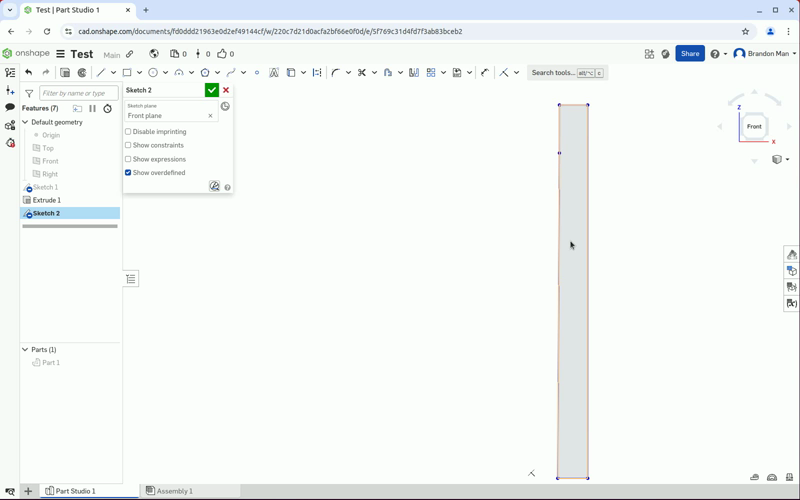
scroll(6)
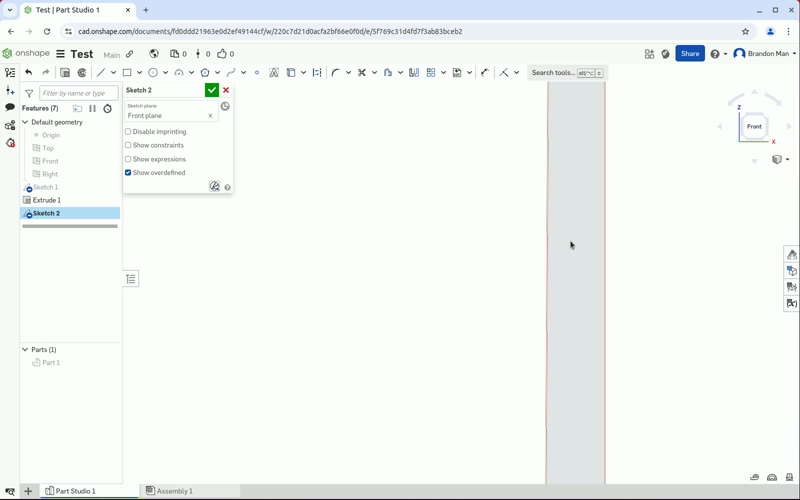
click(570, 240)
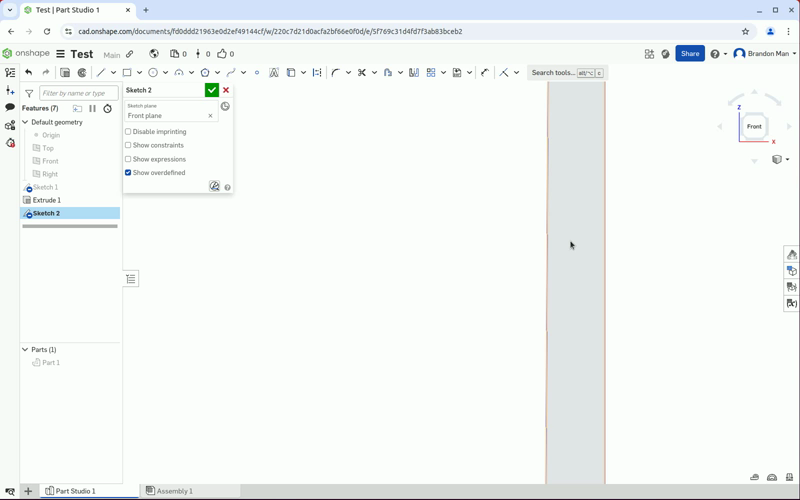
scroll(-6)
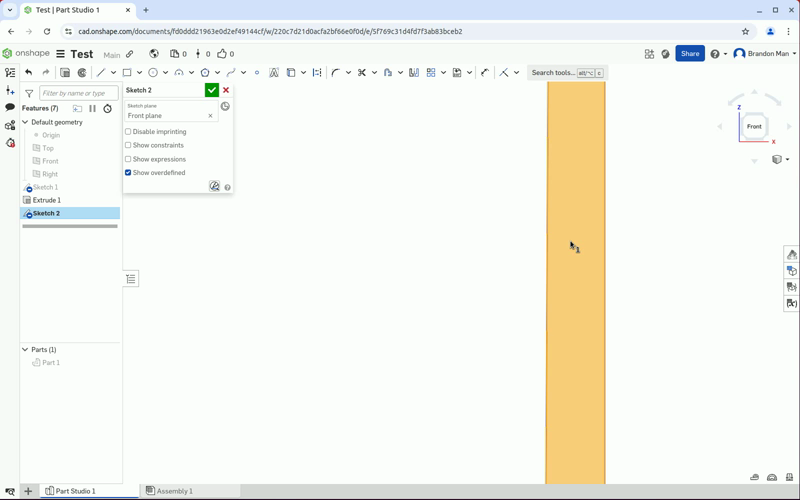
scroll(-6)
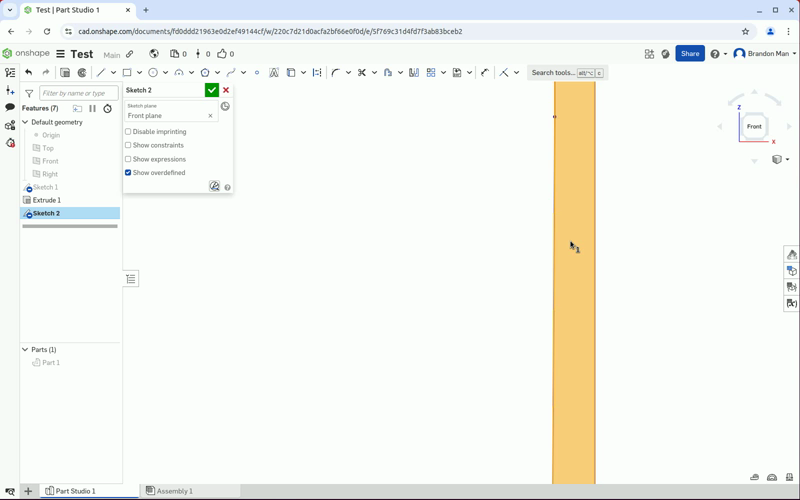
scroll(-6)
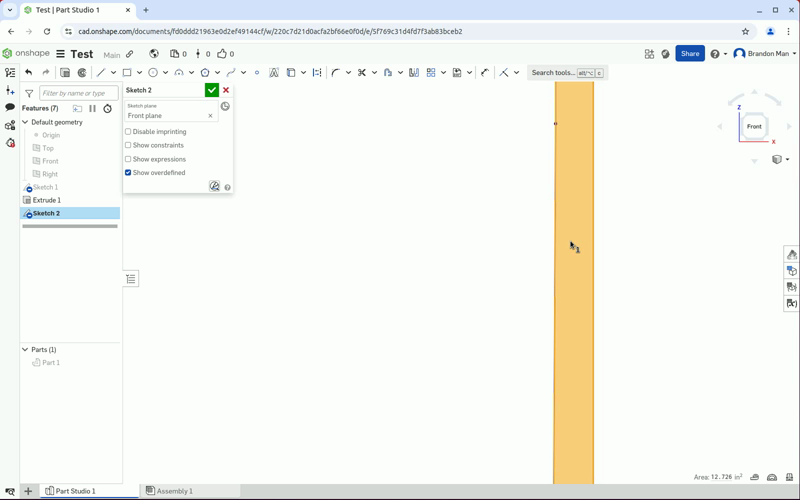
scroll(-6)
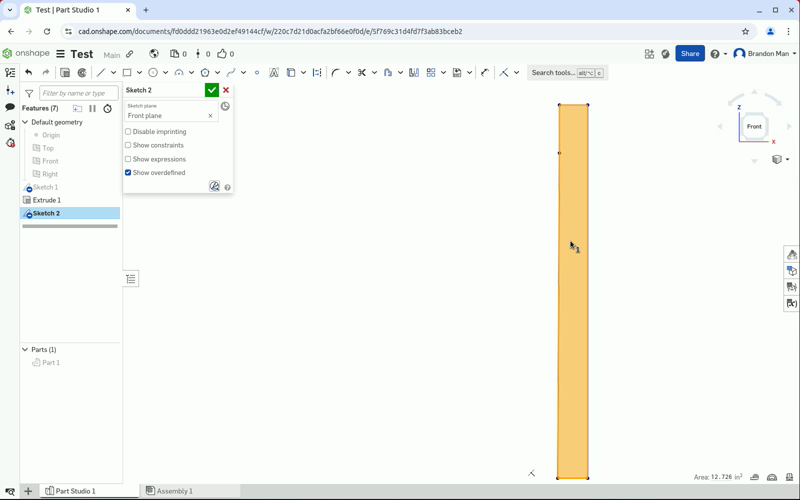
scroll(-6)
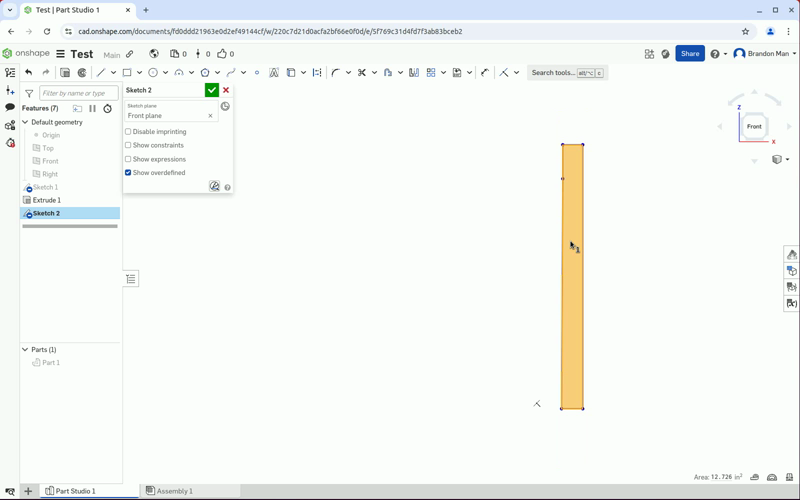
scroll(-6)
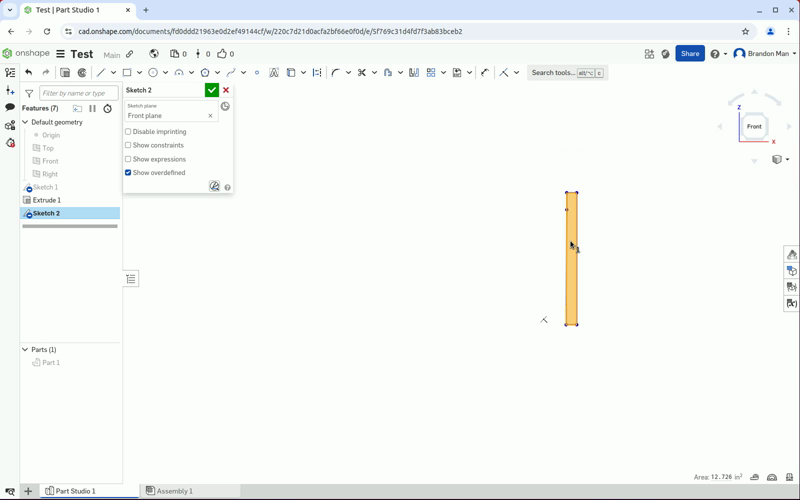
scroll(-6)
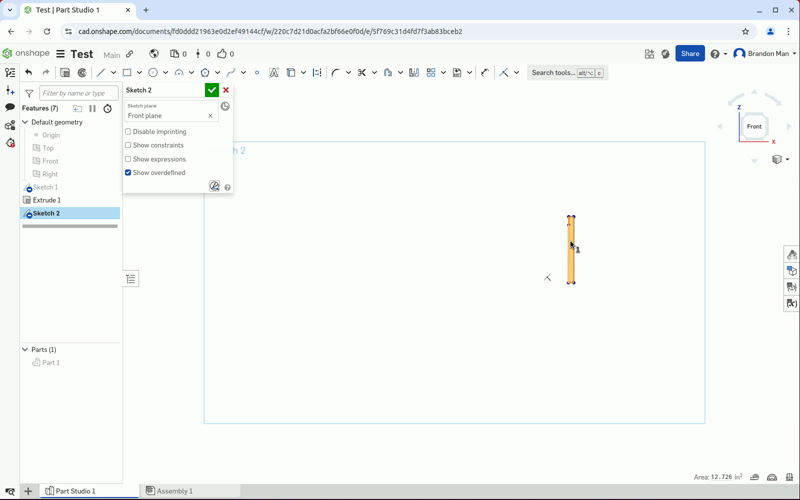
mouse_move(73, 352)
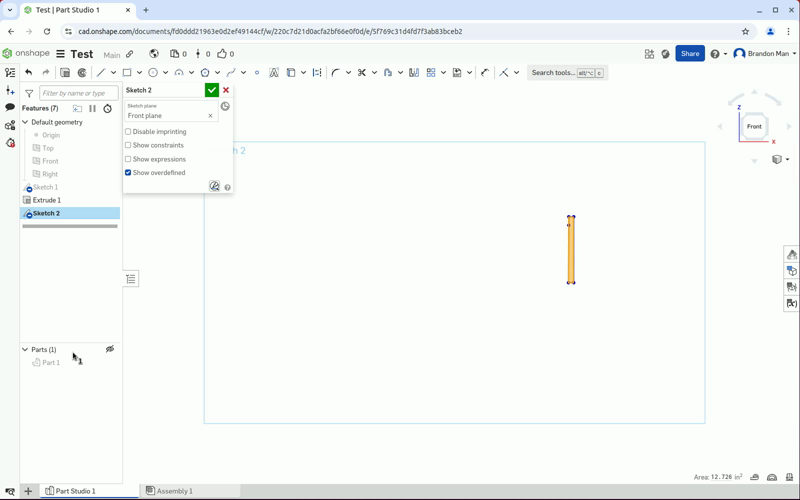
key(shift+y)
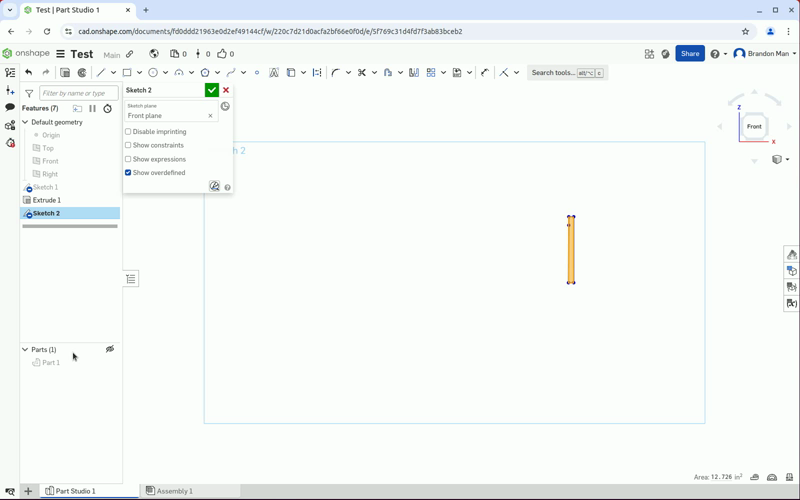
key(shift+e)
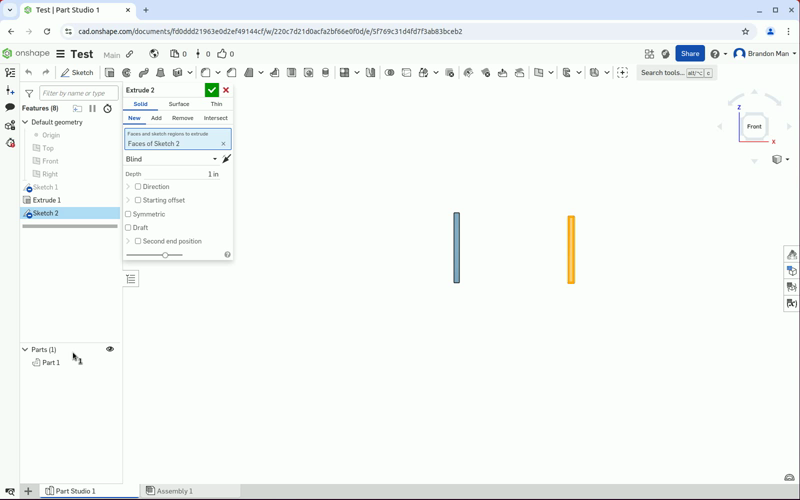
mouse_move(143, 106)
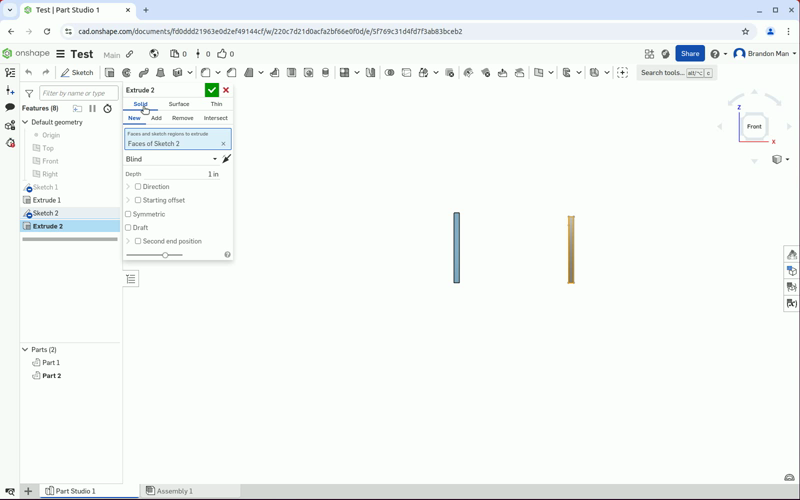
click(143, 106)
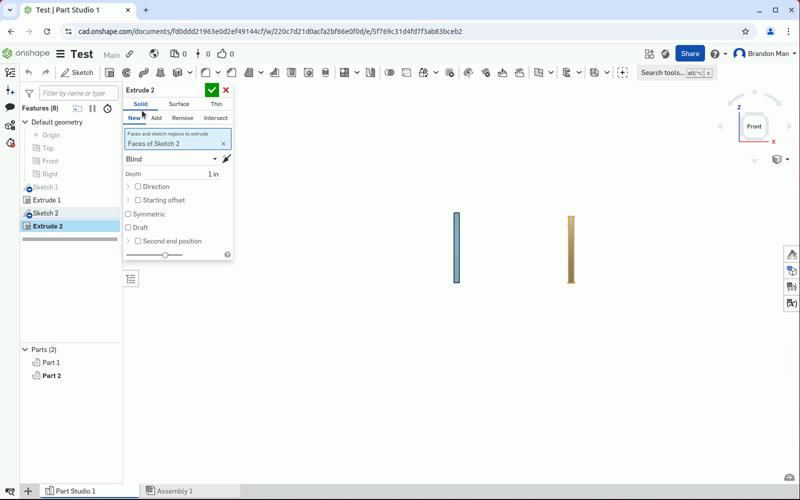
mouse_move(137, 120)
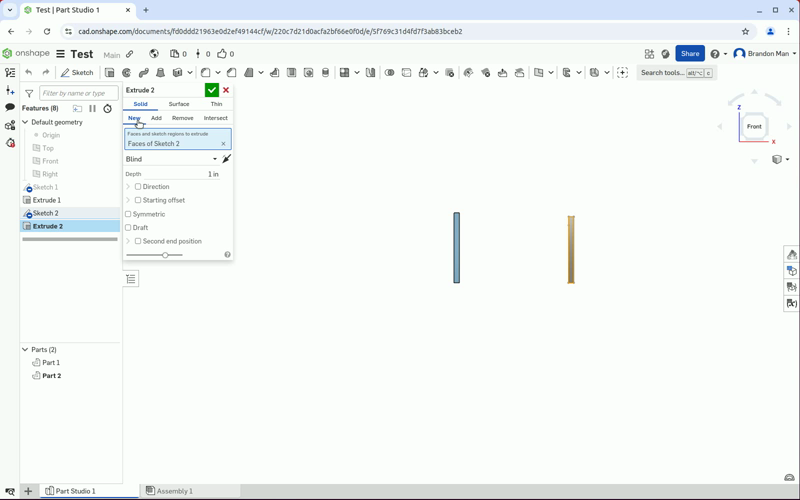
click(137, 120)
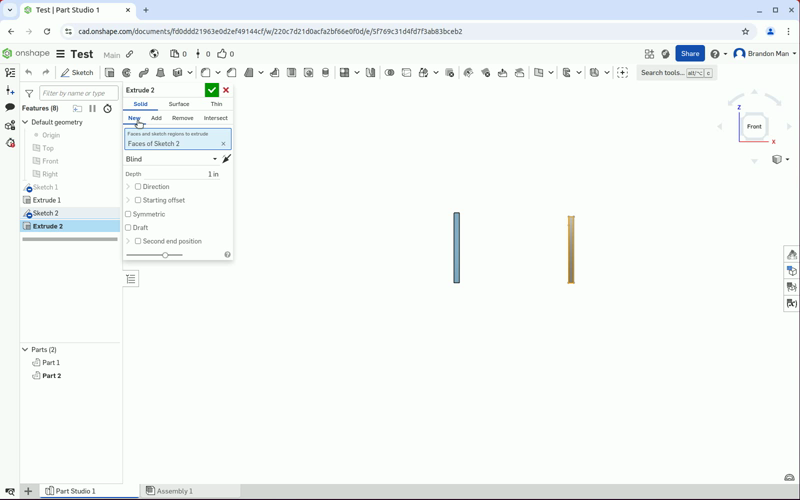
key(tab, 4)
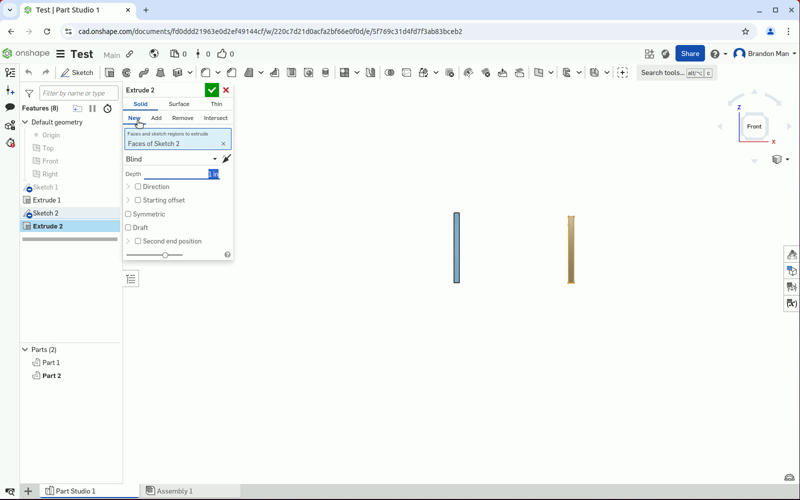
text(0.963)
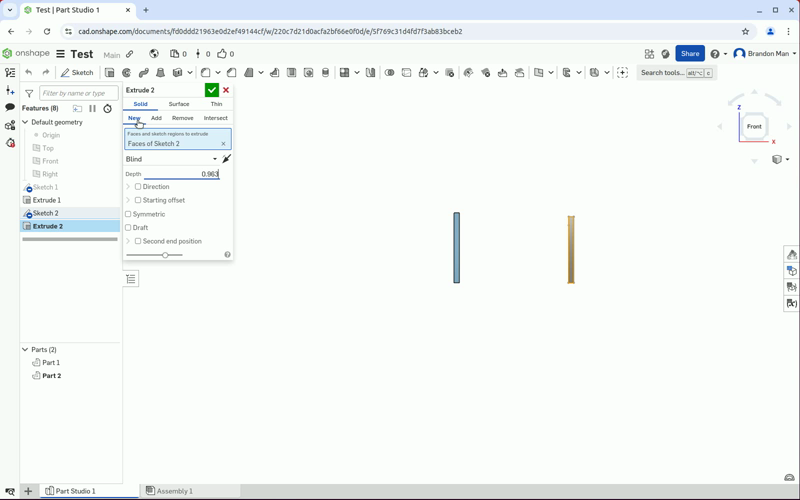
key(enter)
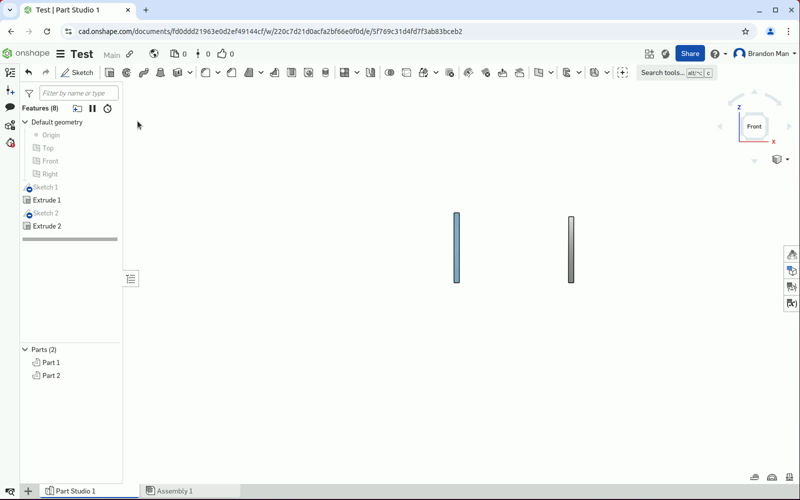
key(shift+h)
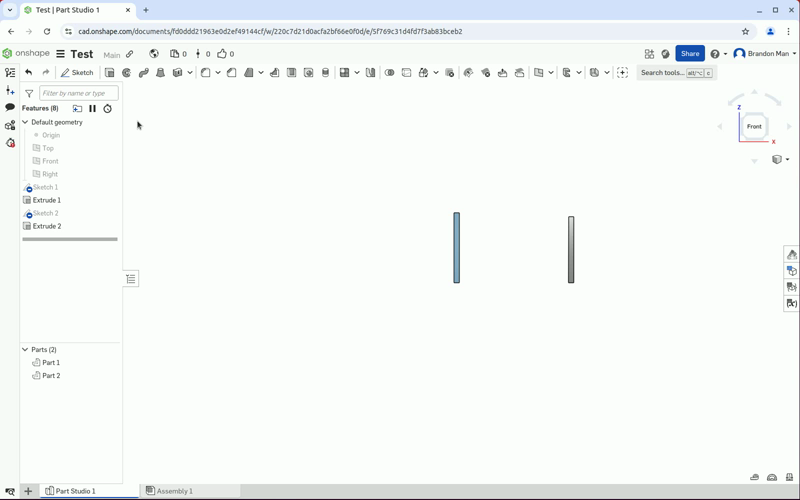
key(shift+h)
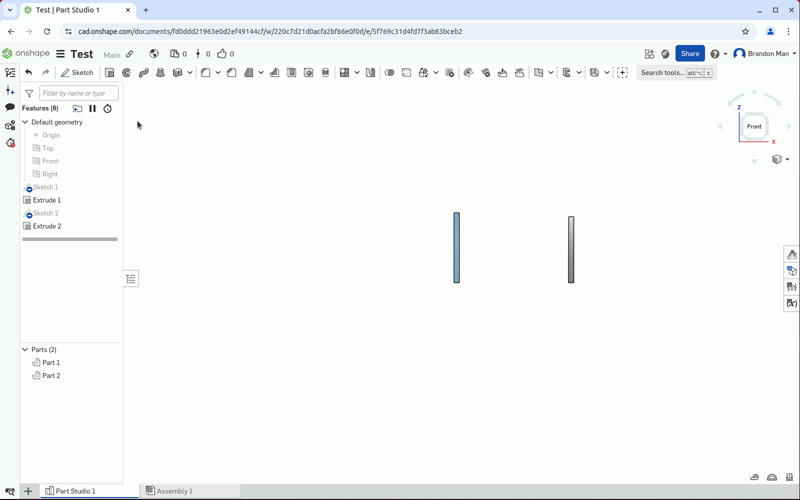
mouse_move(73, 189)
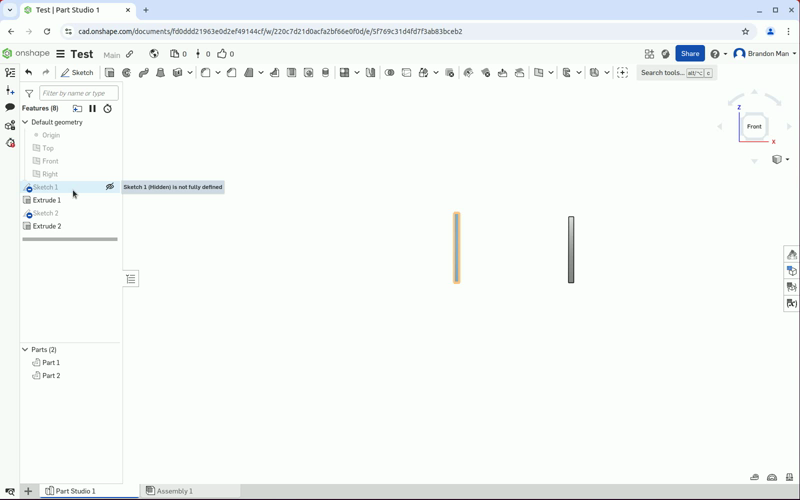
click(73, 189)
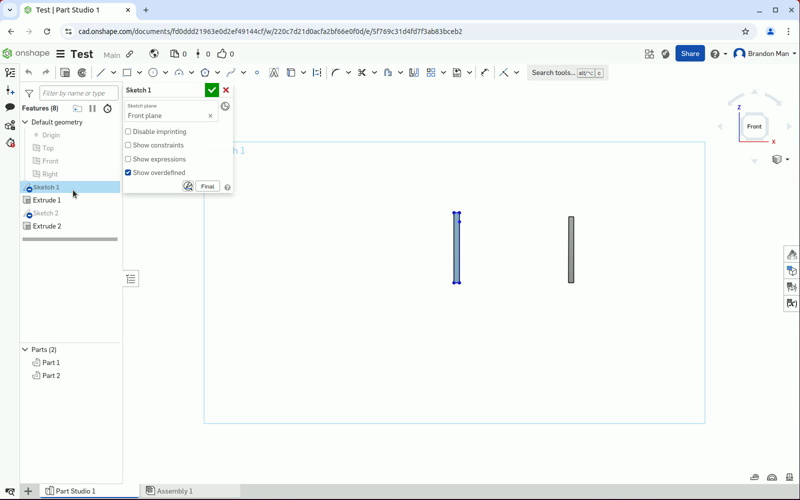
mouse_move(229, 92)
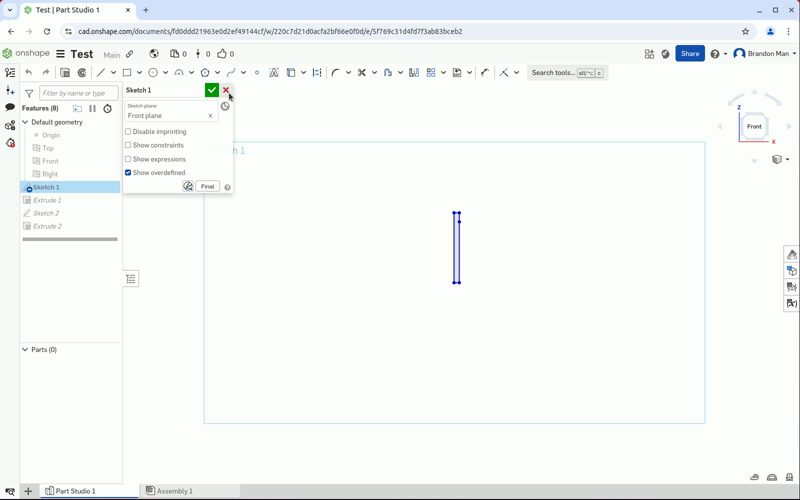
click(229, 92)
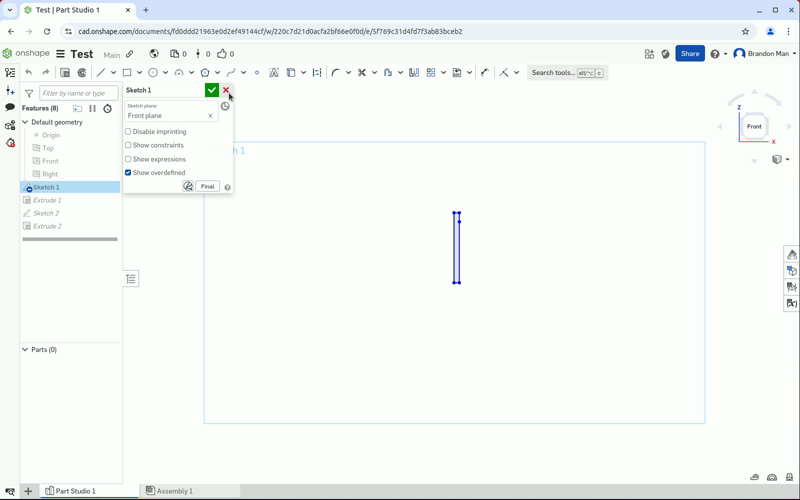
key(shift+s)
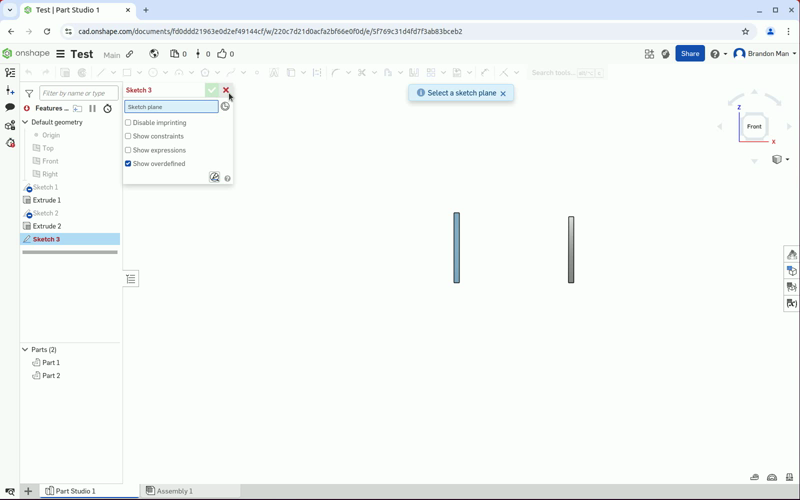
mouse_move(73, 163)
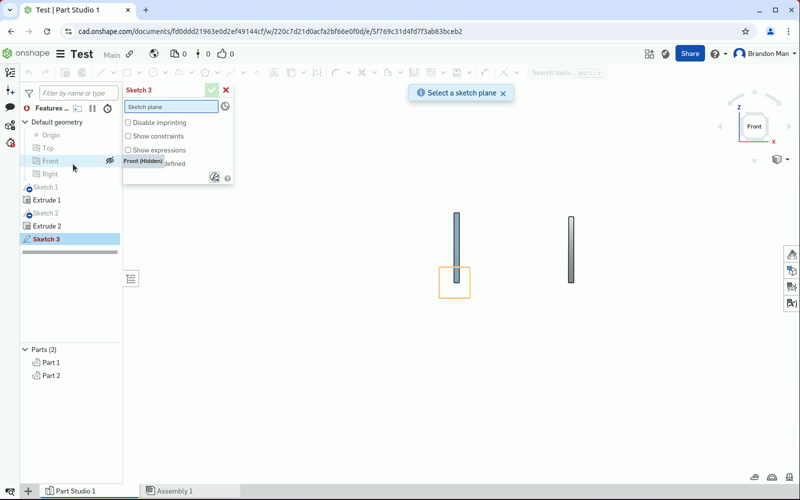
click(73, 163)
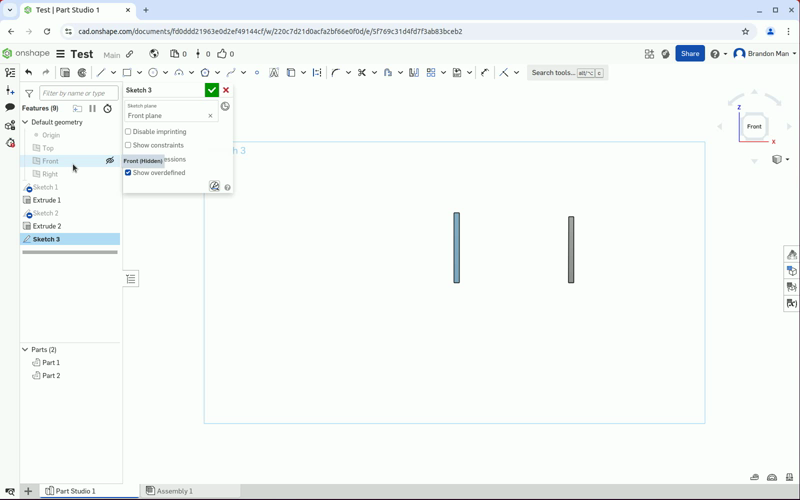
mouse_move(73, 352)
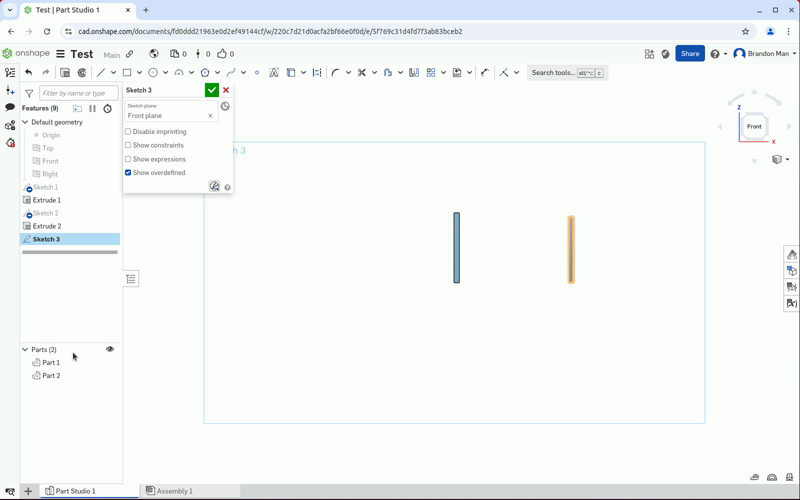
key(y)
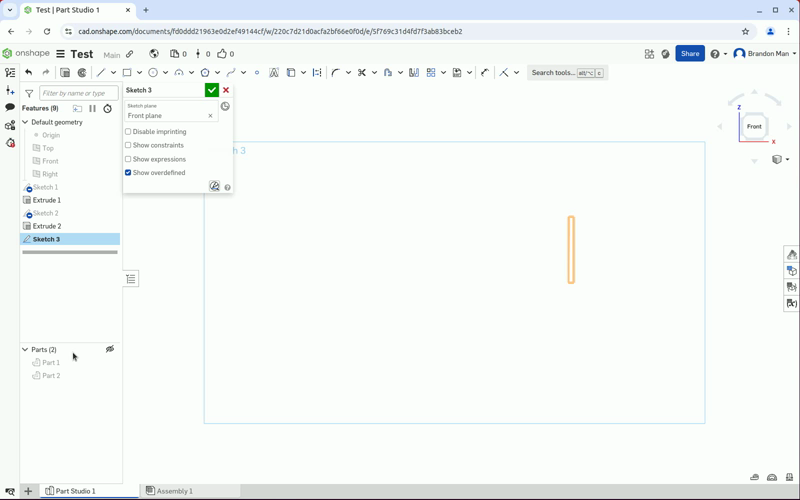
key(l)
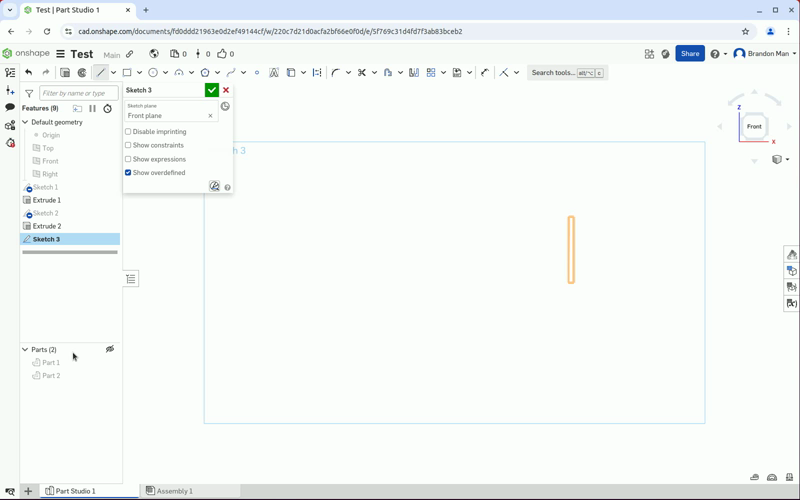
key_down(shift)
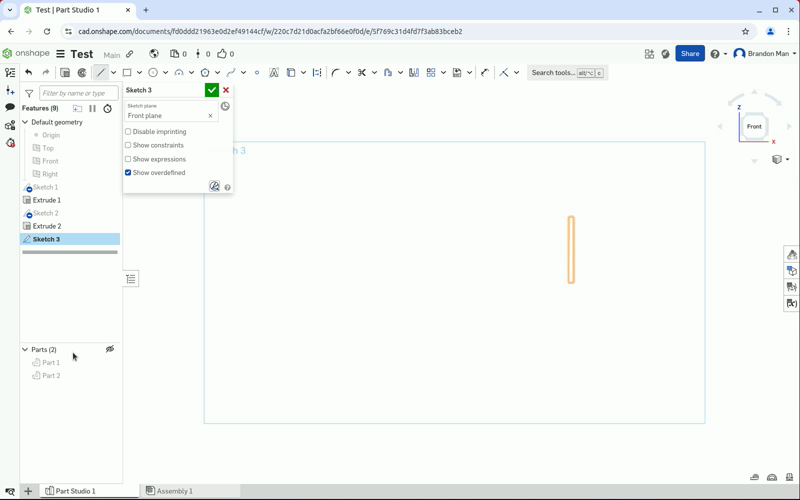
mouse_move(465, 226)
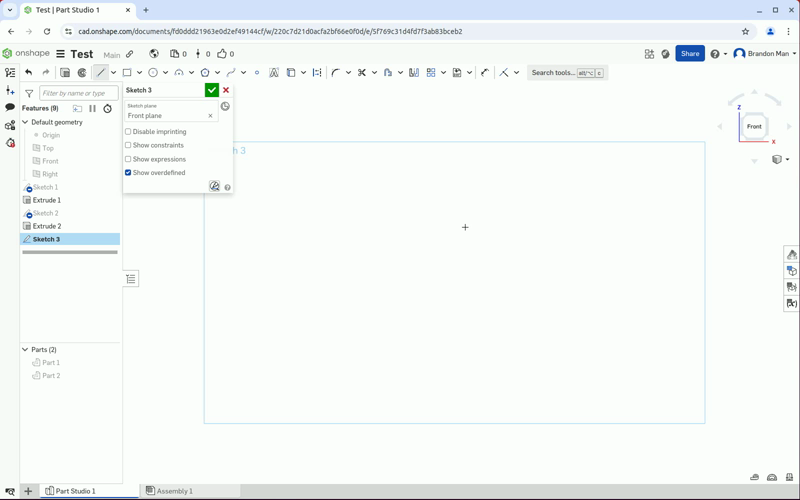
click(465, 226)
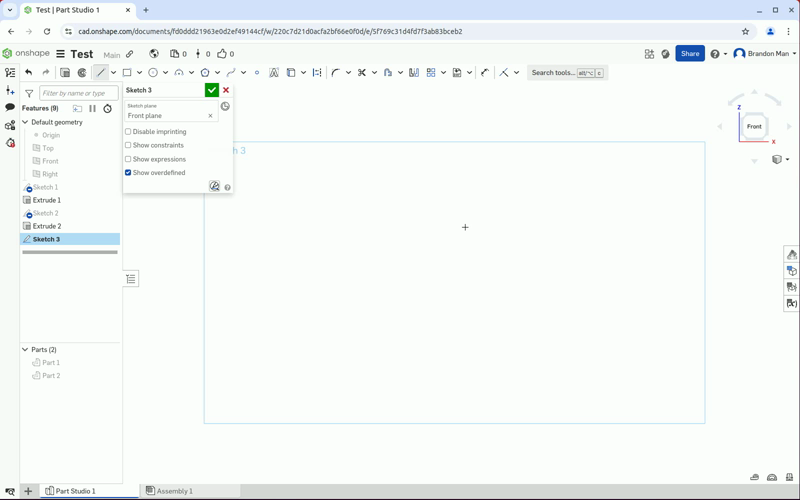
key_up(shift)
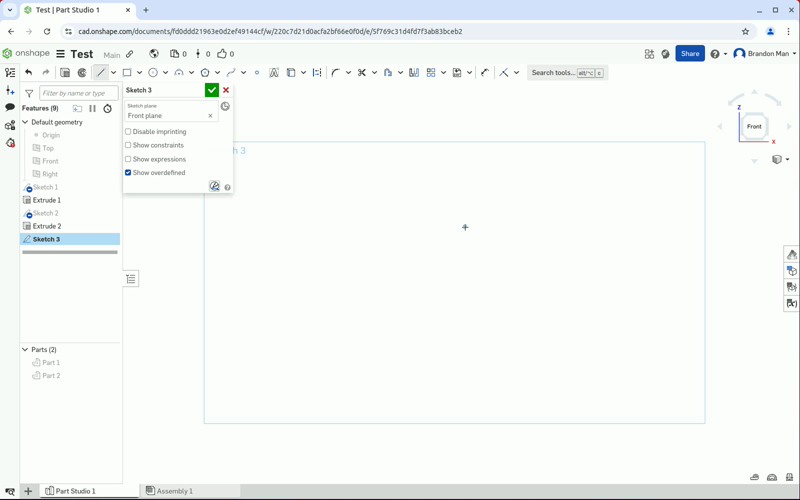
key_down(shift)
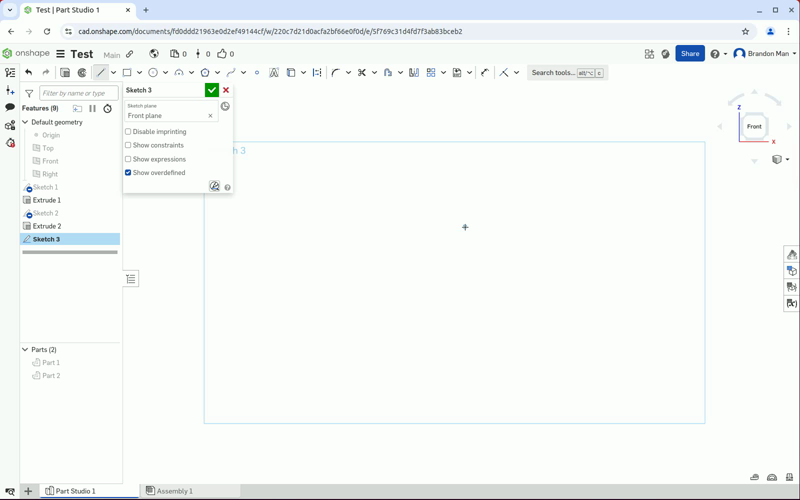
mouse_move(568, 226)
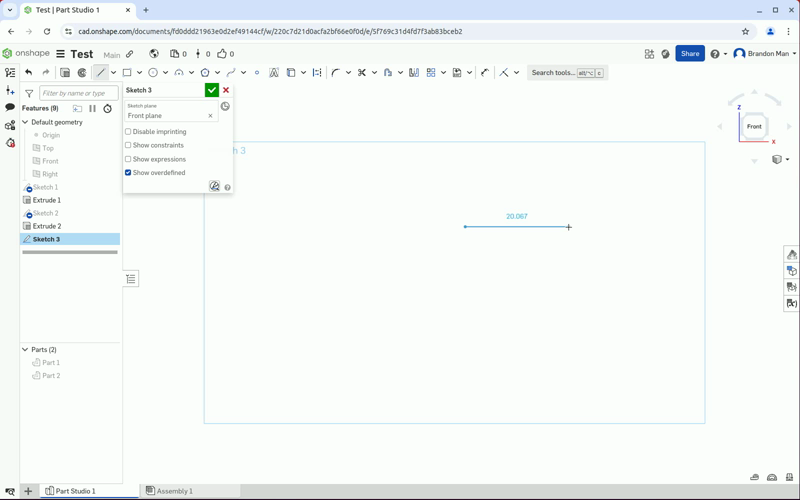
click(568, 226)
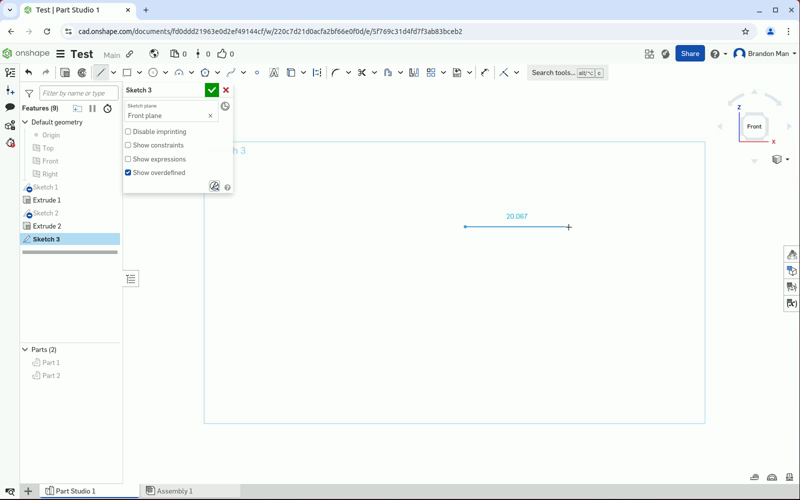
key_up(shift)
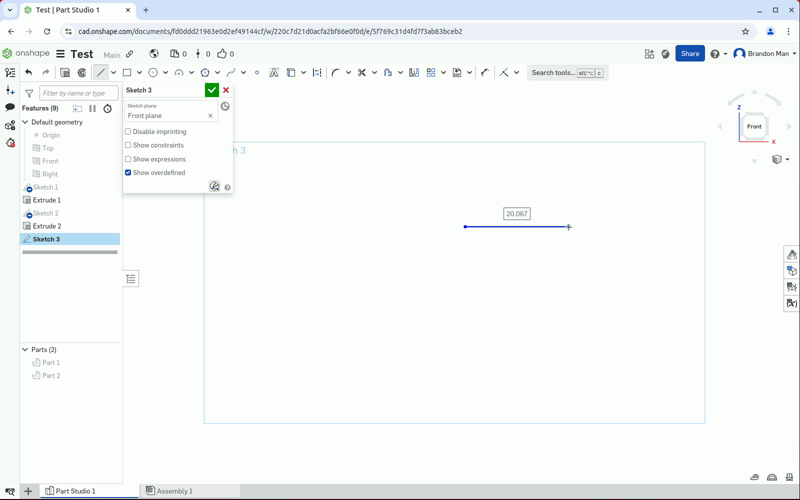
key_down(shift)
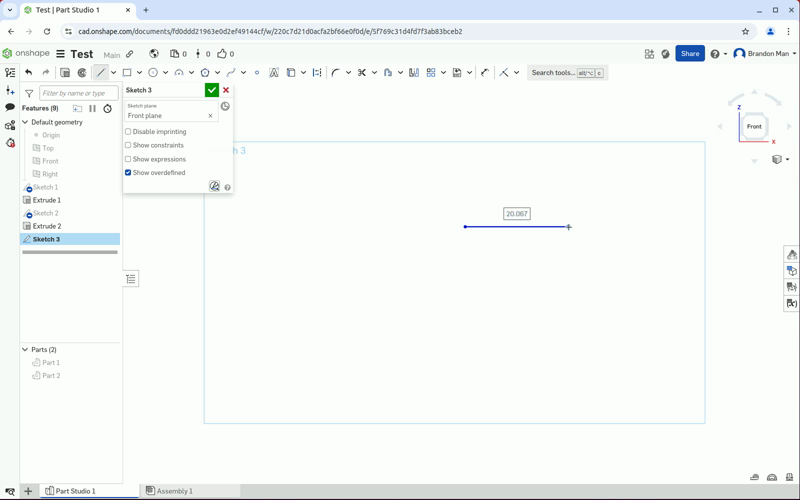
mouse_move(589, 226)
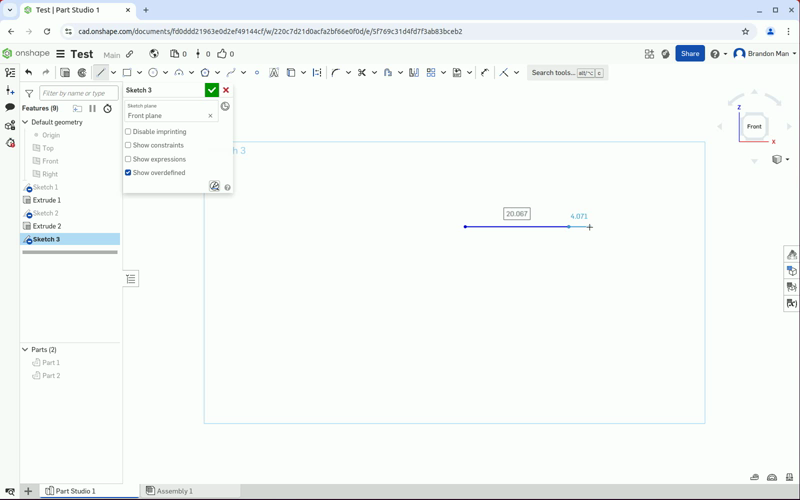
mouse_move(568, 218)
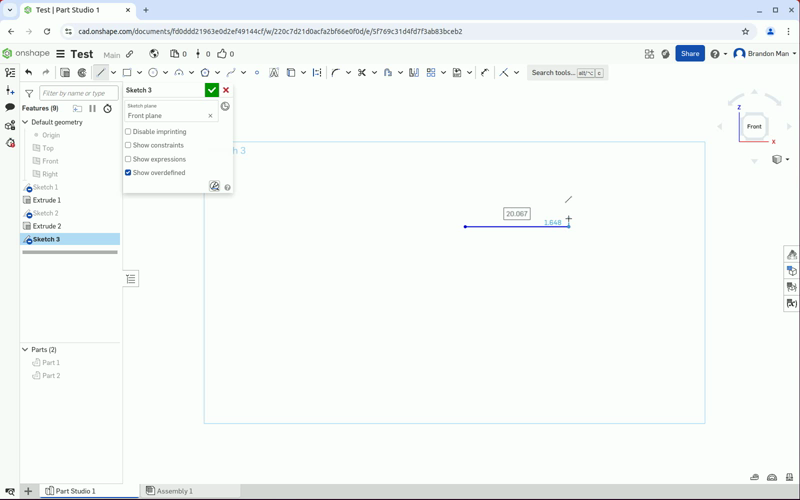
click(568, 218)
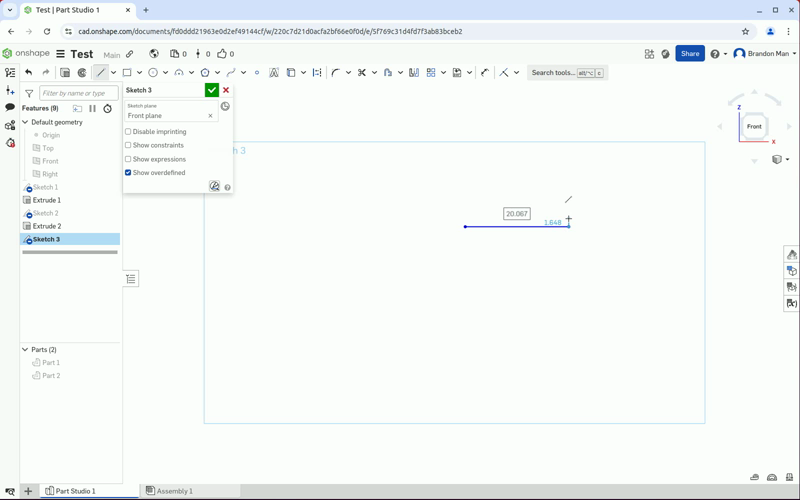
key_up(shift)
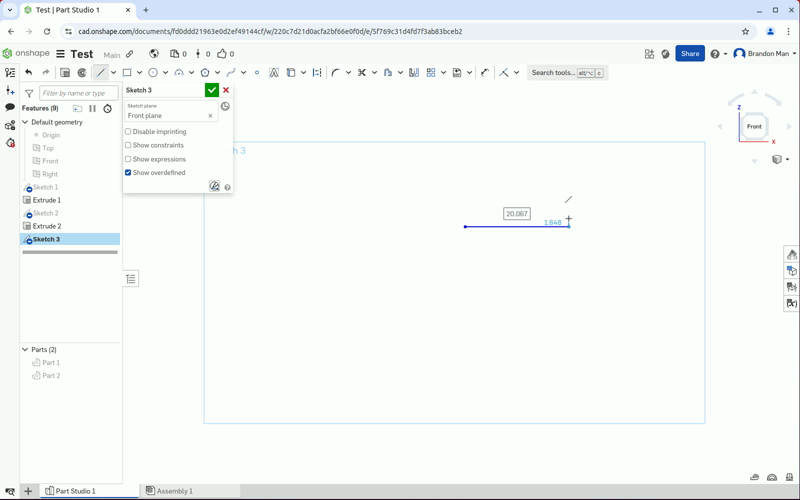
key_down(shift)
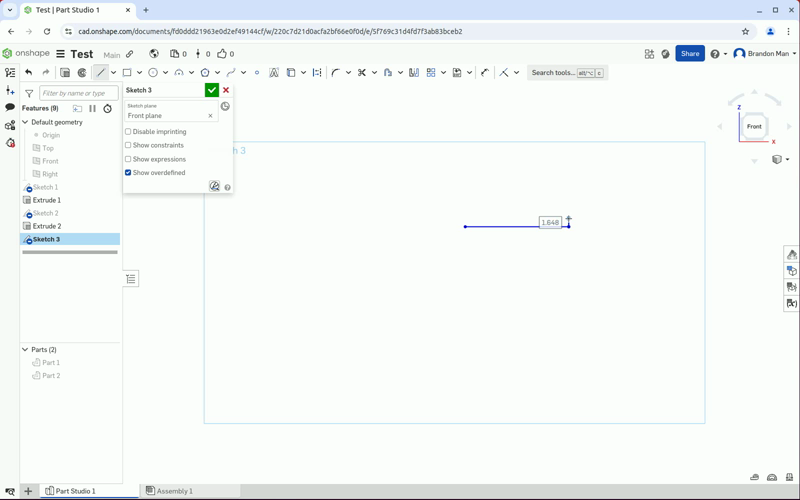
mouse_move(465, 218)
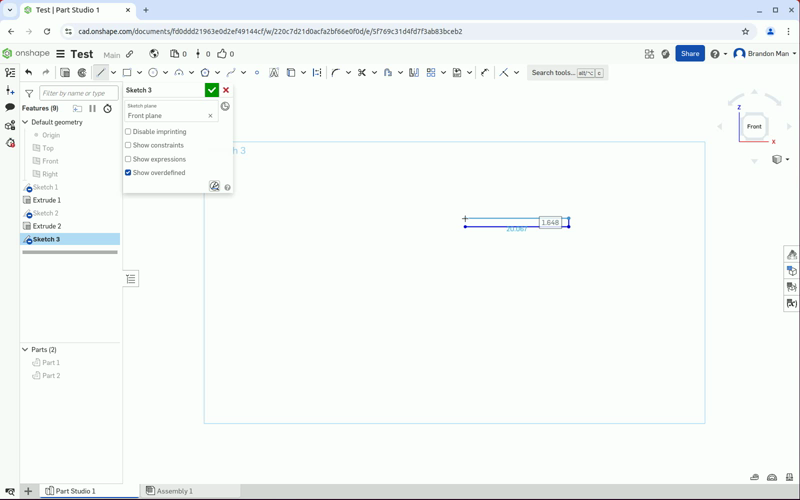
click(465, 218)
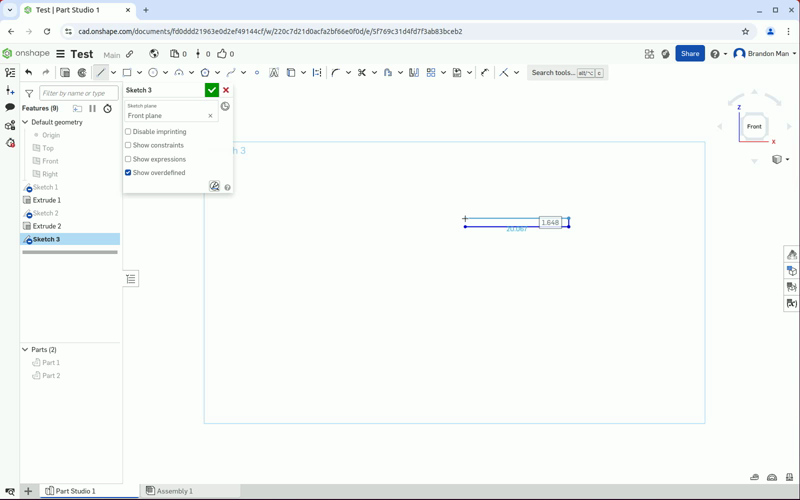
key_up(shift)
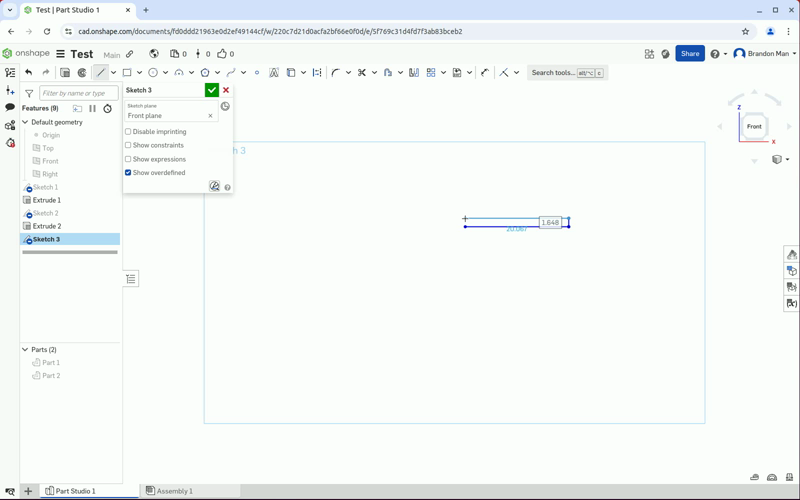
mouse_move(495, 218)
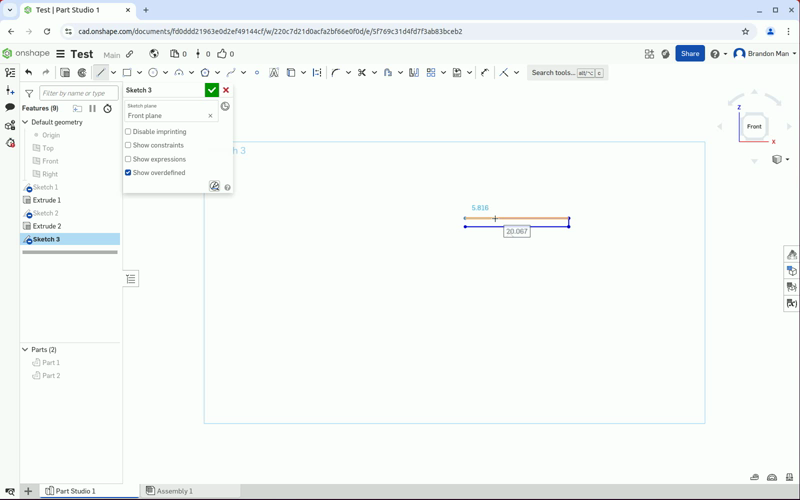
key_down(shift)
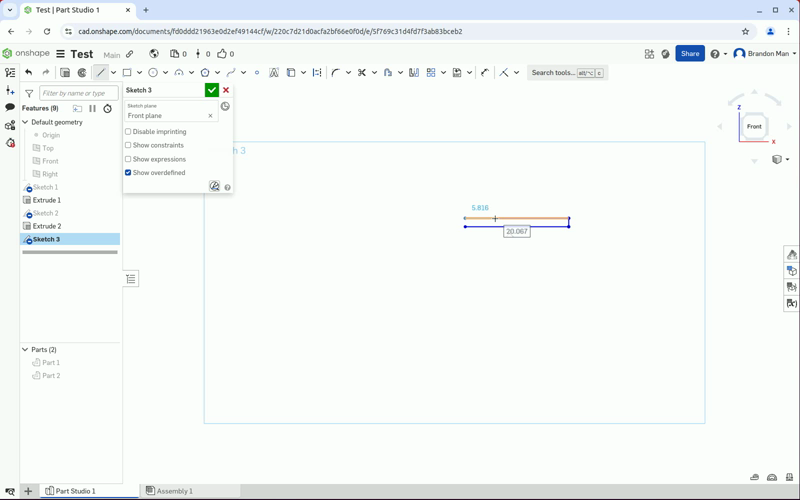
mouse_move(465, 226)
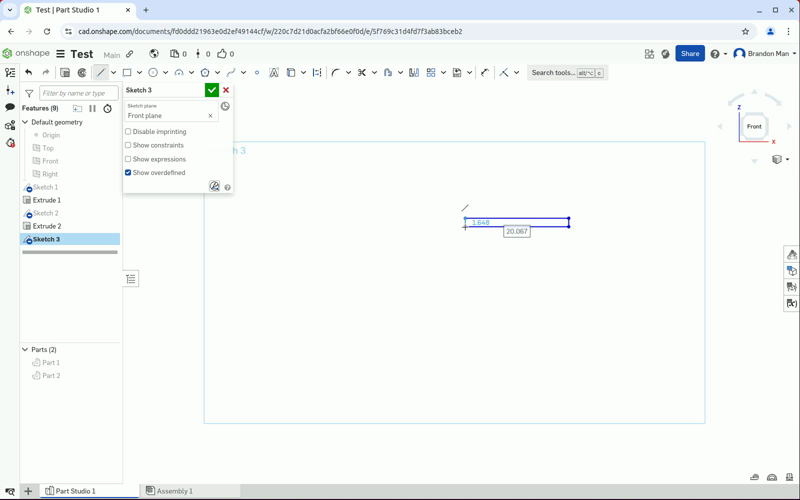
key_up(shift)
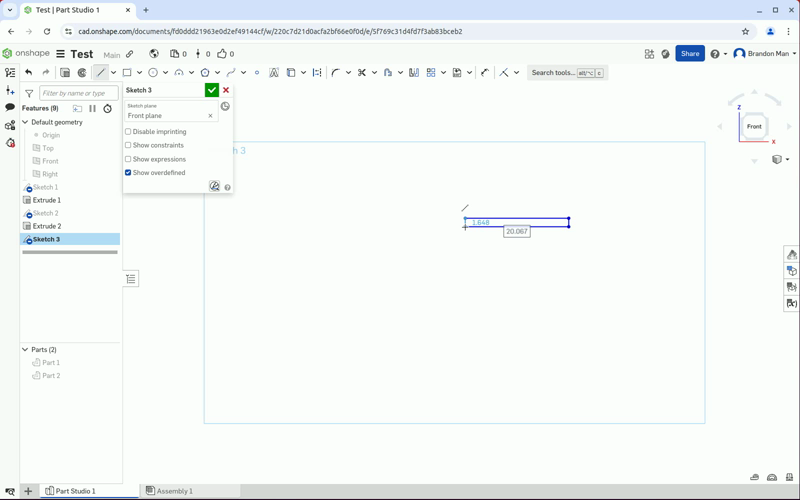
click(465, 226)
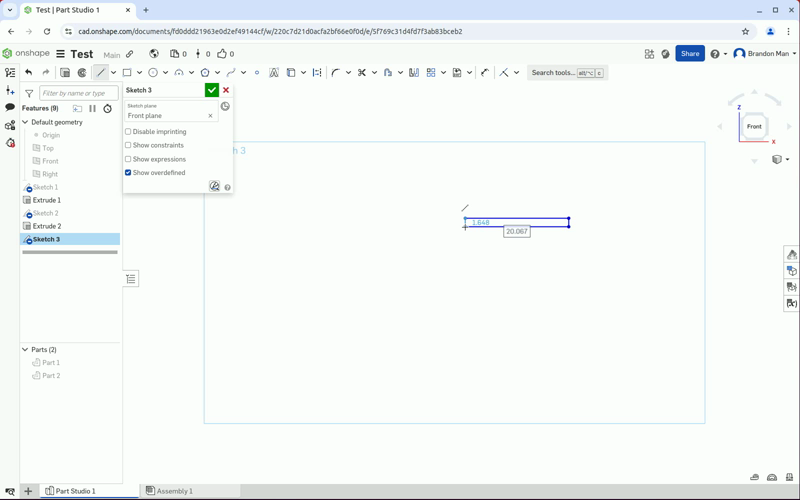
key(esc)
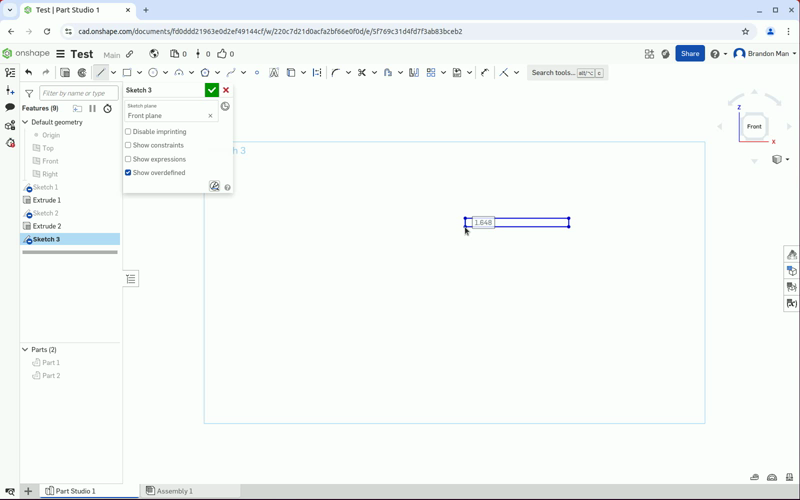
mouse_move(559, 221)
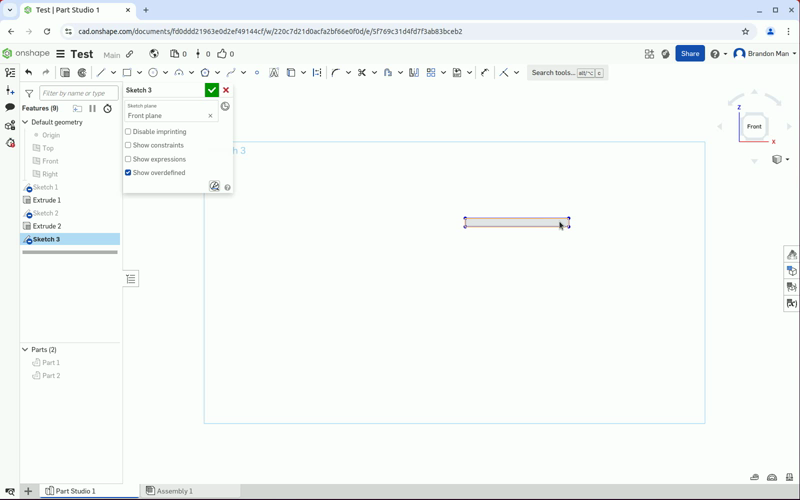
scroll(6)
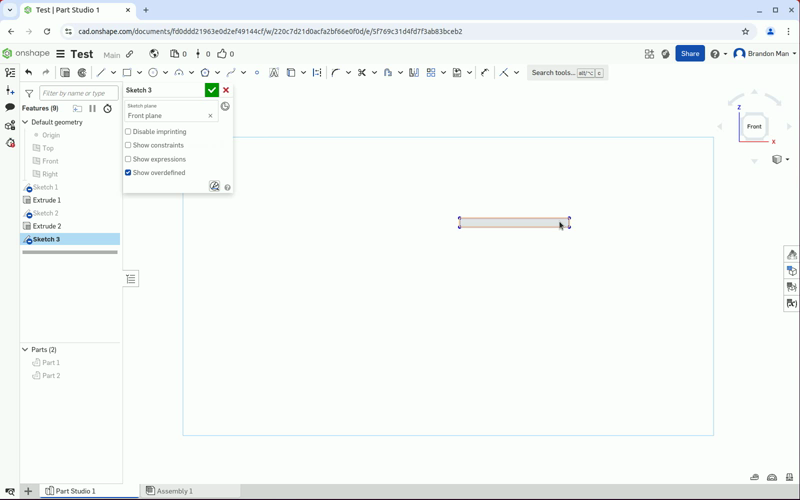
scroll(6)
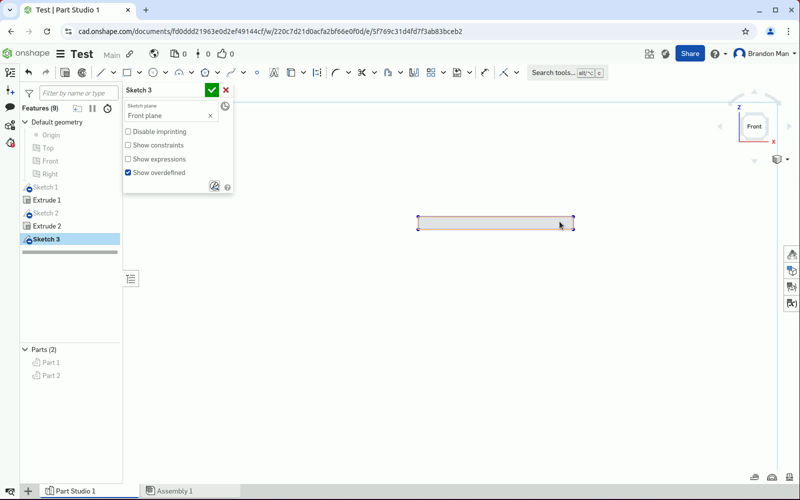
scroll(6)
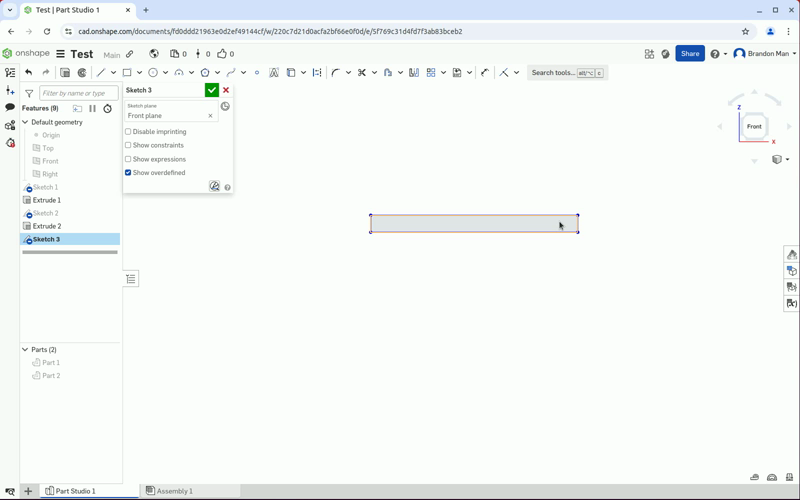
scroll(6)
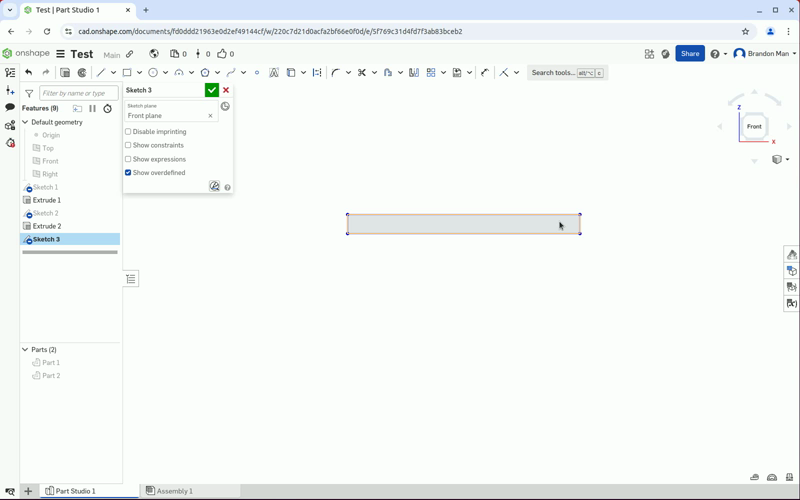
scroll(6)
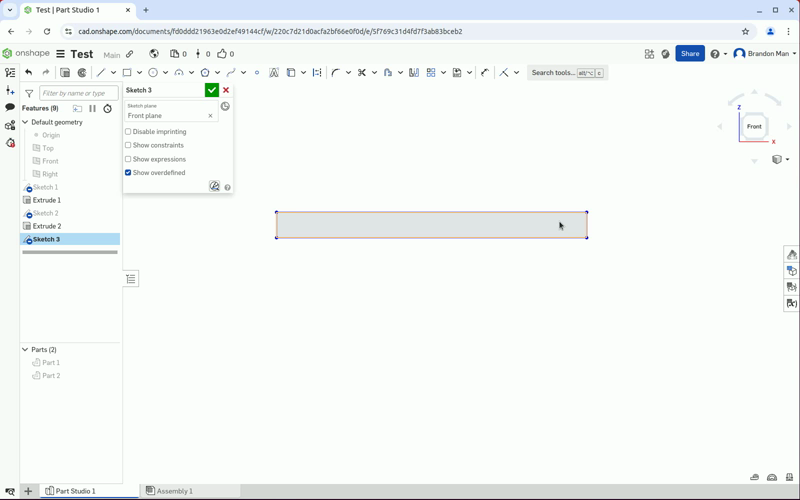
scroll(6)
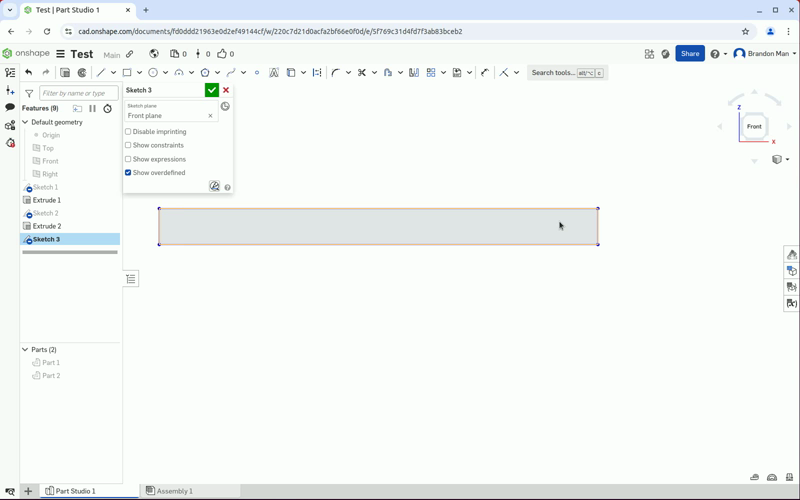
scroll(6)
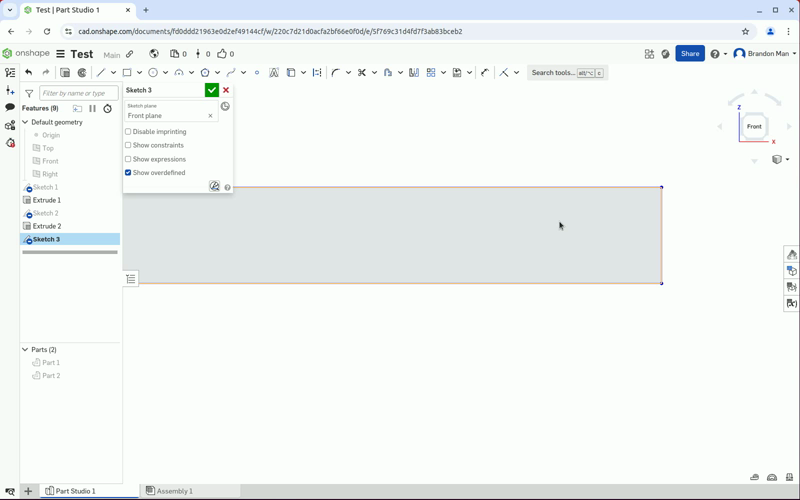
click(559, 221)
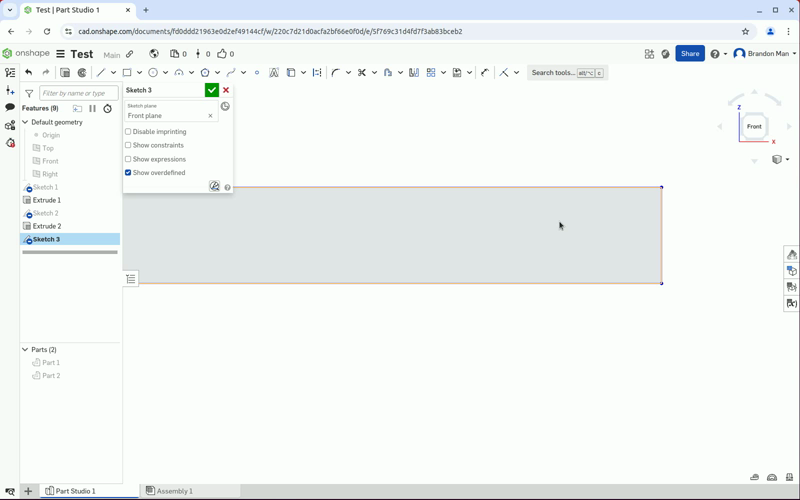
scroll(-6)
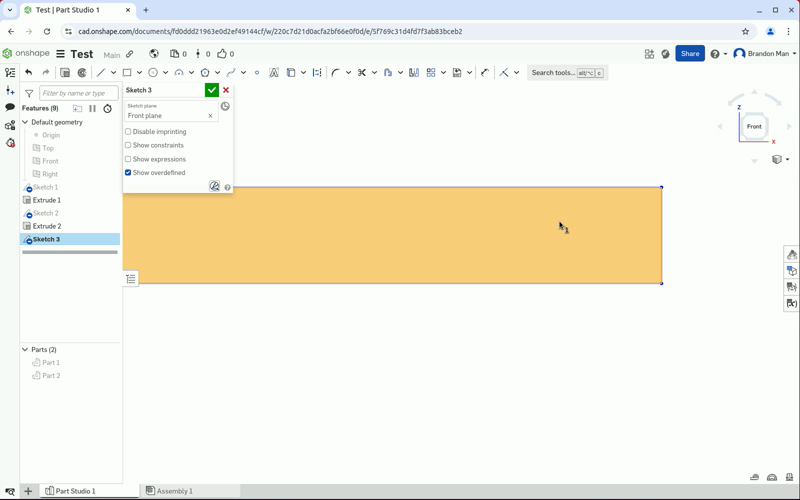
scroll(-6)
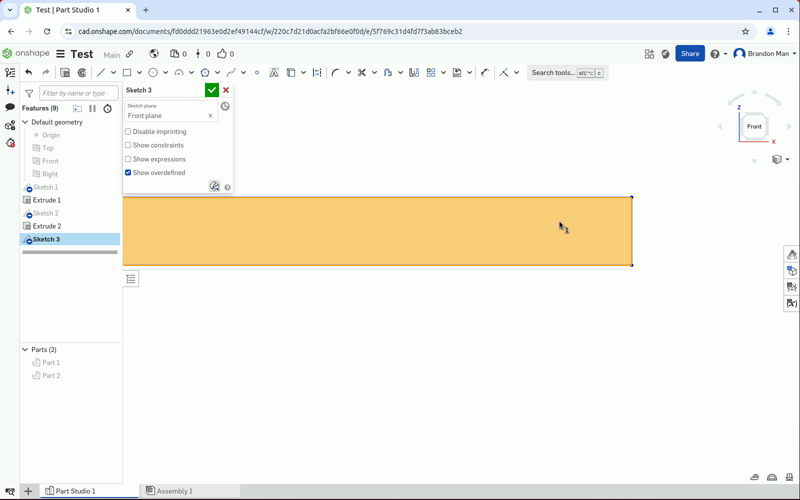
scroll(-6)
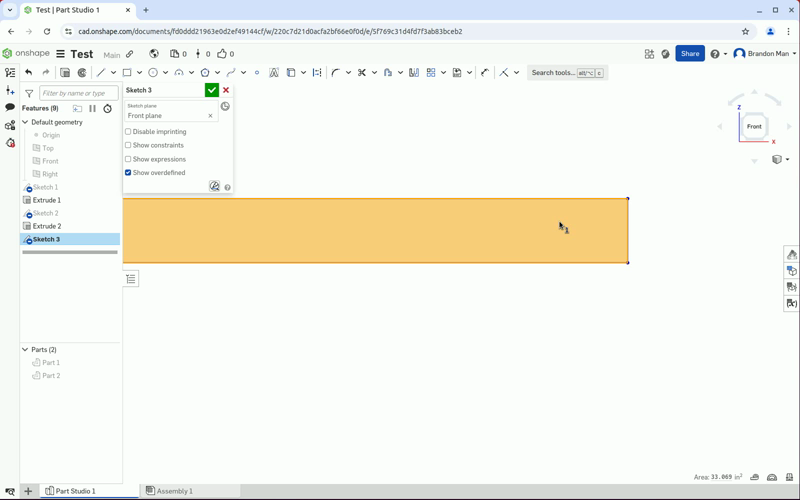
scroll(-6)
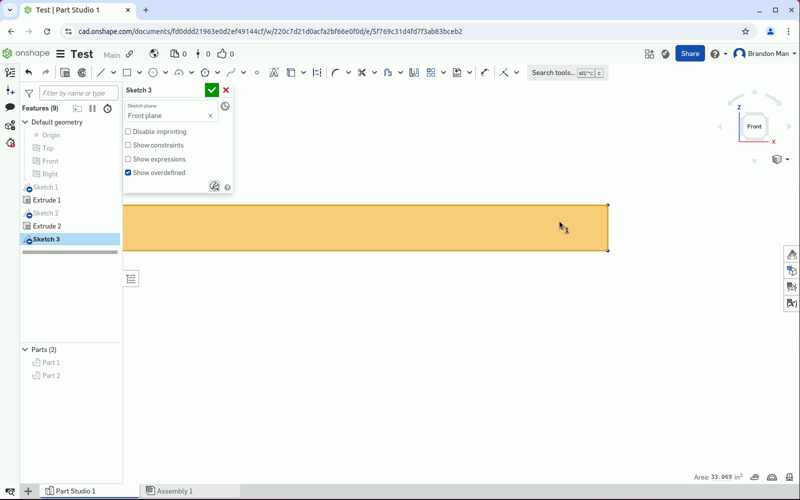
scroll(-6)
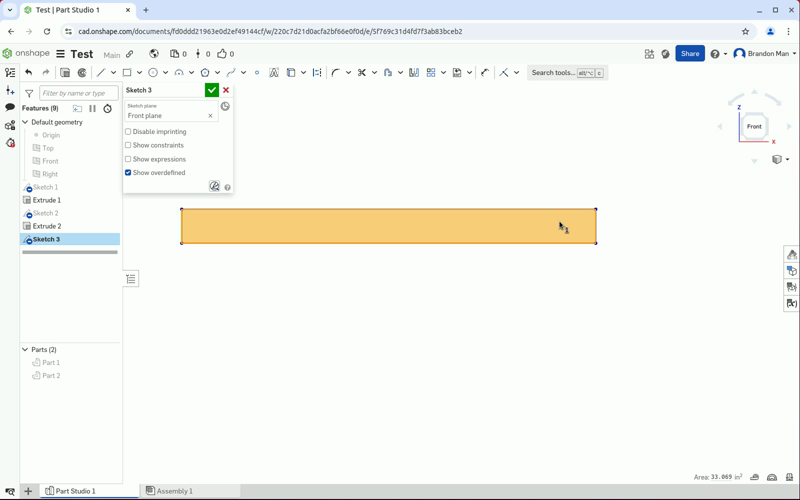
scroll(-6)
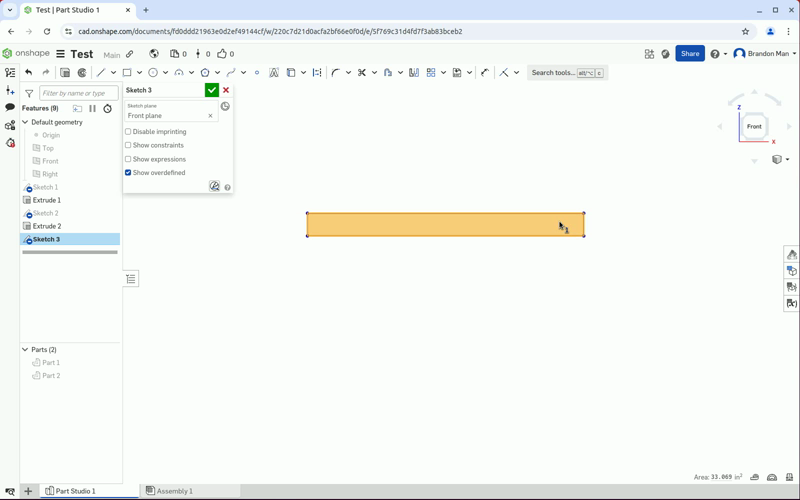
scroll(-6)
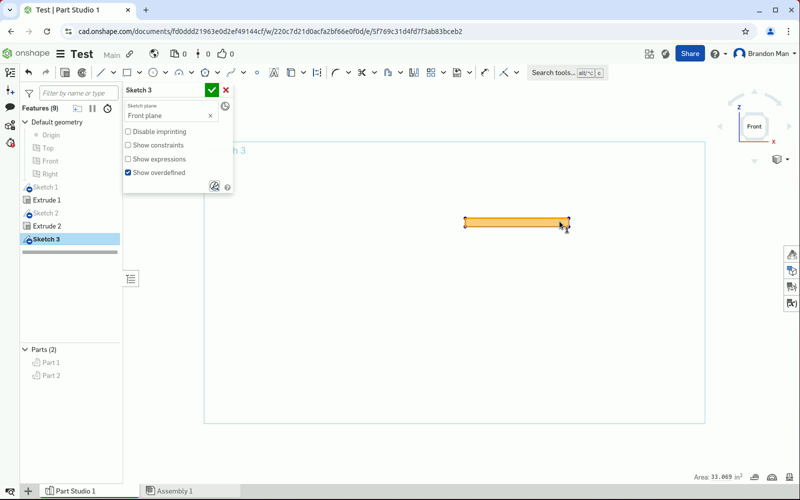
mouse_move(73, 352)
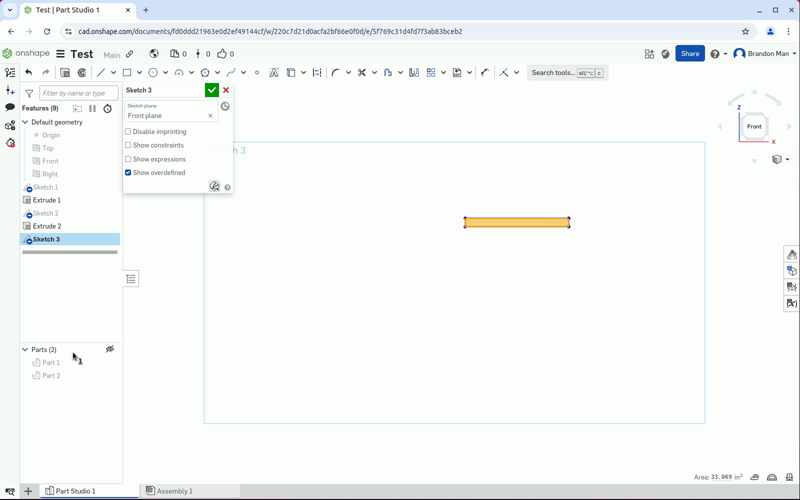
key(shift+y)
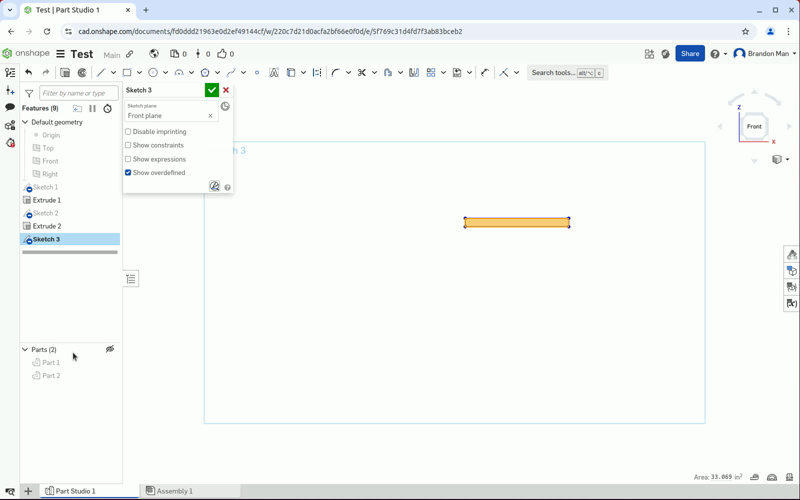
key(shift+e)
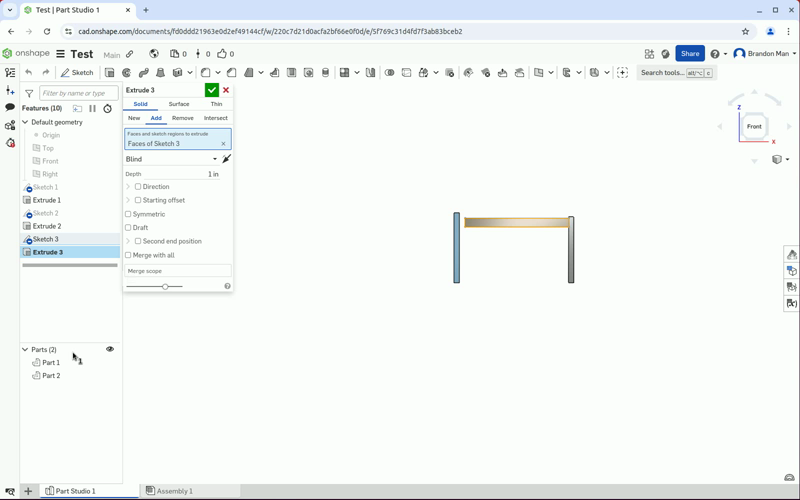
mouse_move(143, 106)
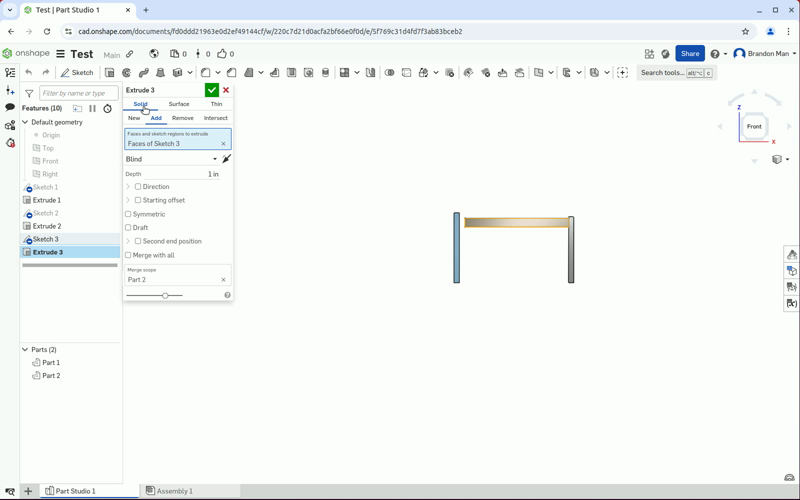
click(143, 106)
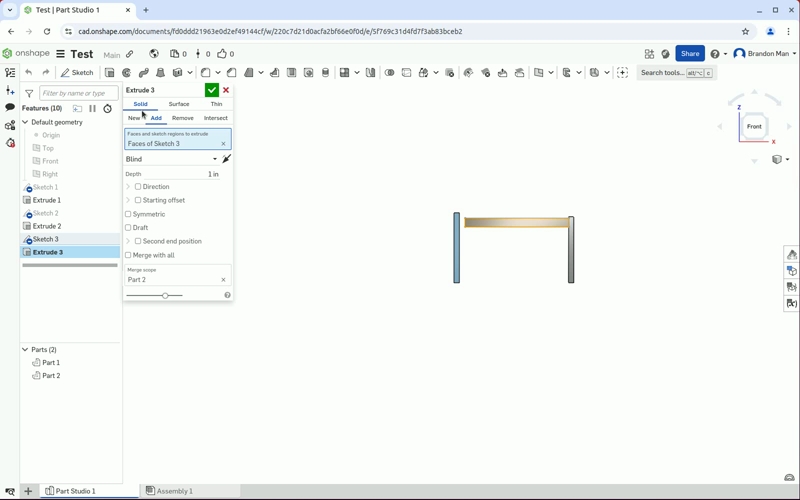
mouse_move(137, 120)
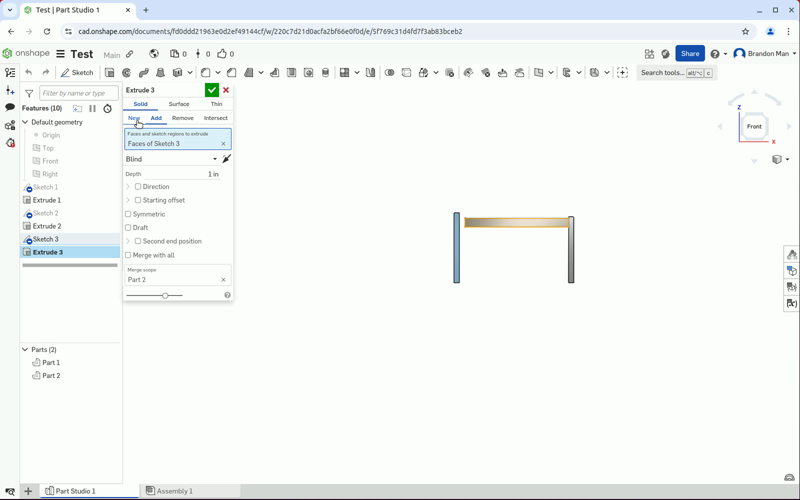
click(137, 120)
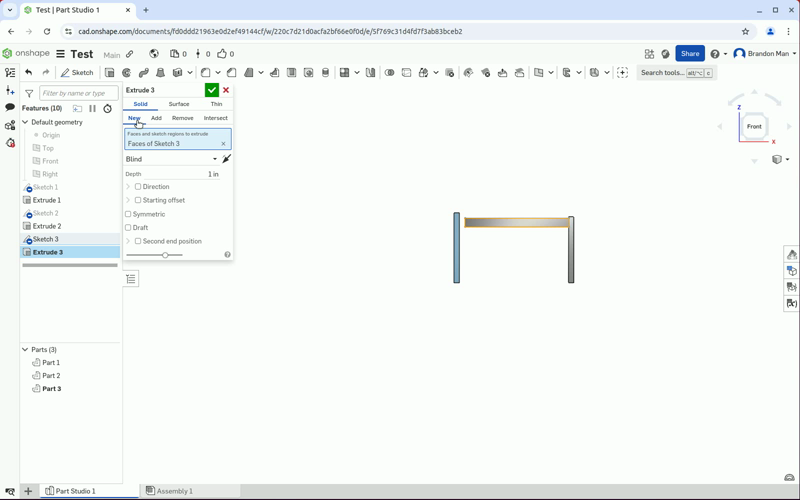
key(tab, 4)
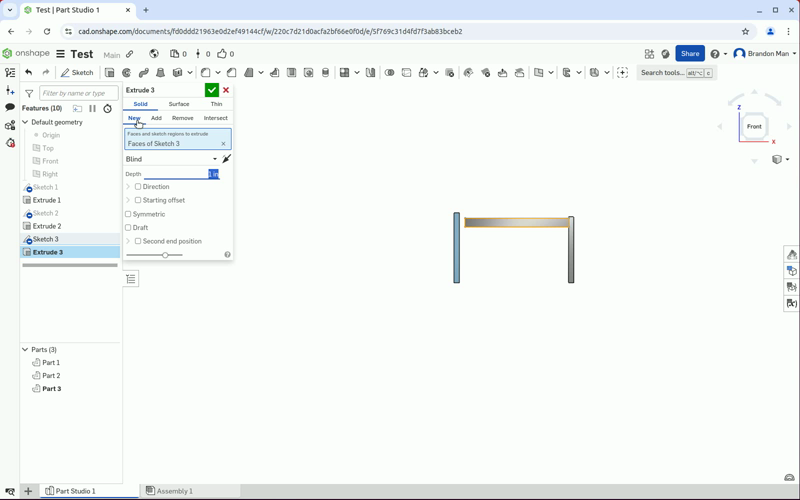
text(0.963)
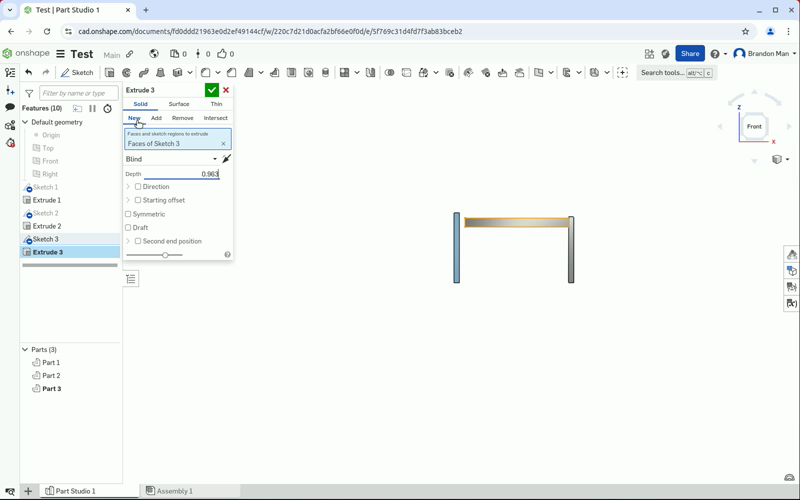
key(enter)
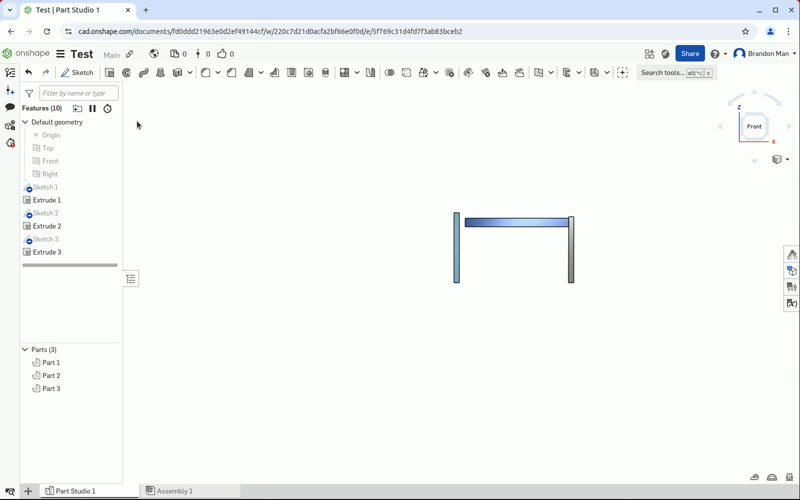
key(shift+h)
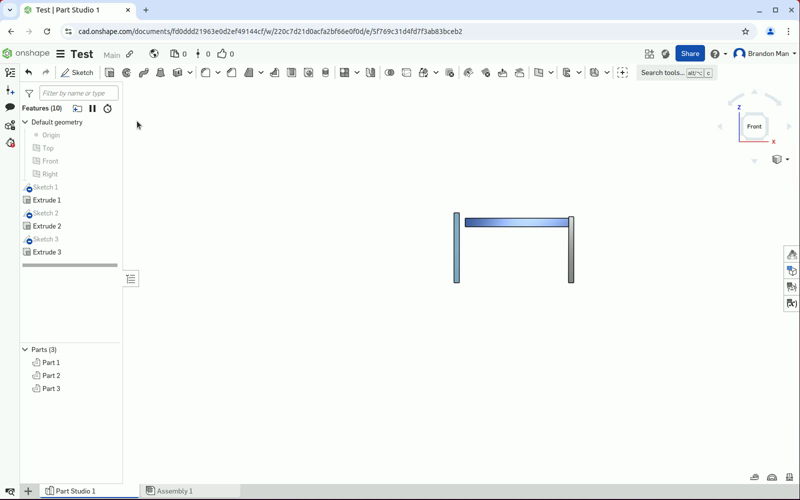
key(shift+h)
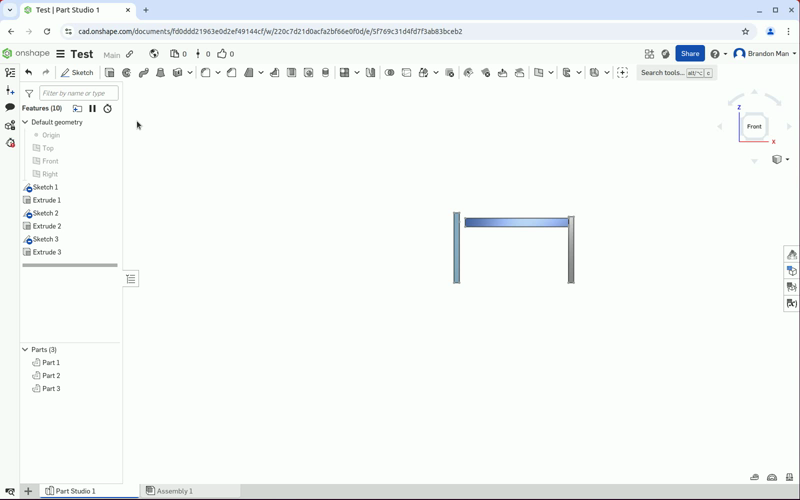
key(shift+7)
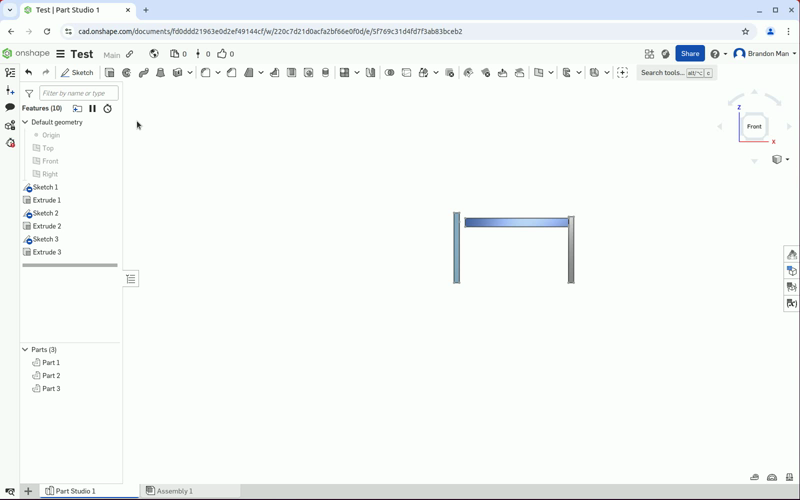
key(left, 2)
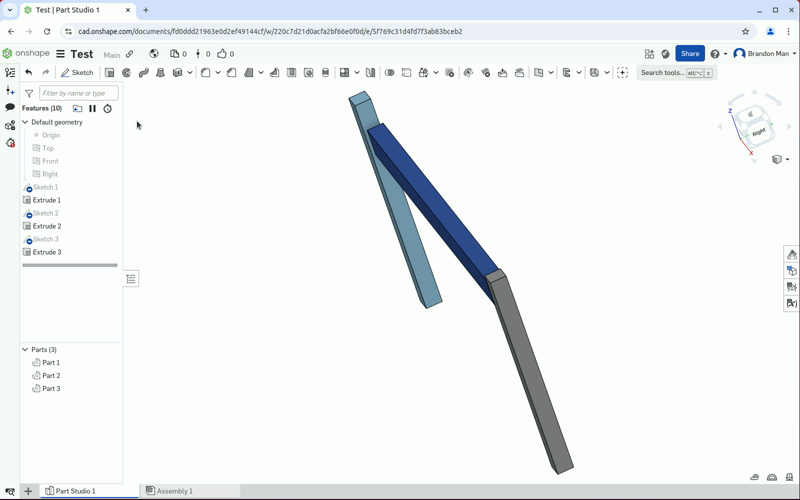
key(down, 2)
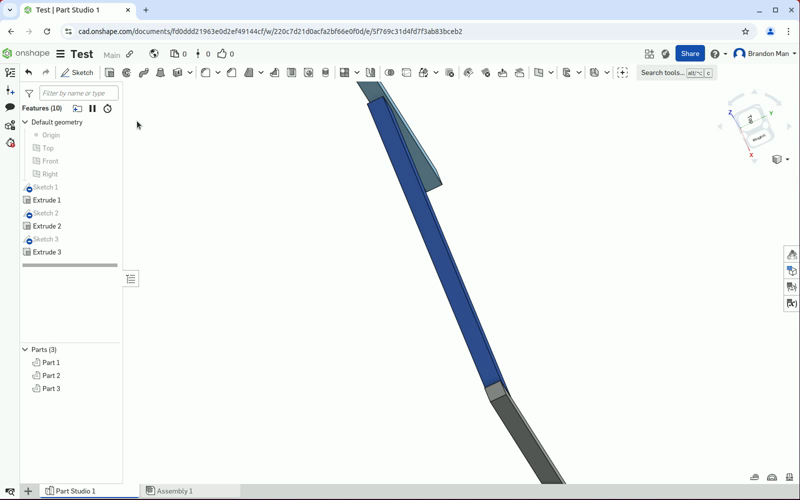
key(up, 2)
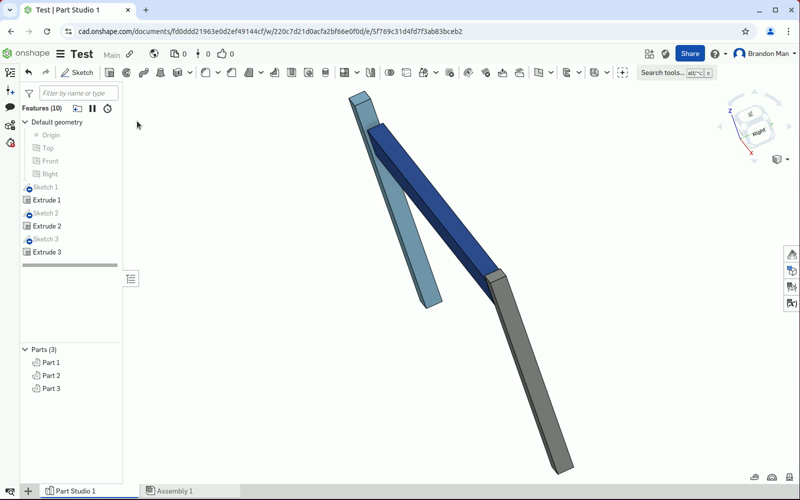
key(right, 2)
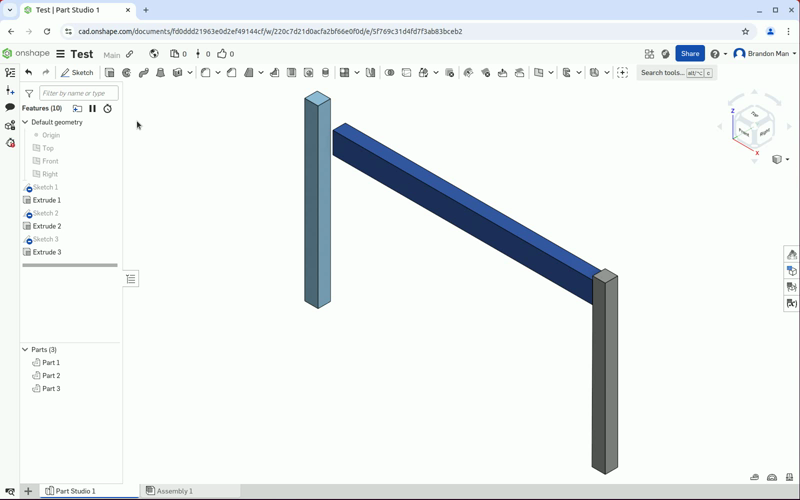
mouse_move(73, 189)
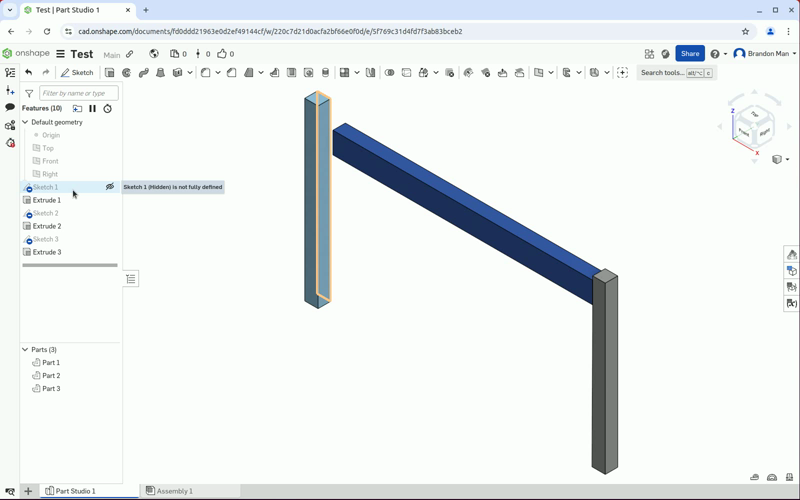
click(73, 189)